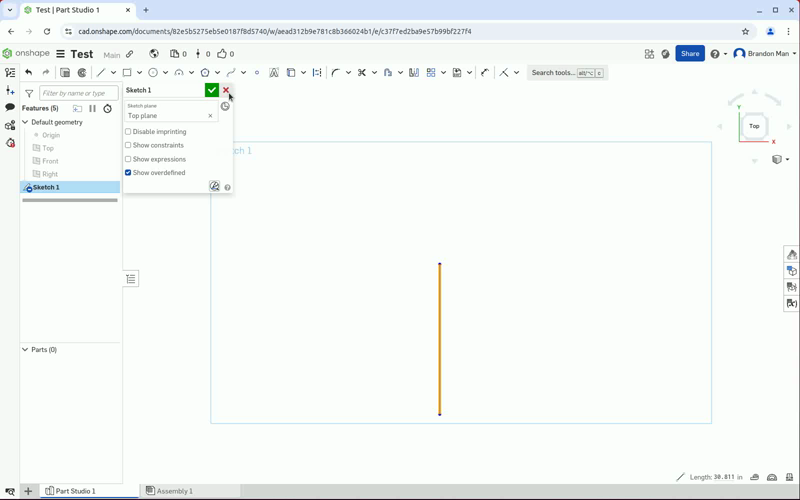
key(shift+h)
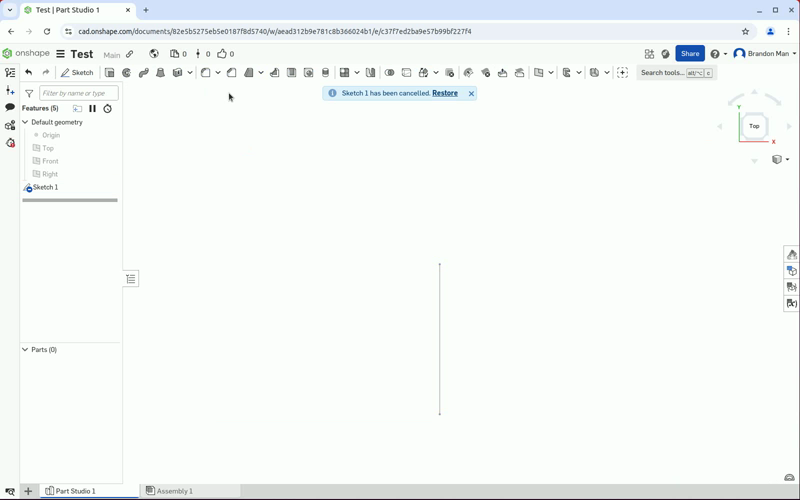
key(shift+s)
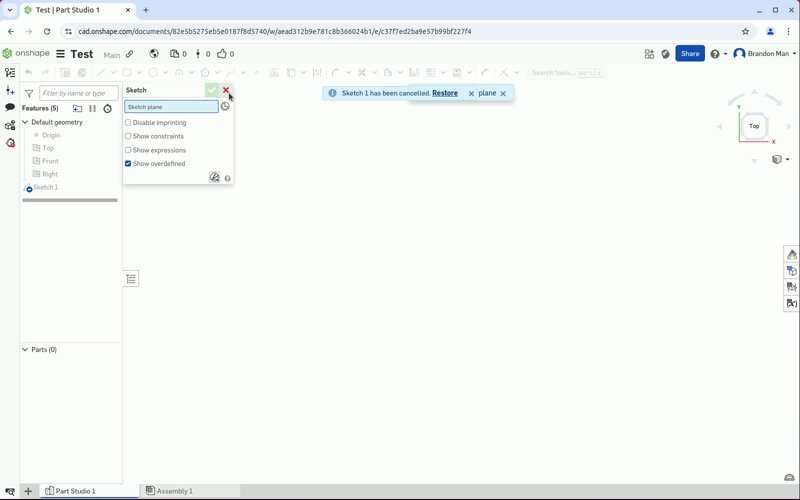
mouse_move(73, 150)
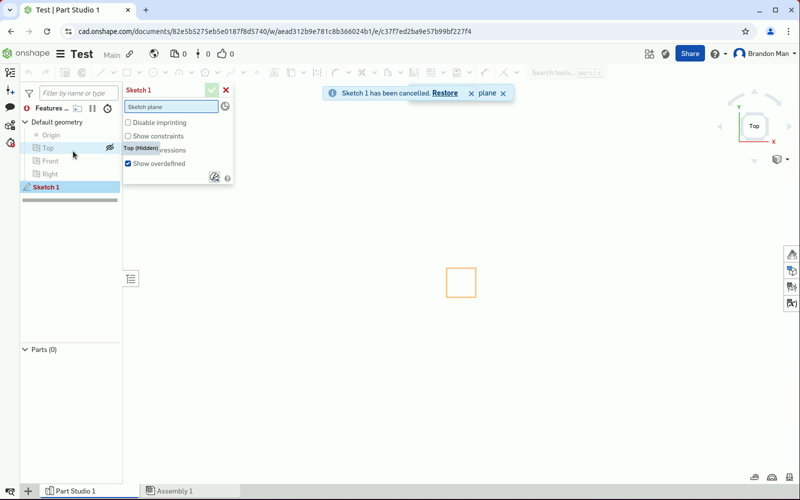
click(73, 150)
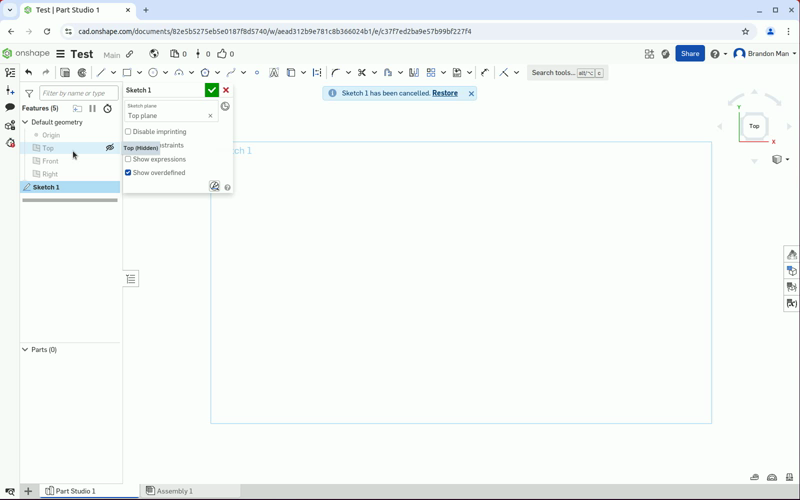
mouse_move(73, 352)
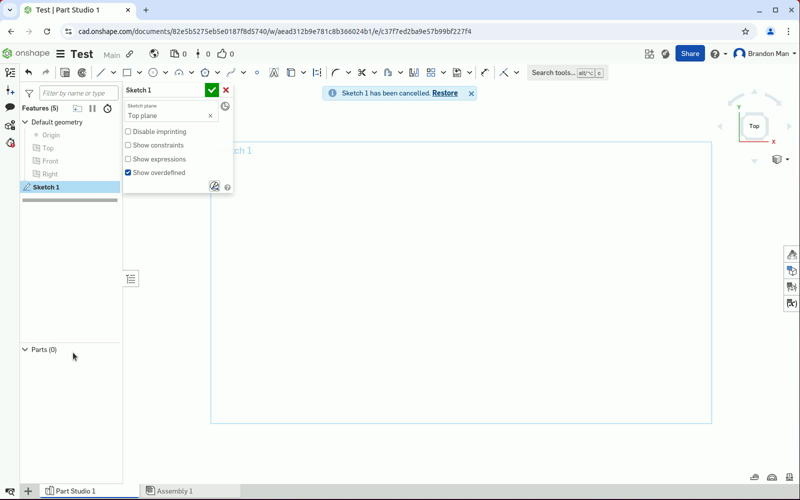
key(y)
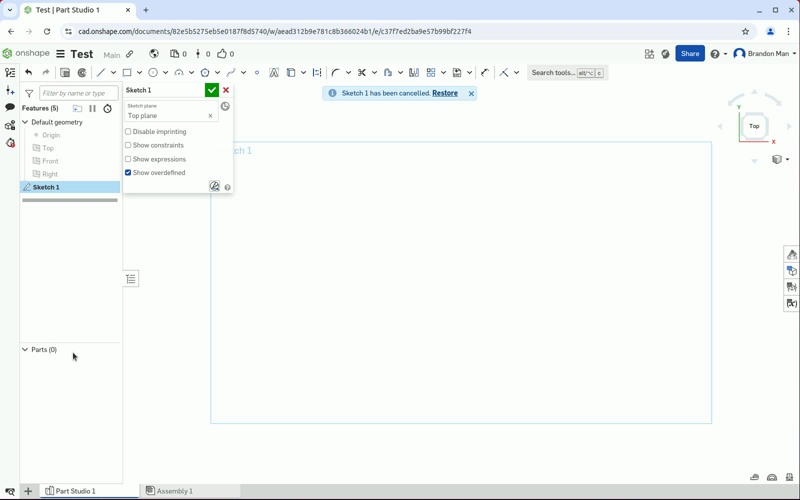
key(l)
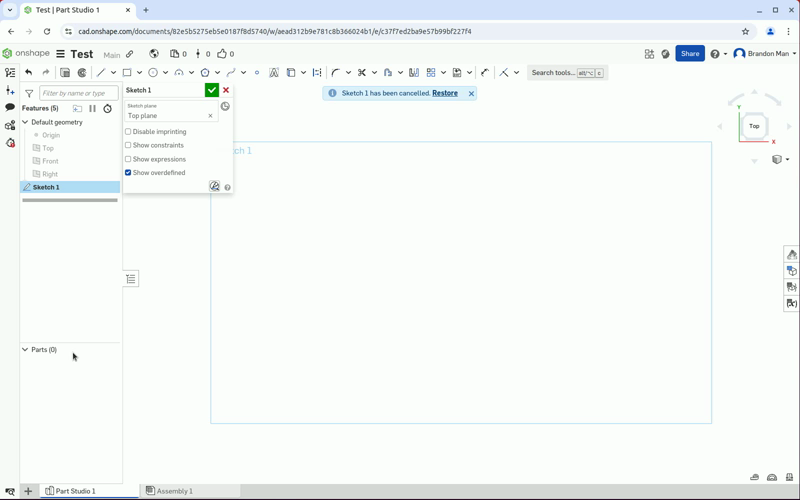
key_down(shift)
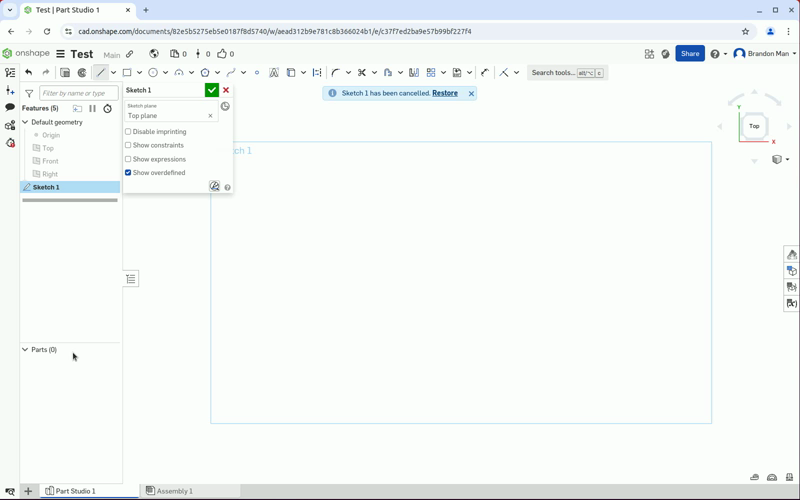
mouse_move(541, 282)
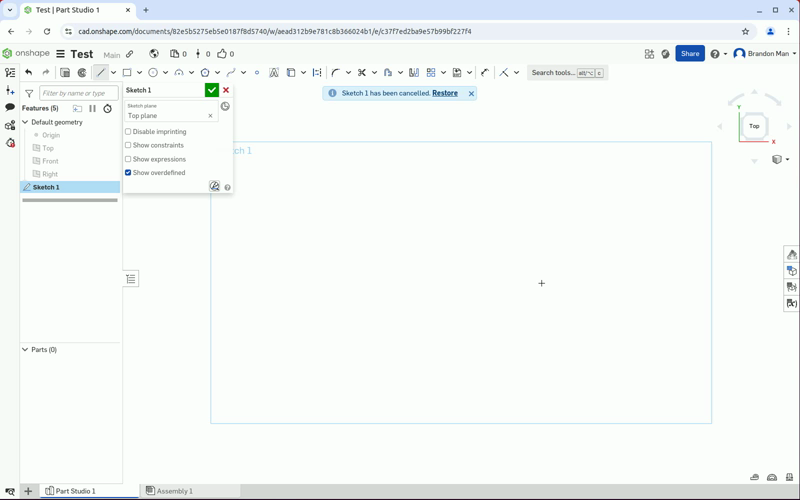
click(541, 282)
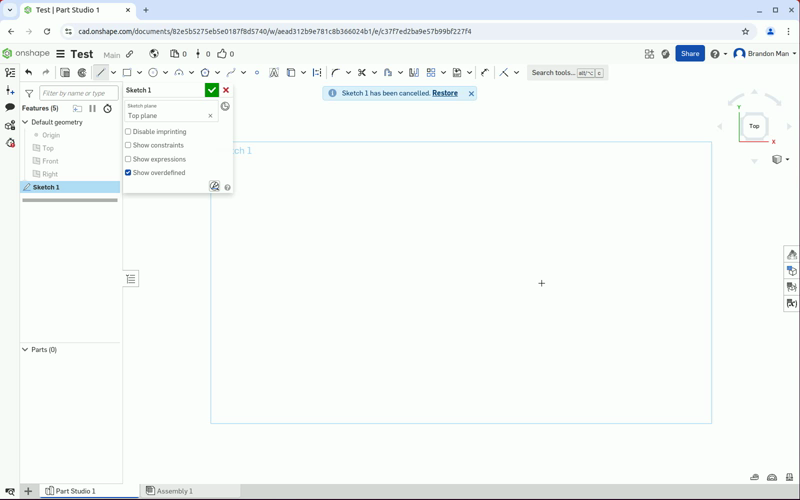
key_up(shift)
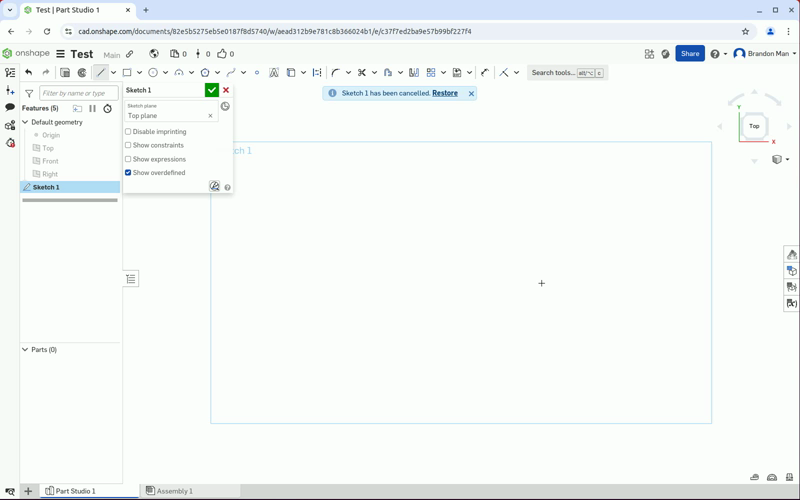
key_down(shift)
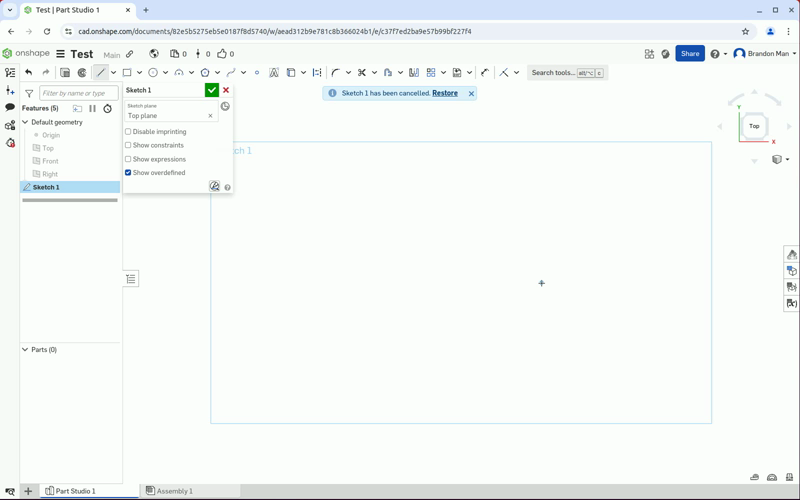
mouse_move(571, 282)
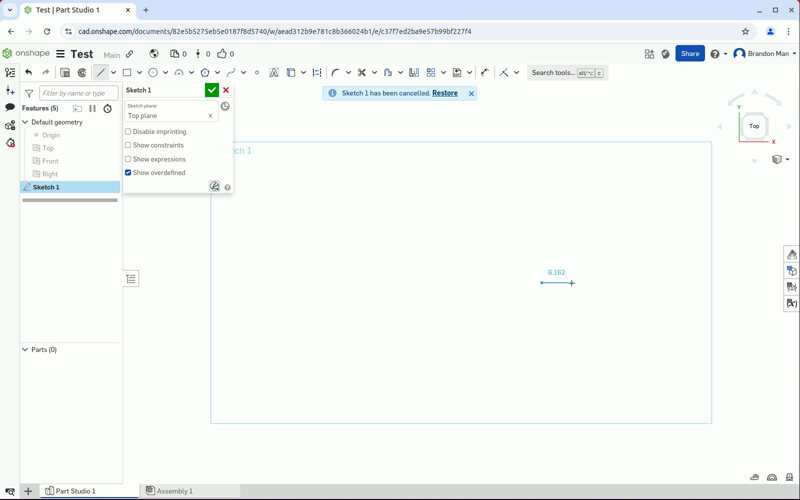
mouse_move(544, 292)
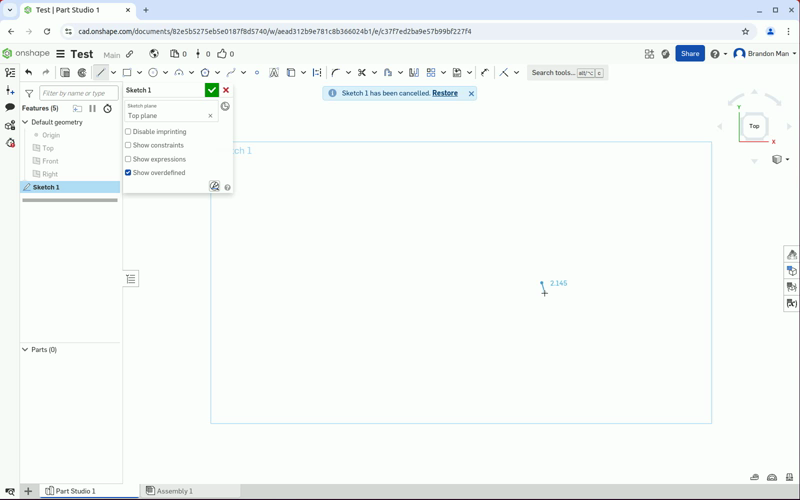
click(544, 292)
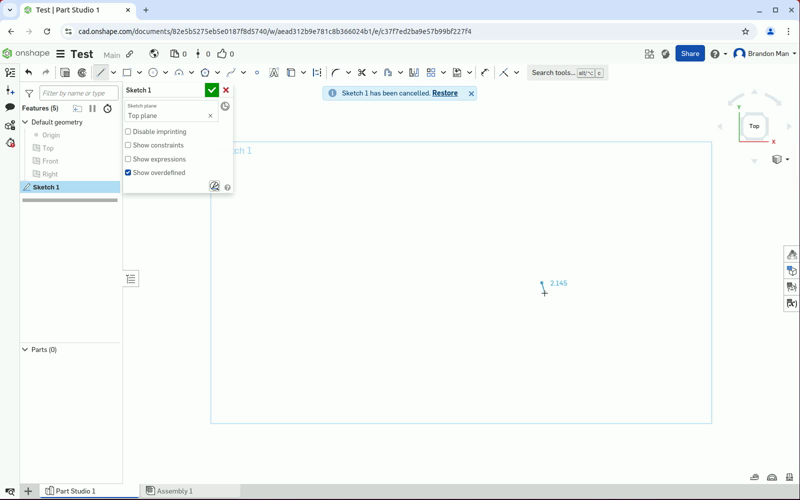
key_up(shift)
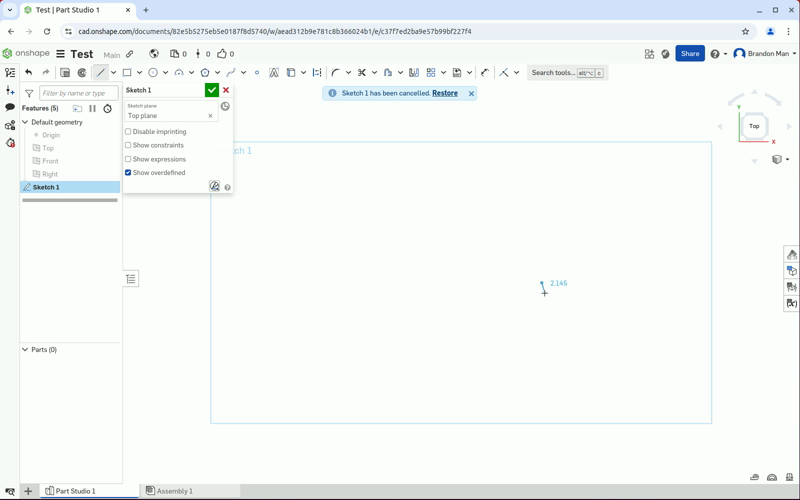
key_down(shift)
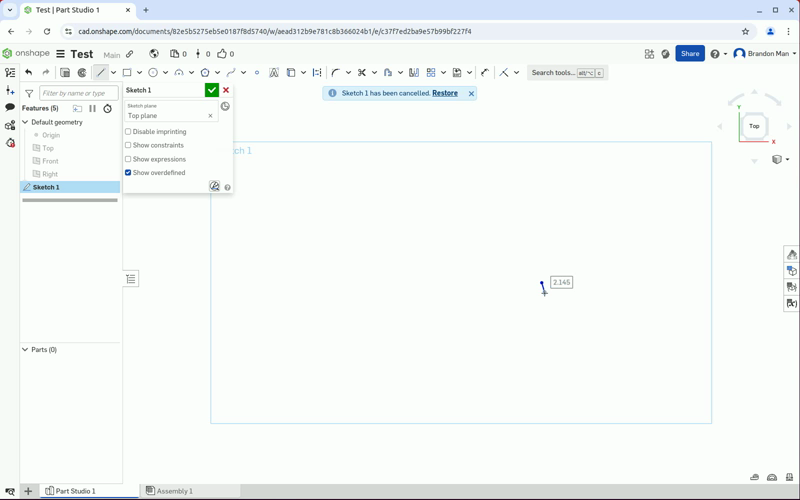
mouse_move(574, 292)
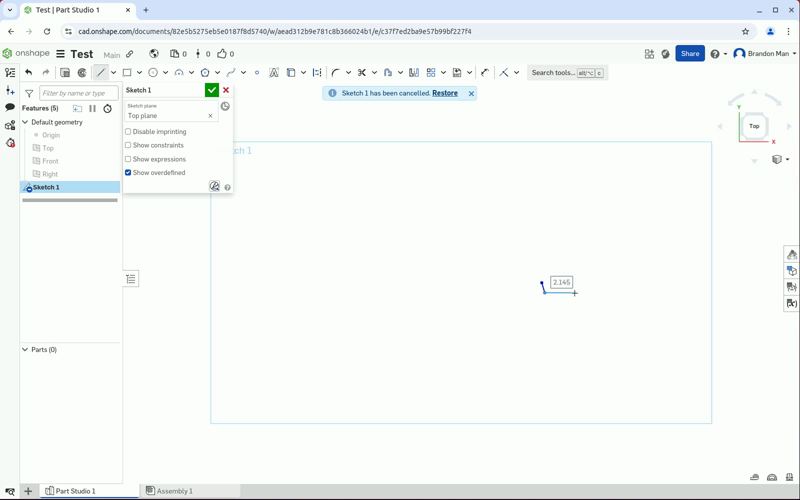
mouse_move(552, 298)
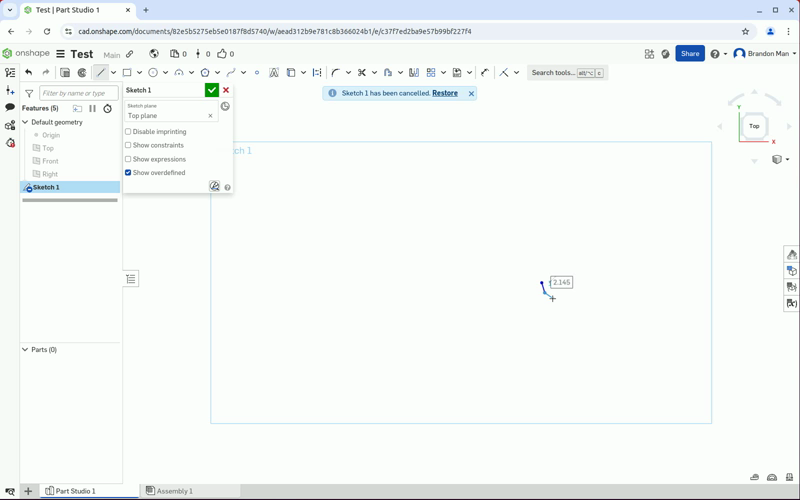
click(552, 298)
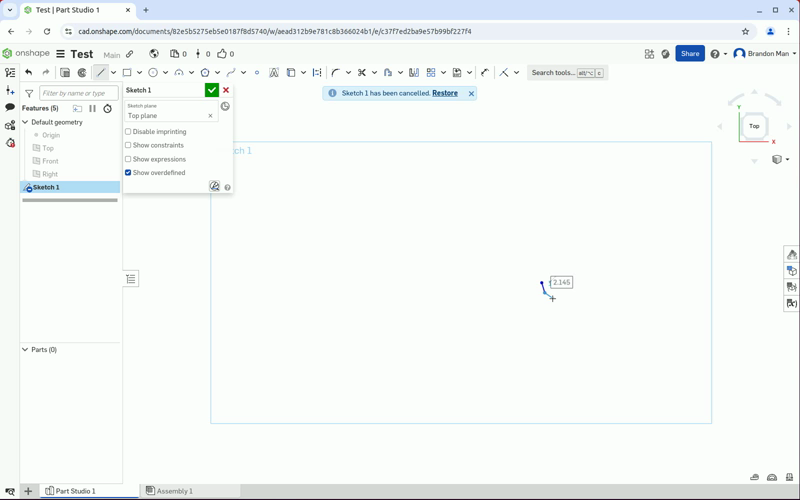
key_up(shift)
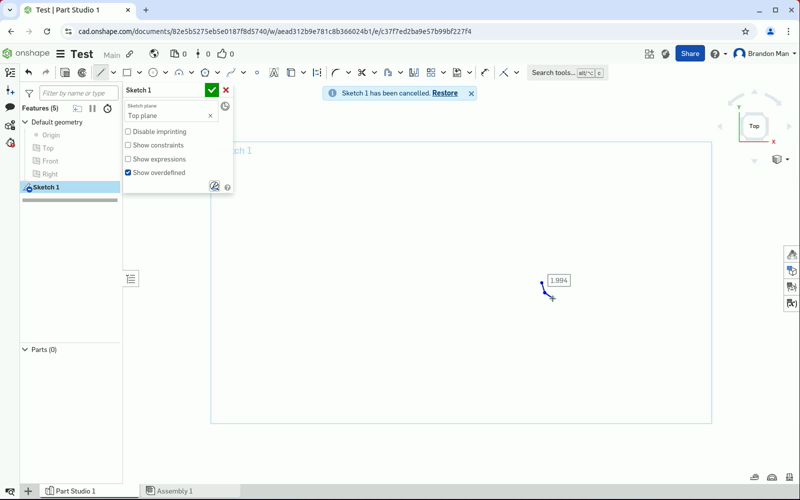
key_down(shift)
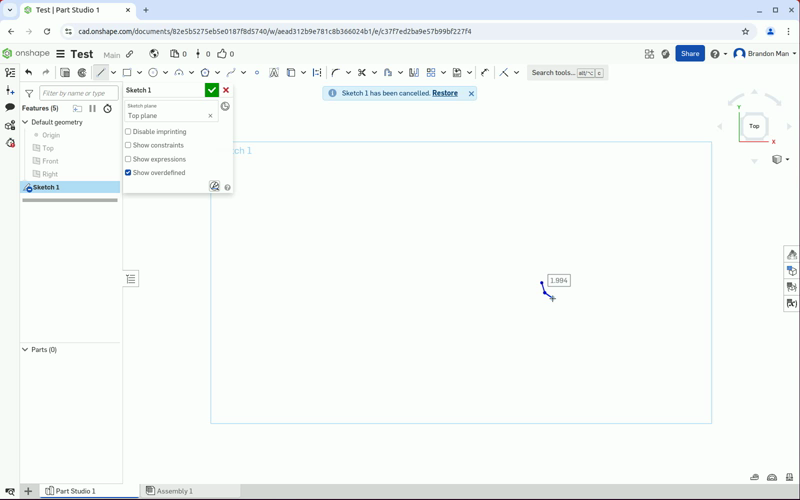
mouse_move(582, 298)
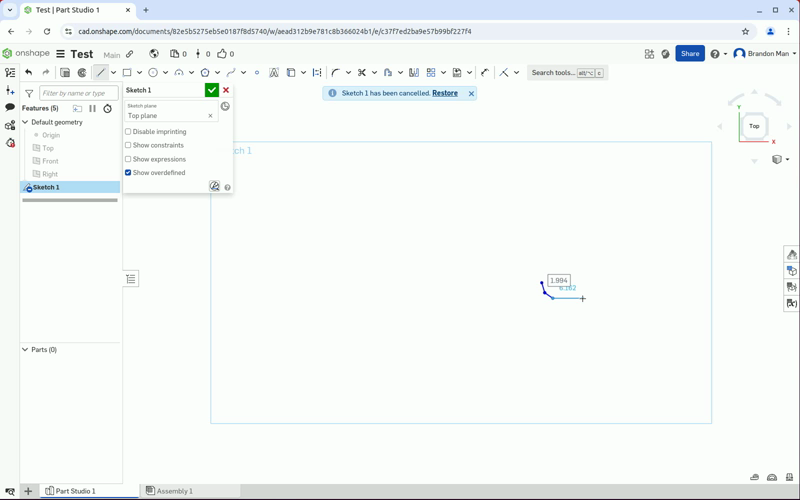
mouse_move(558, 298)
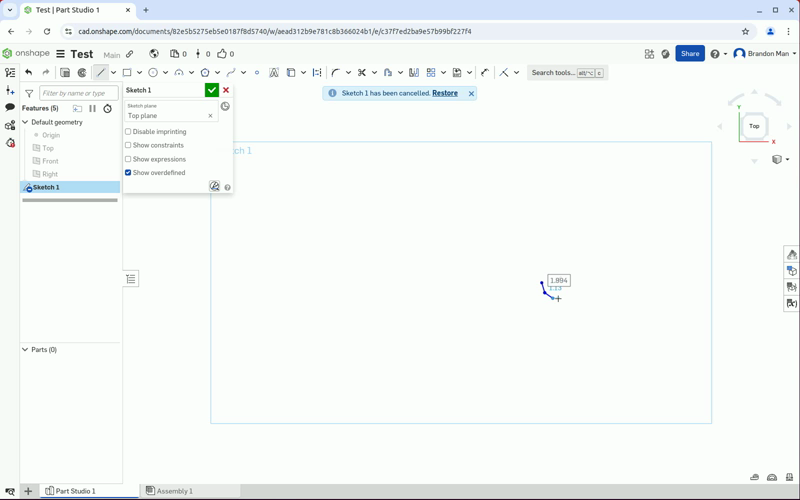
scroll(6)
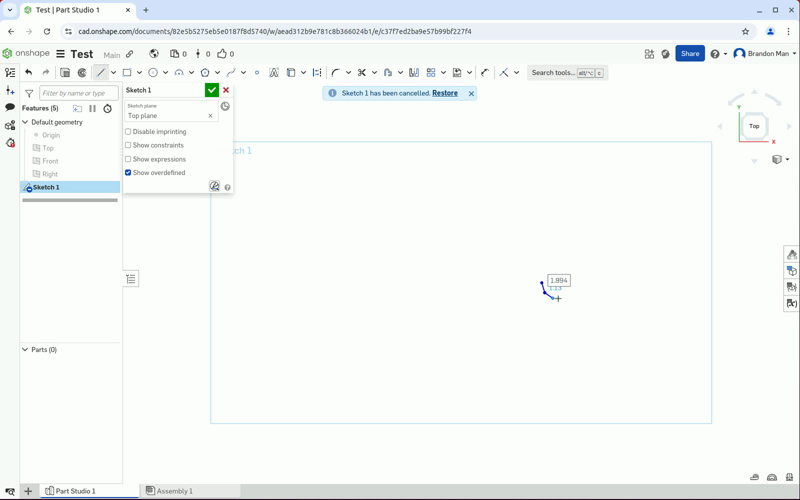
scroll(6)
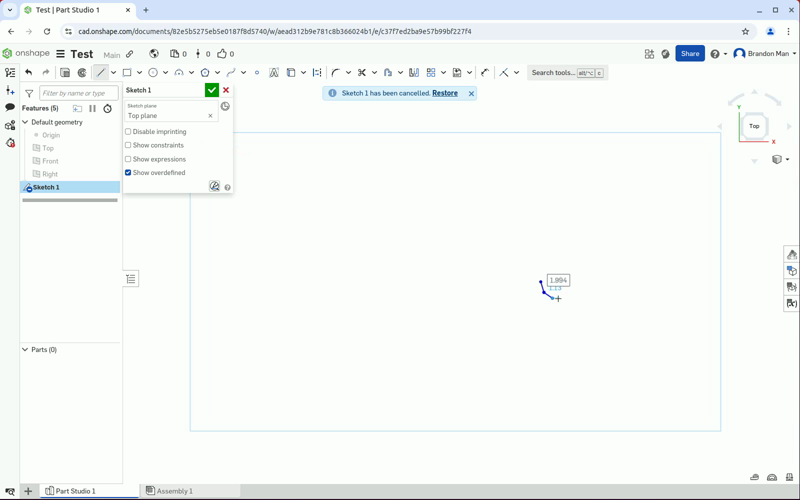
scroll(6)
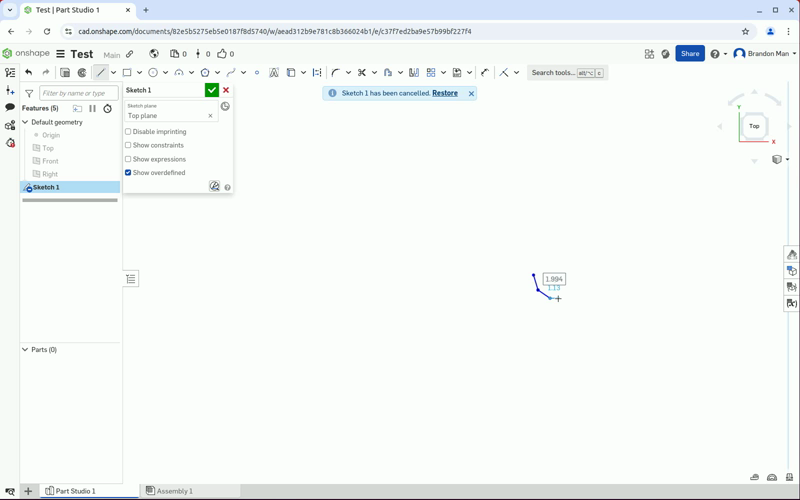
scroll(6)
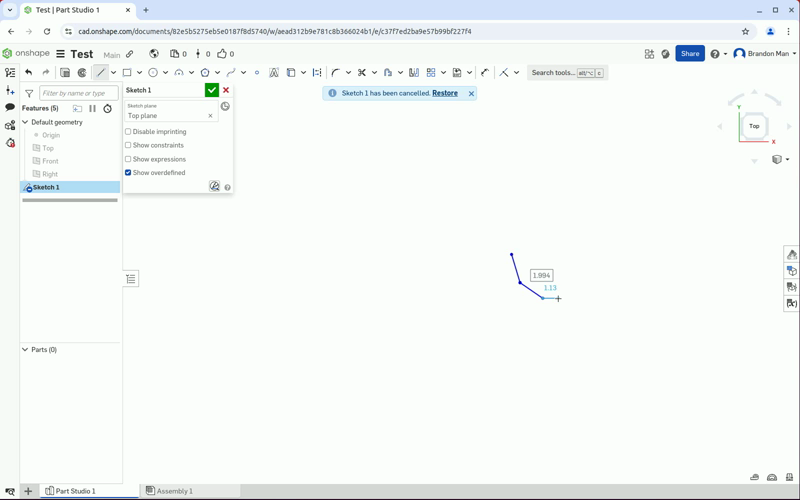
scroll(6)
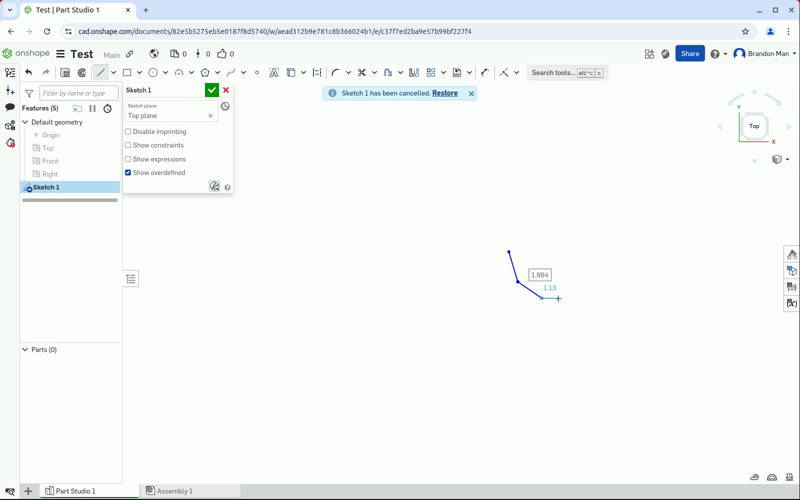
scroll(6)
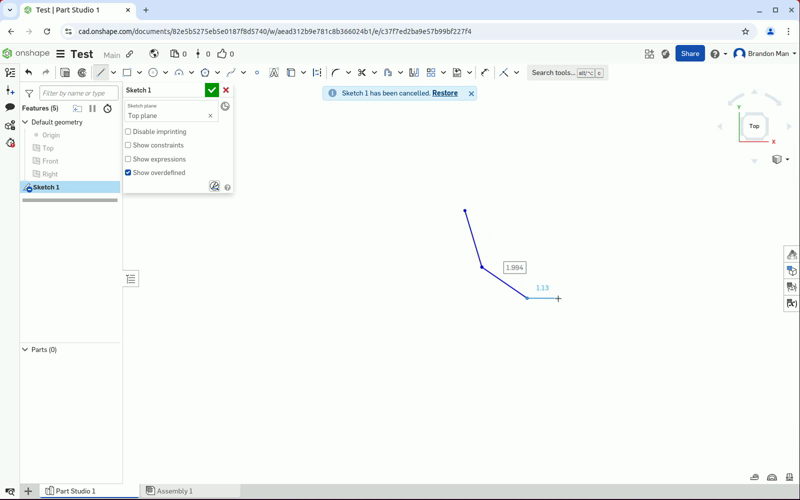
scroll(6)
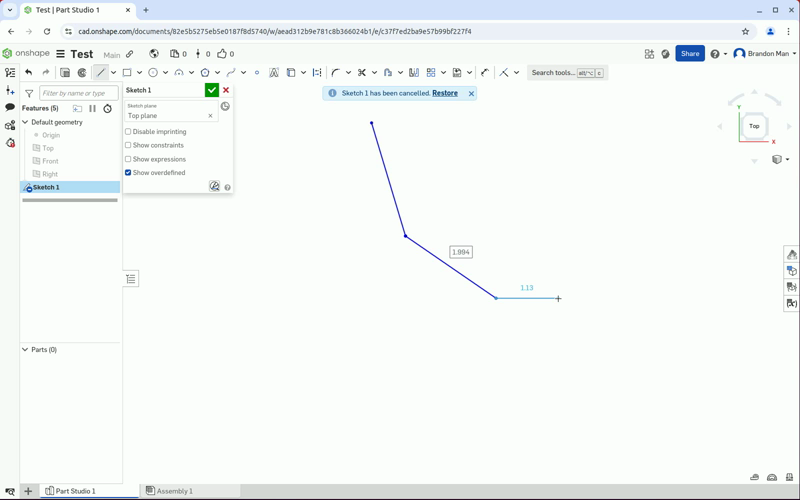
click(558, 298)
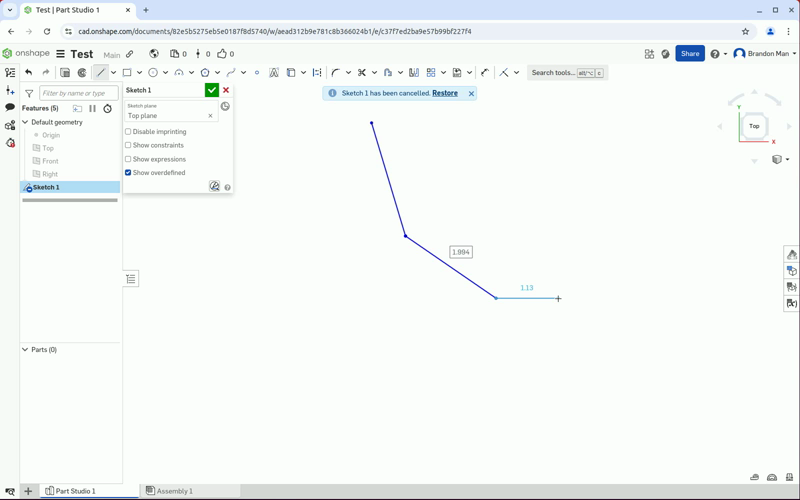
scroll(-6)
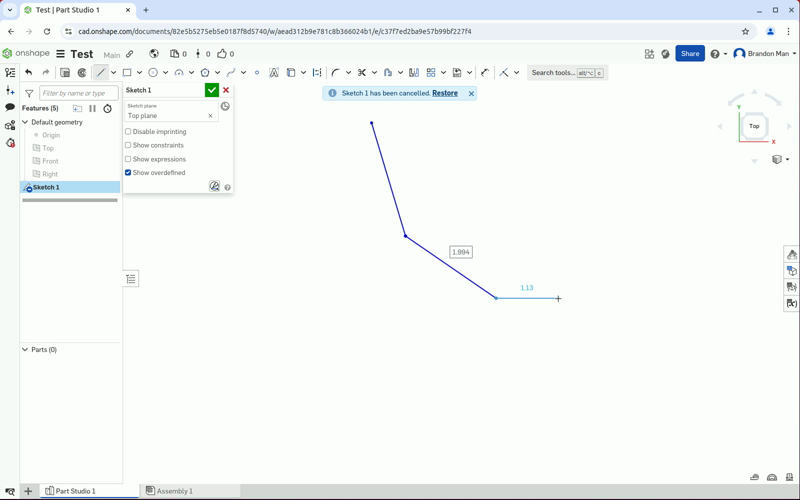
scroll(-6)
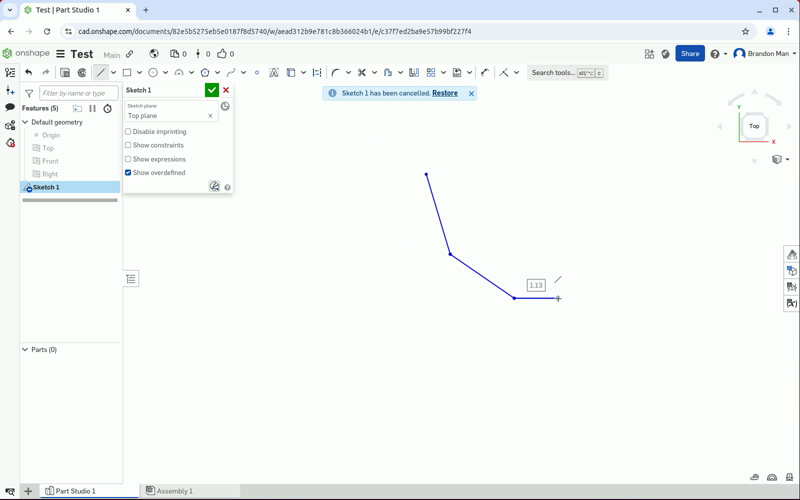
scroll(-6)
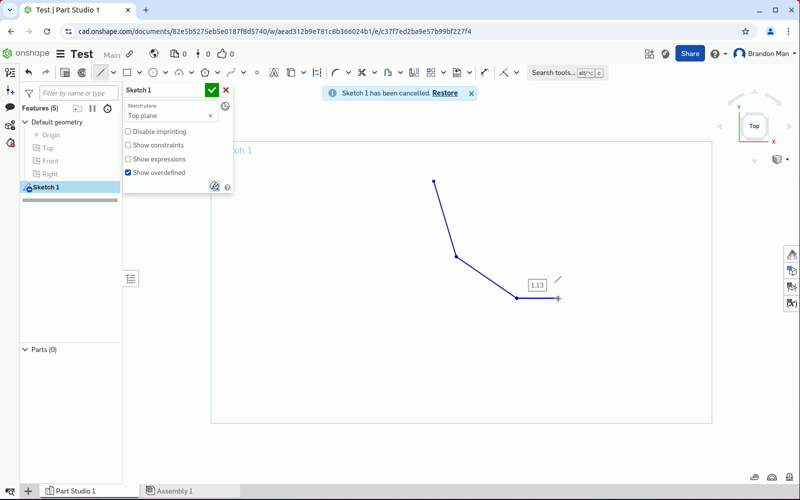
scroll(-6)
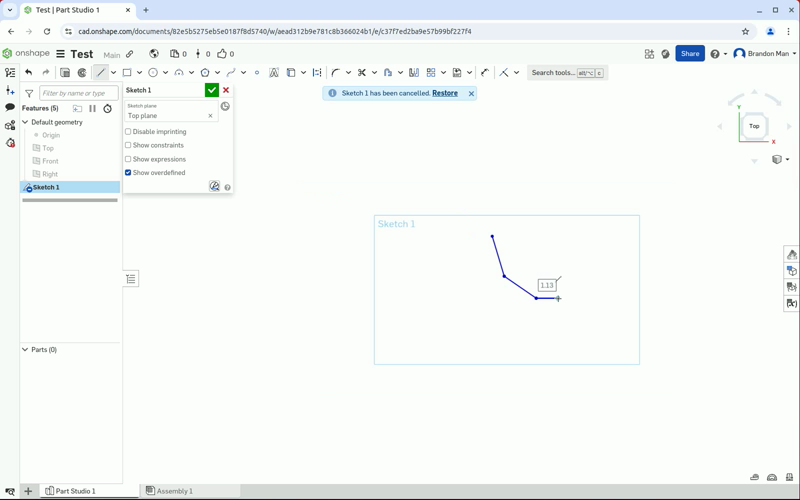
scroll(-6)
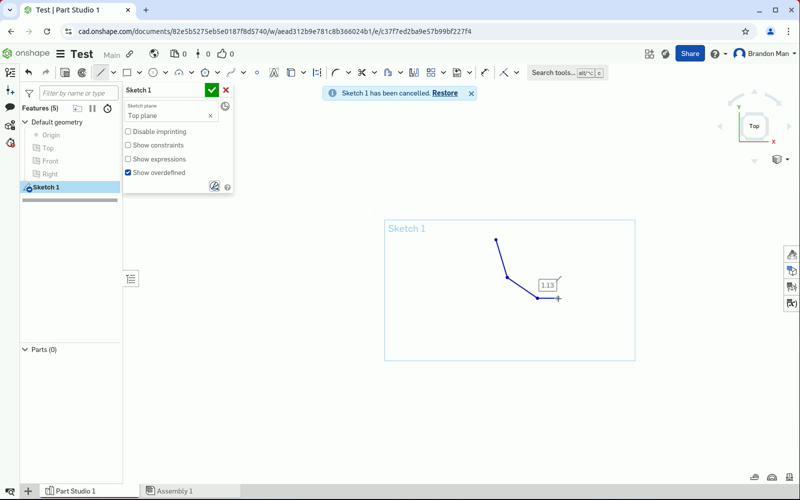
scroll(-6)
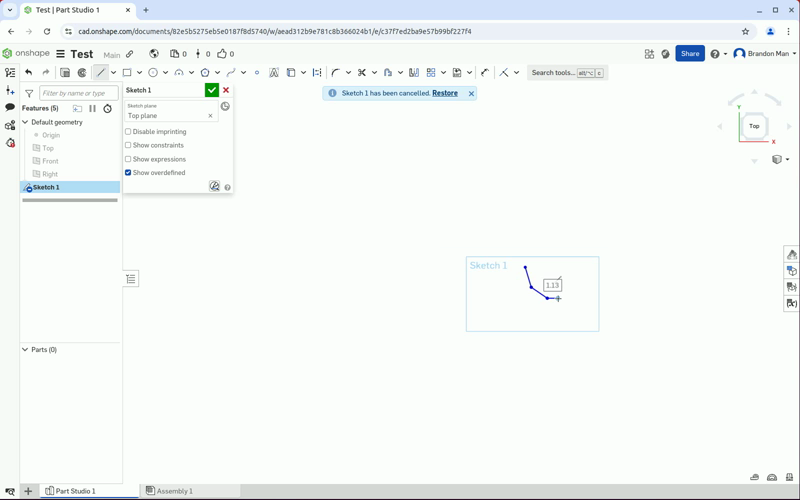
scroll(-6)
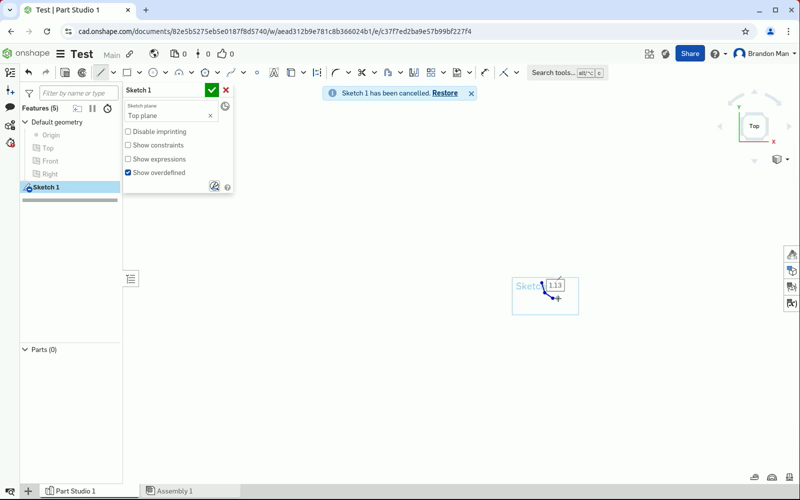
key_up(shift)
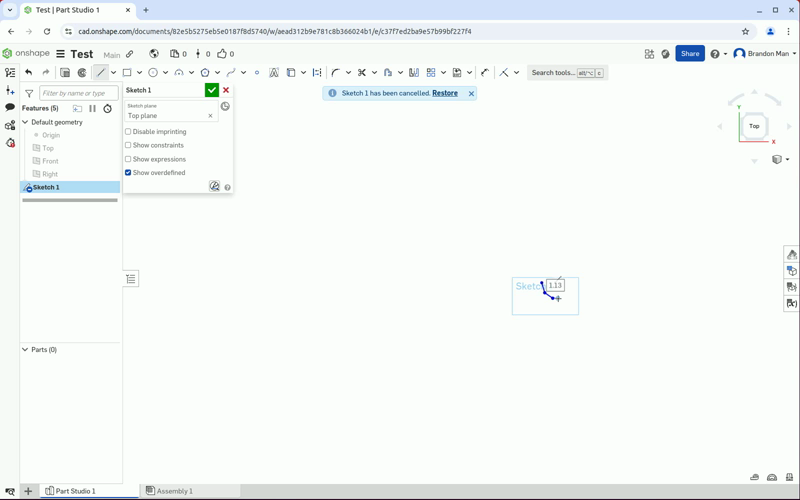
key_down(shift)
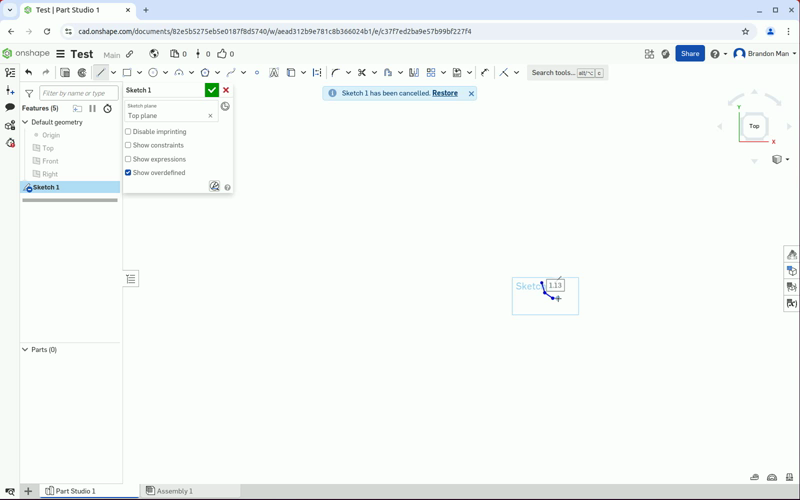
mouse_move(588, 298)
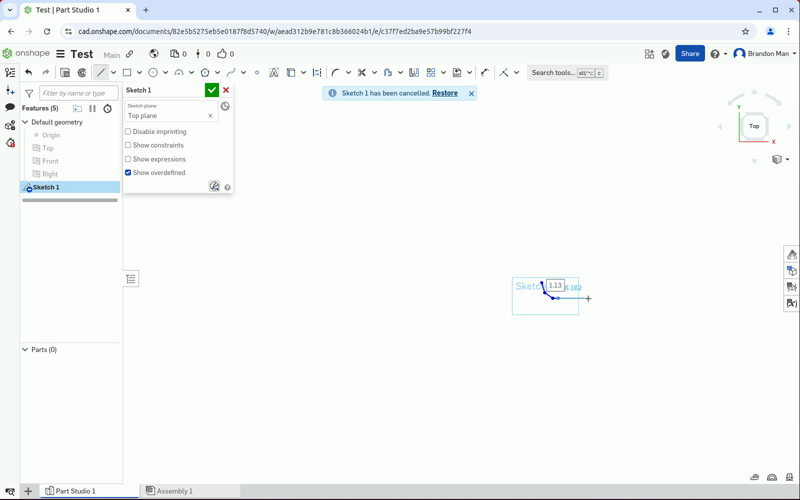
mouse_move(562, 298)
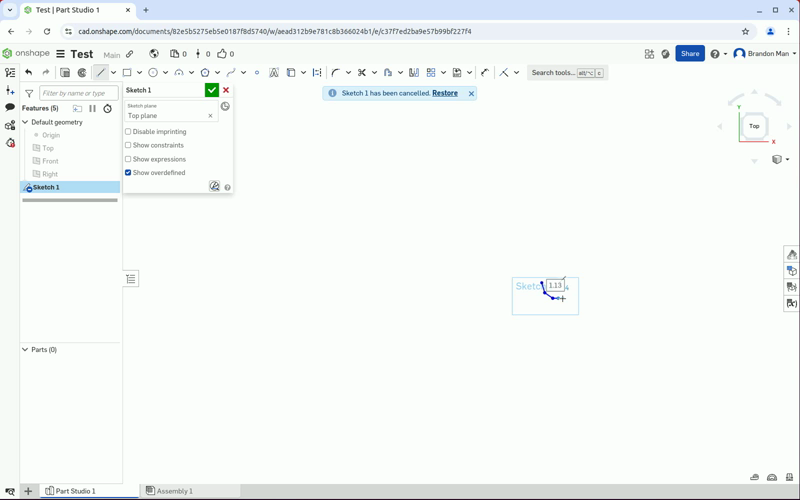
scroll(6)
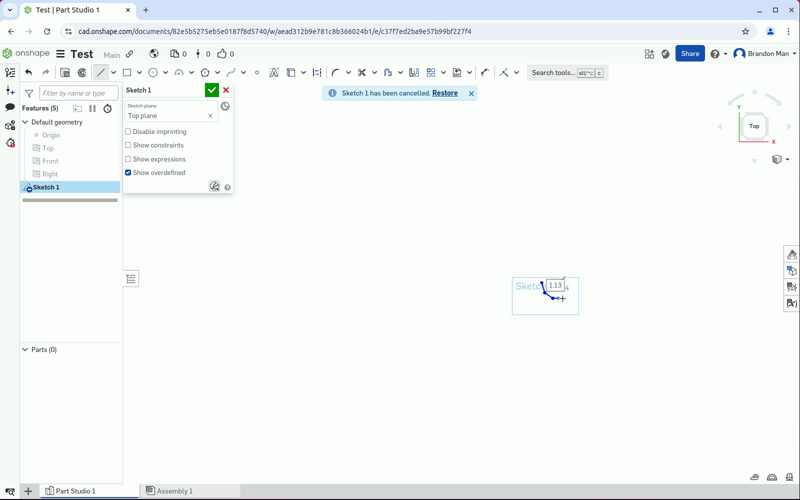
scroll(6)
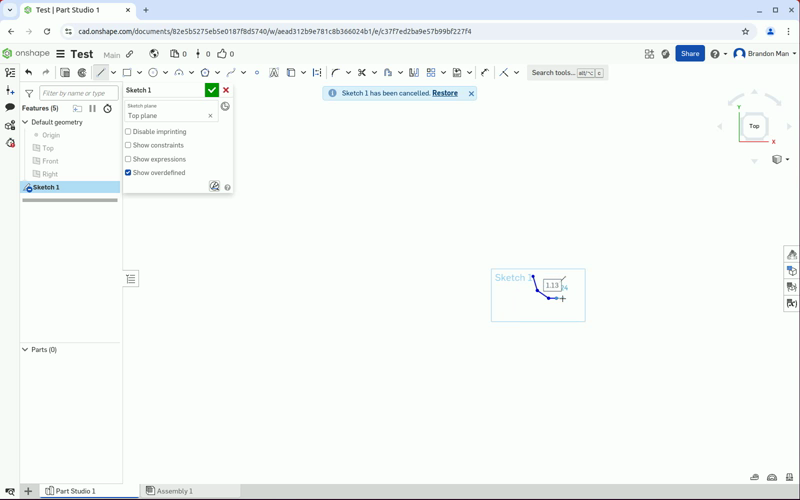
scroll(6)
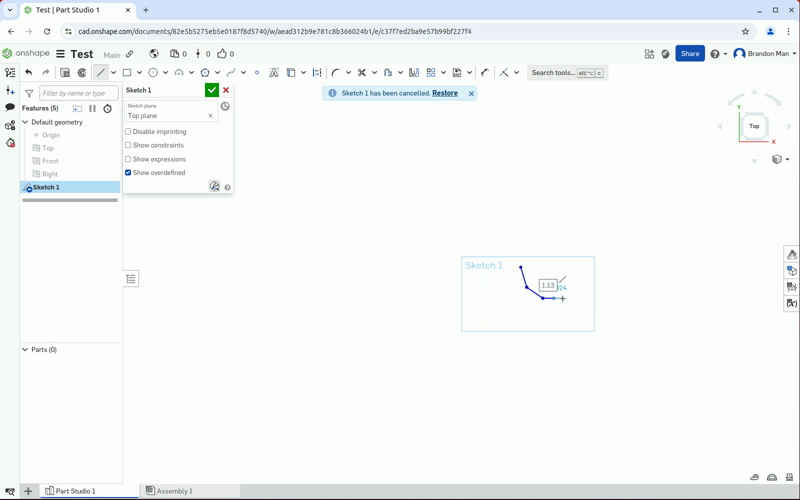
scroll(6)
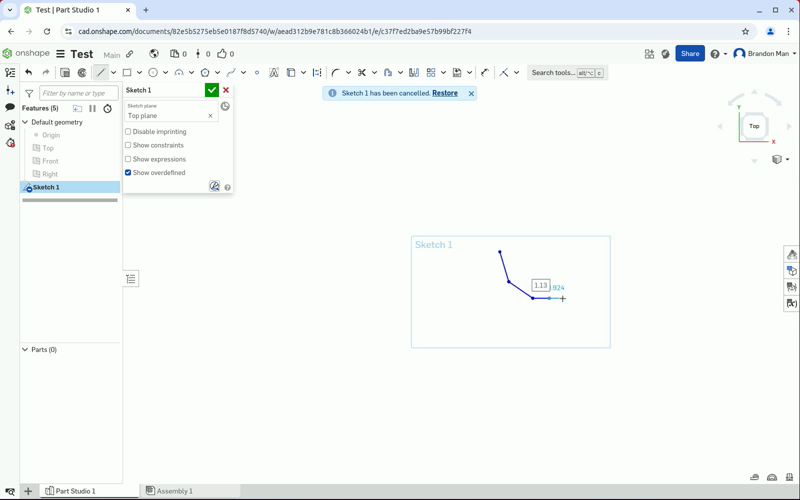
scroll(6)
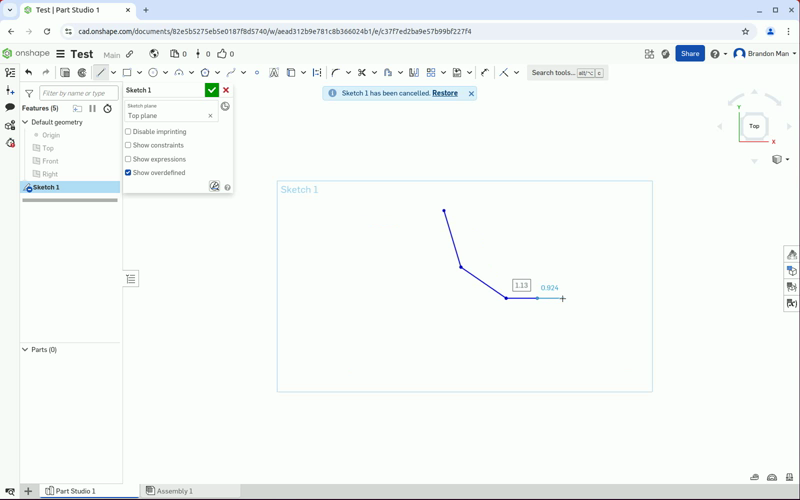
scroll(6)
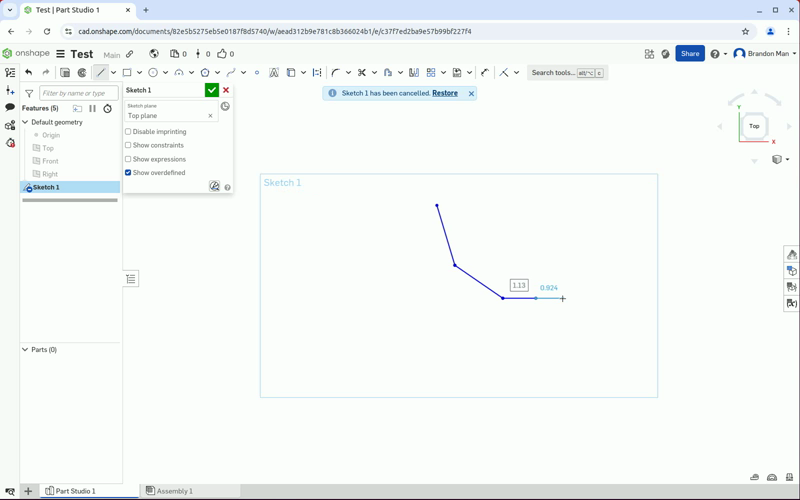
scroll(6)
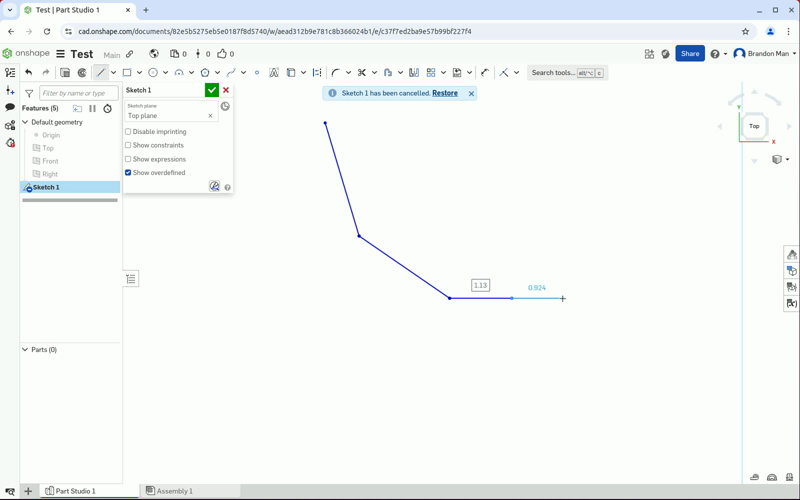
click(562, 298)
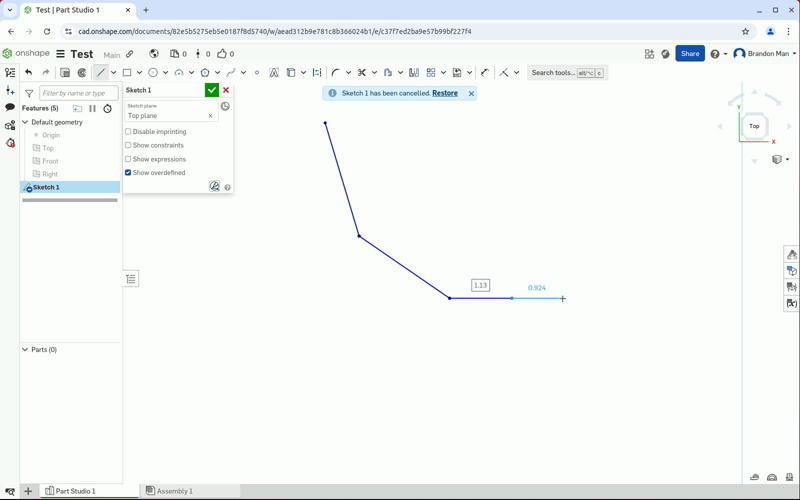
scroll(-6)
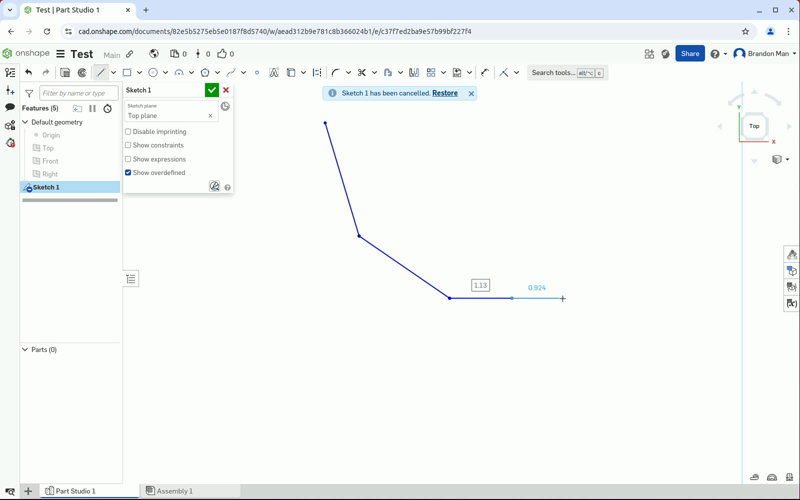
scroll(-6)
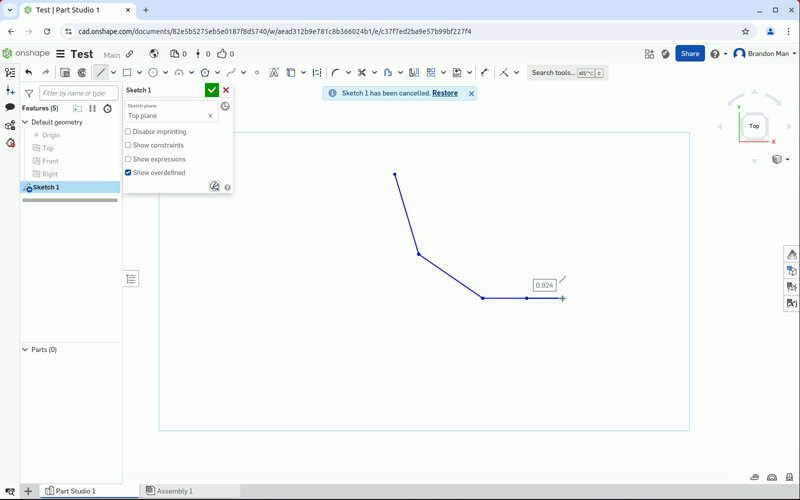
scroll(-6)
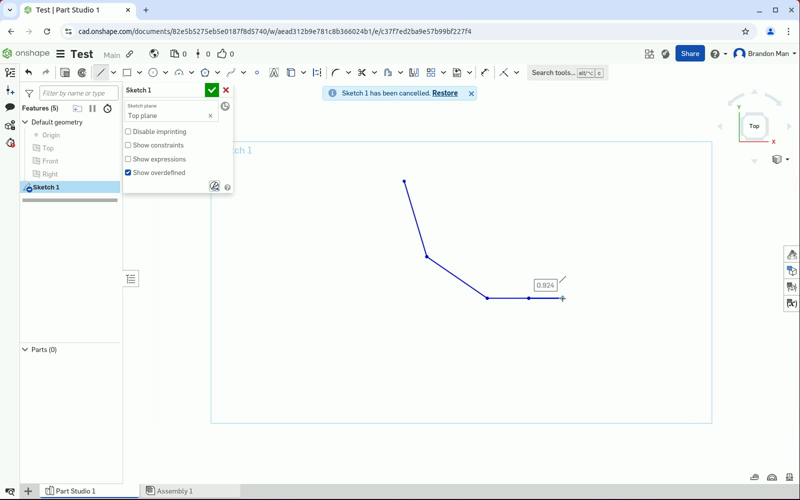
scroll(-6)
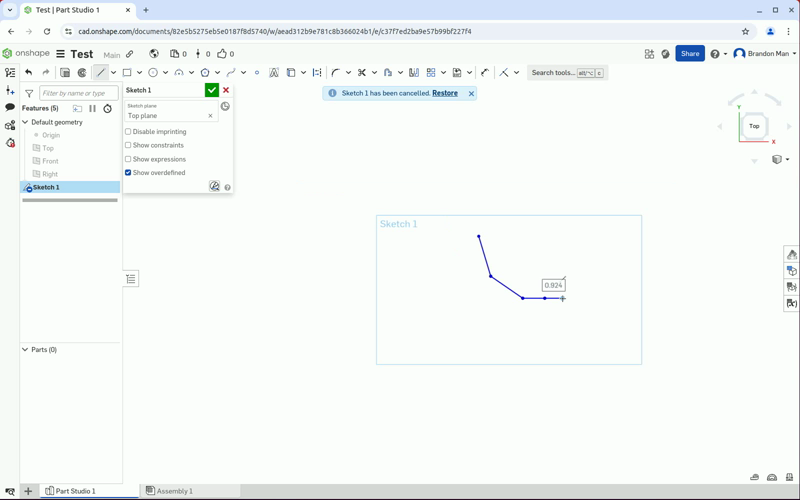
scroll(-6)
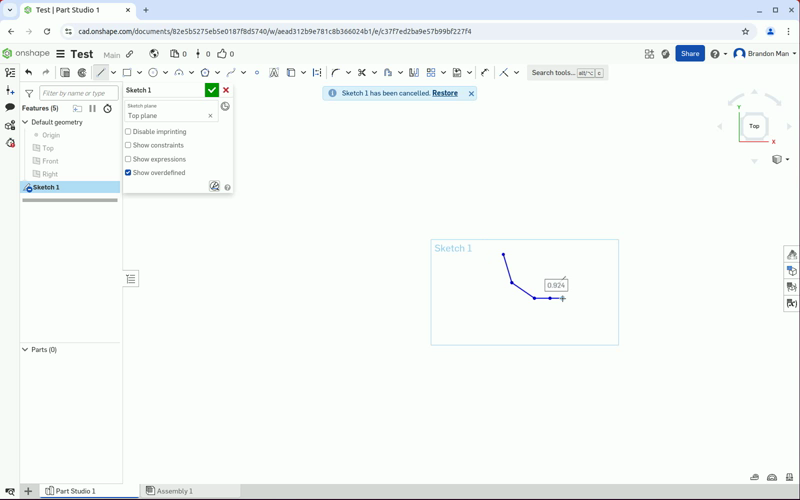
scroll(-6)
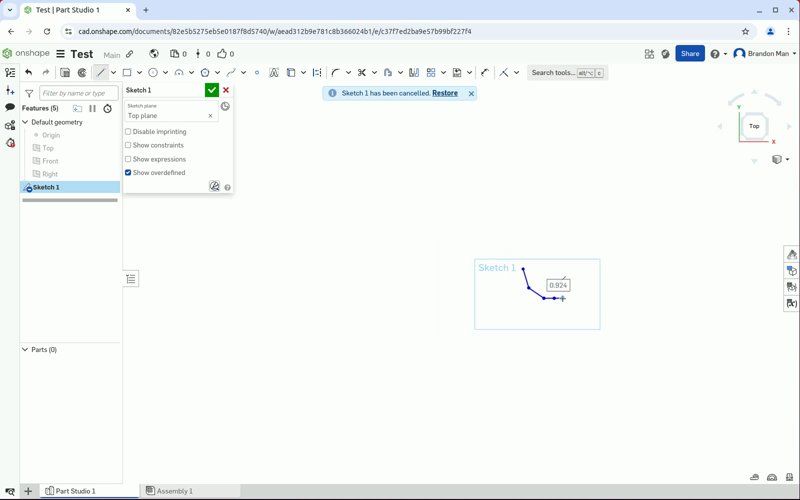
scroll(-6)
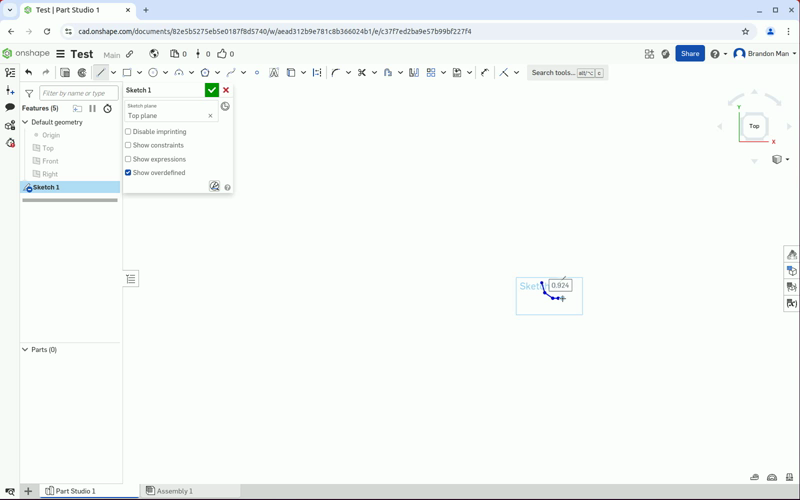
key_up(shift)
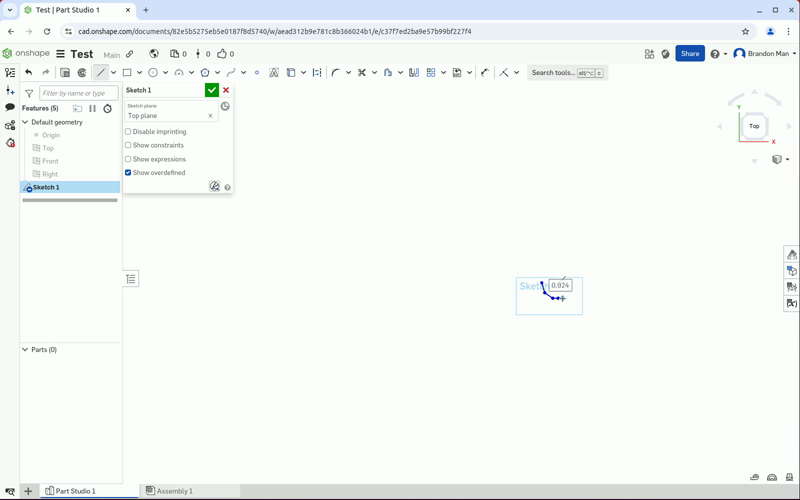
key_down(shift)
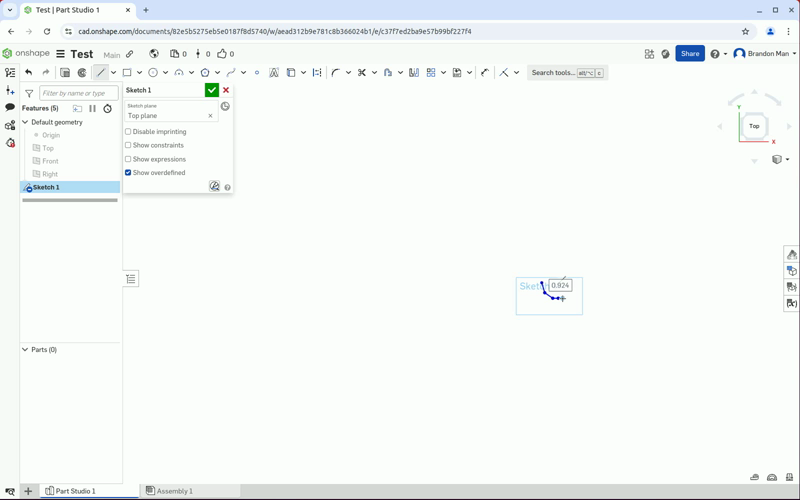
mouse_move(589, 298)
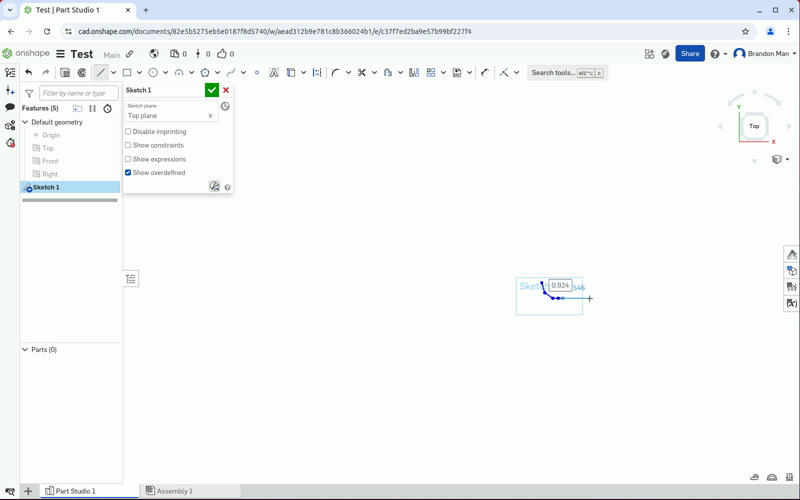
mouse_move(570, 292)
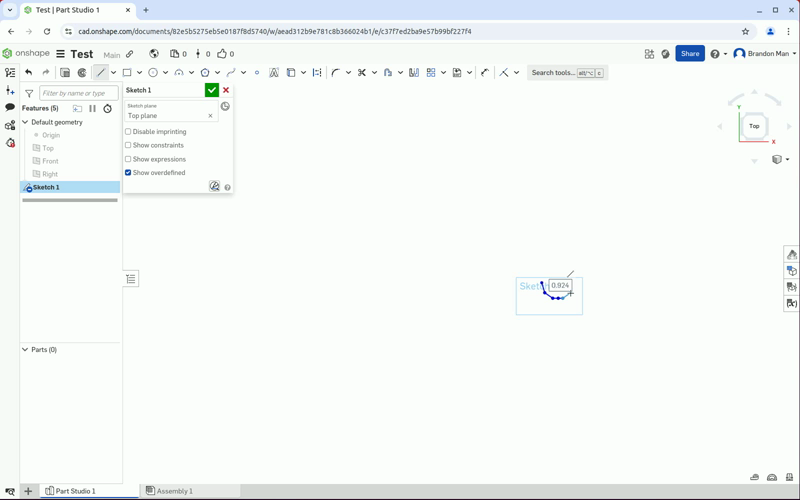
click(570, 292)
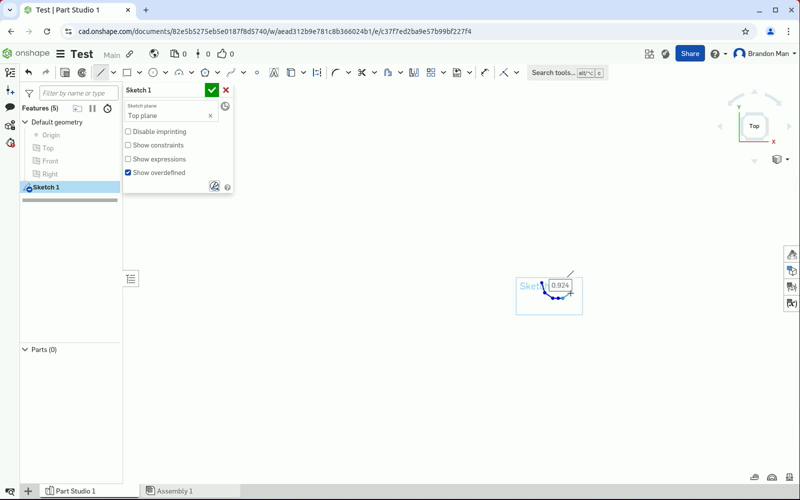
key_up(shift)
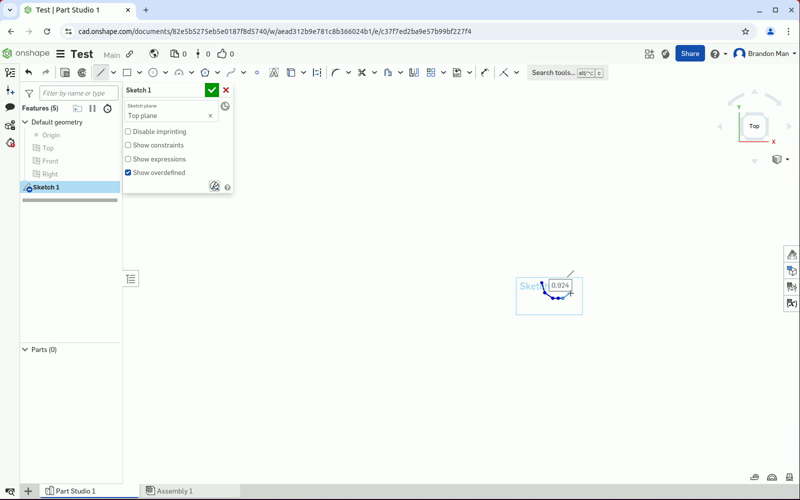
key_down(shift)
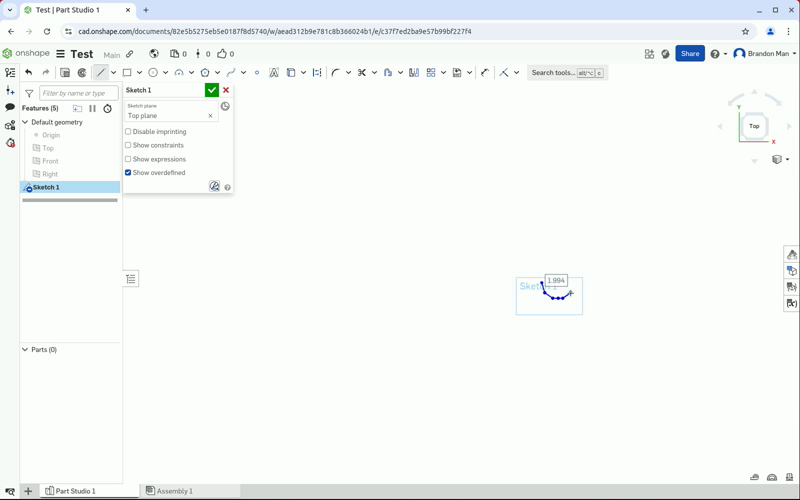
mouse_move(589, 292)
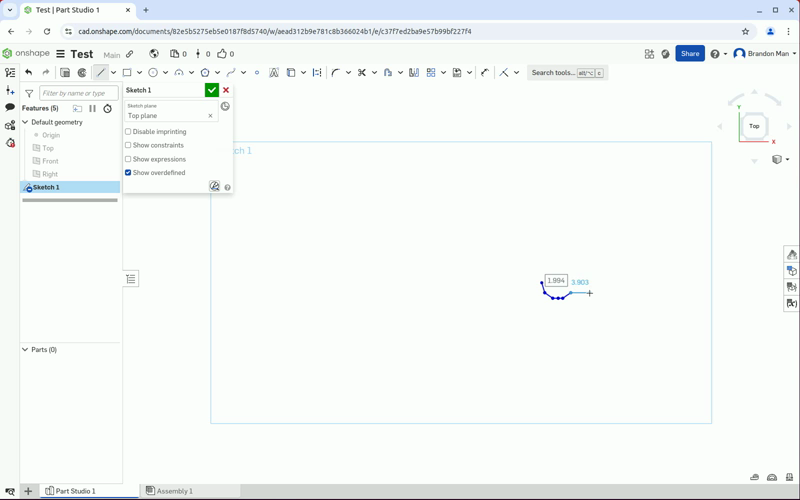
mouse_move(574, 282)
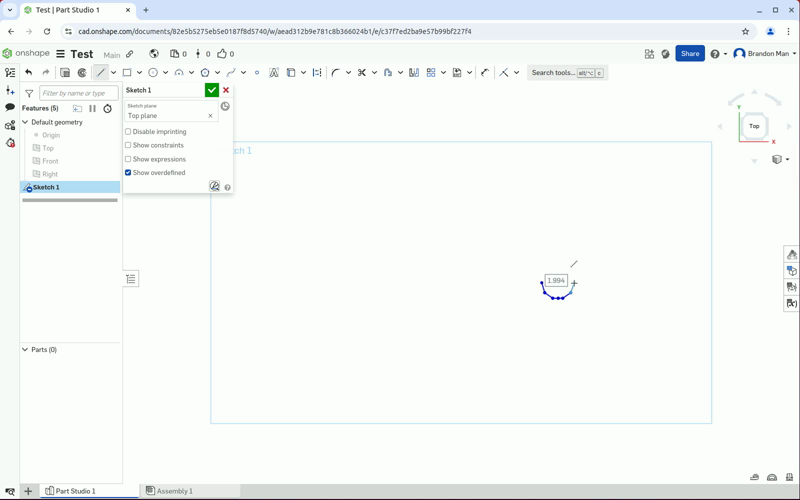
click(574, 282)
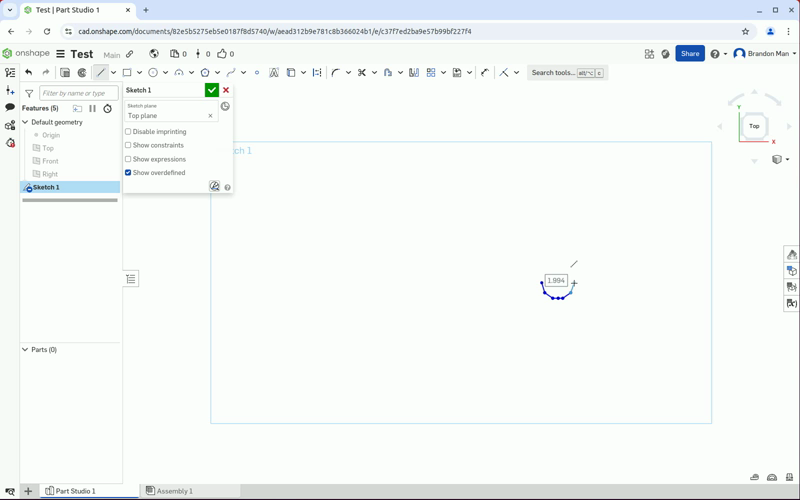
key_up(shift)
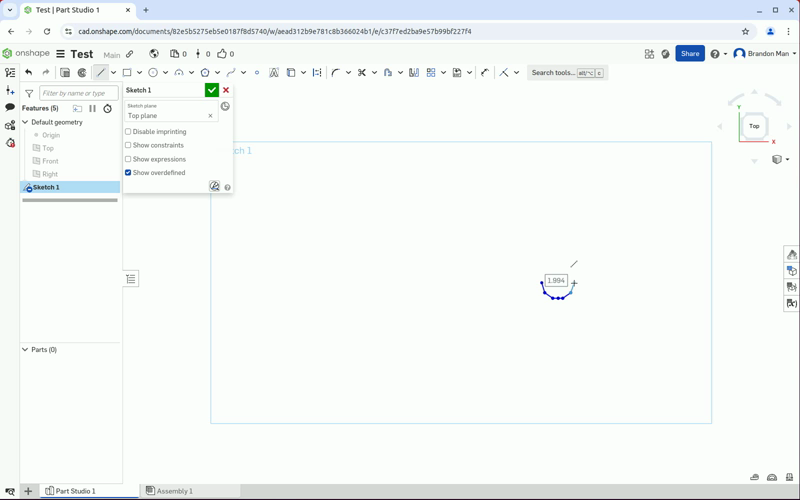
key_down(shift)
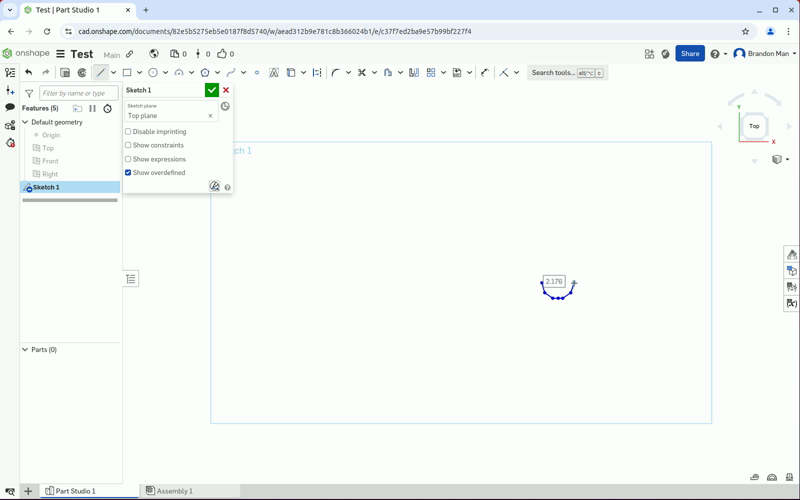
mouse_move(589, 282)
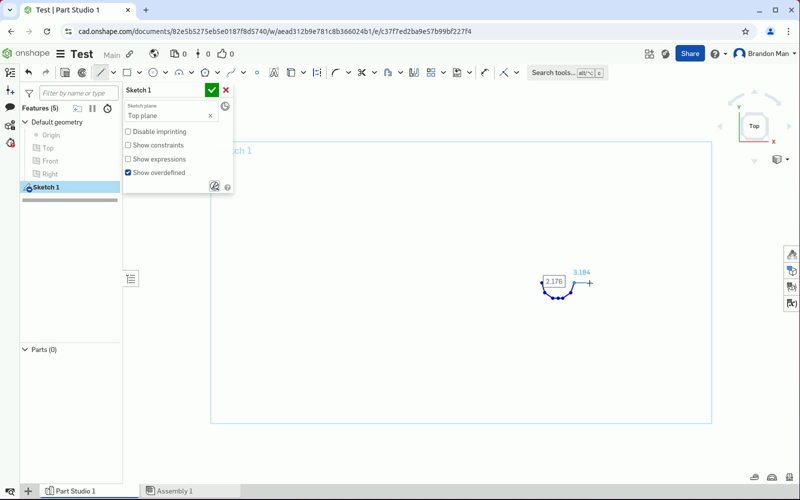
mouse_move(570, 273)
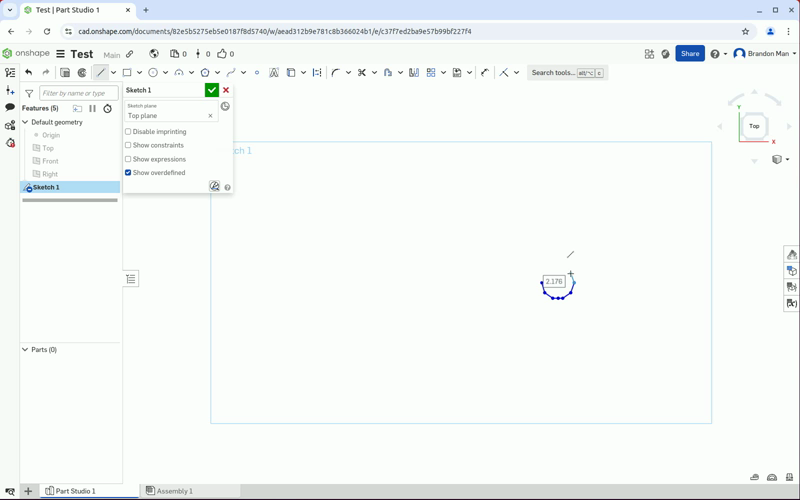
click(570, 273)
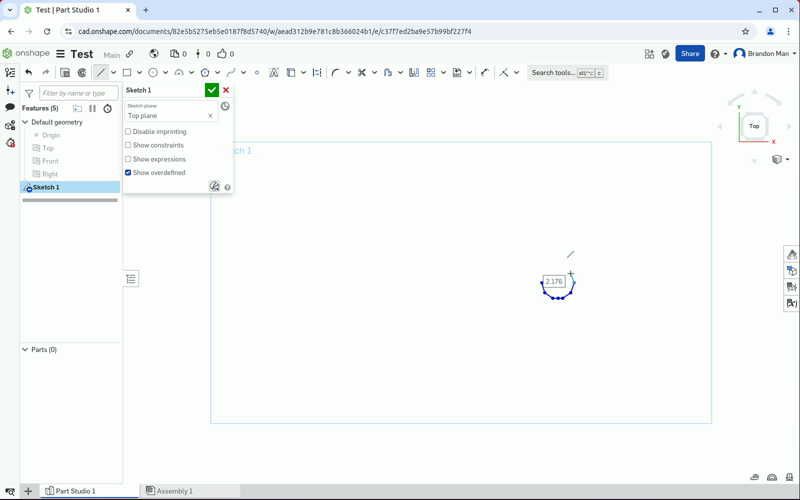
key_up(shift)
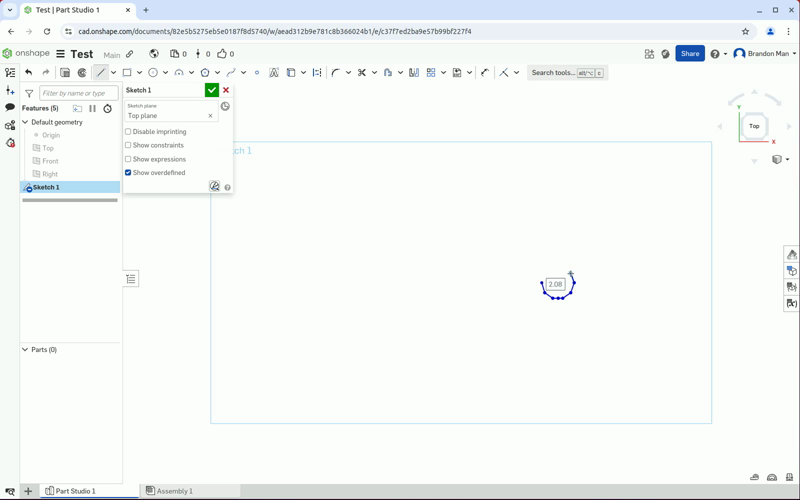
key_down(shift)
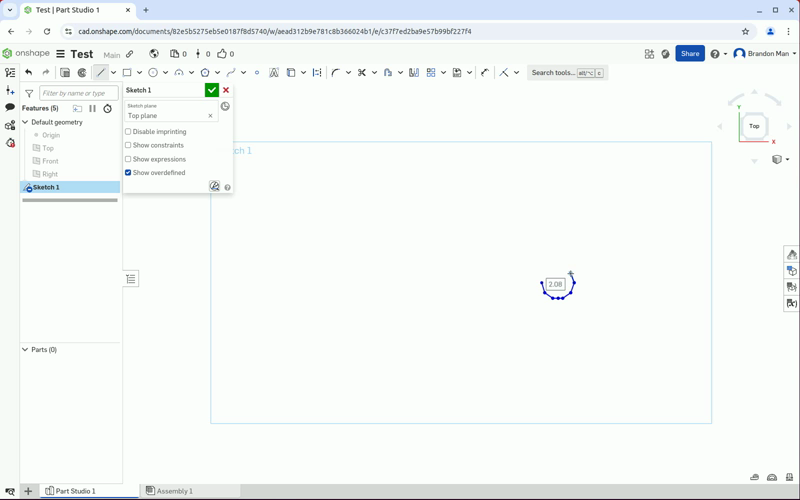
mouse_move(589, 273)
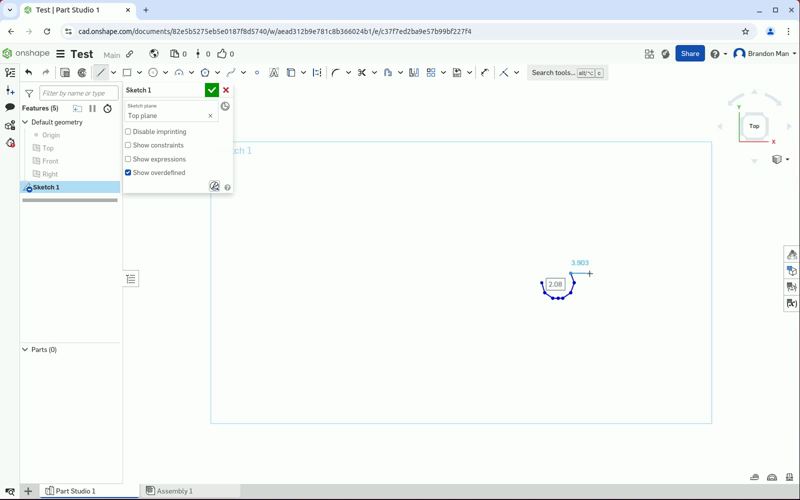
mouse_move(562, 267)
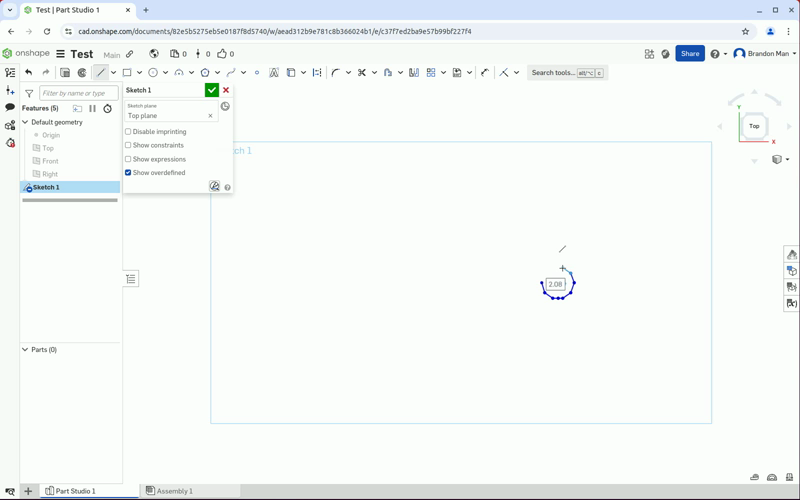
click(562, 267)
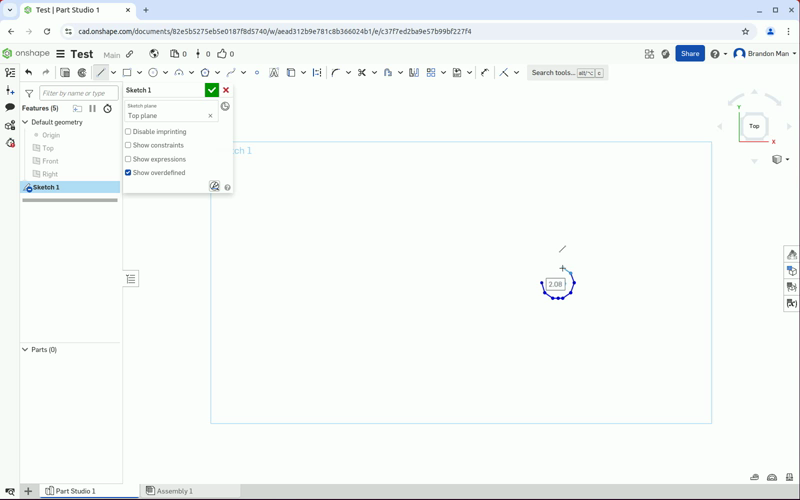
key_up(shift)
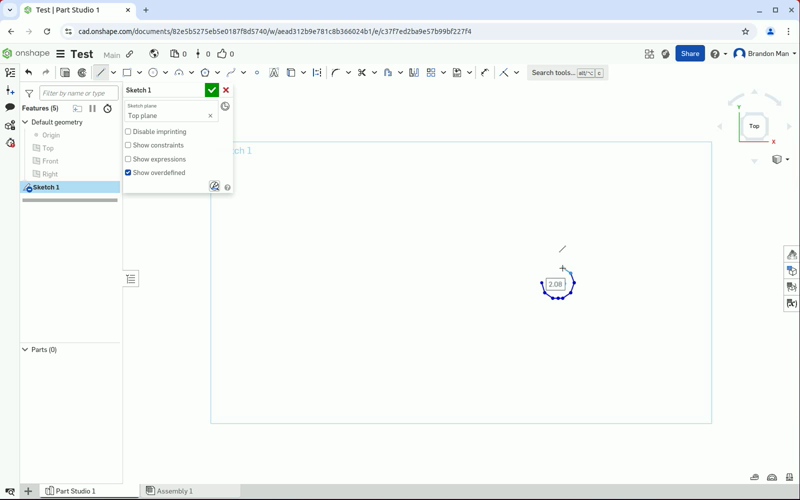
key_down(shift)
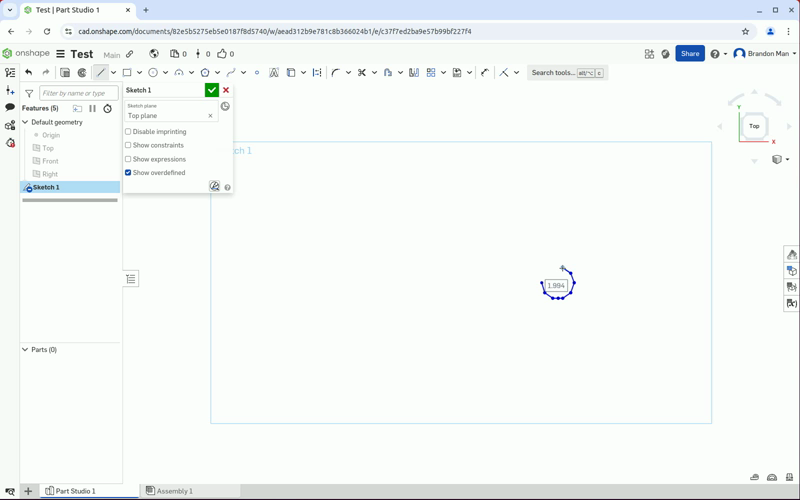
mouse_move(589, 267)
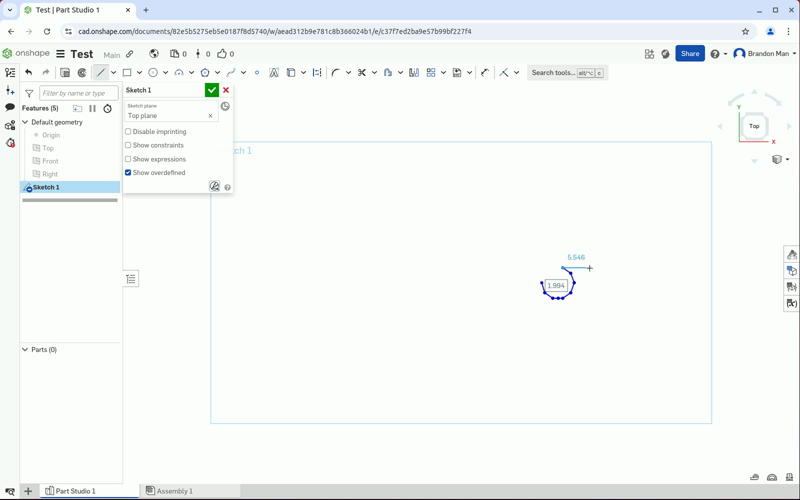
mouse_move(552, 267)
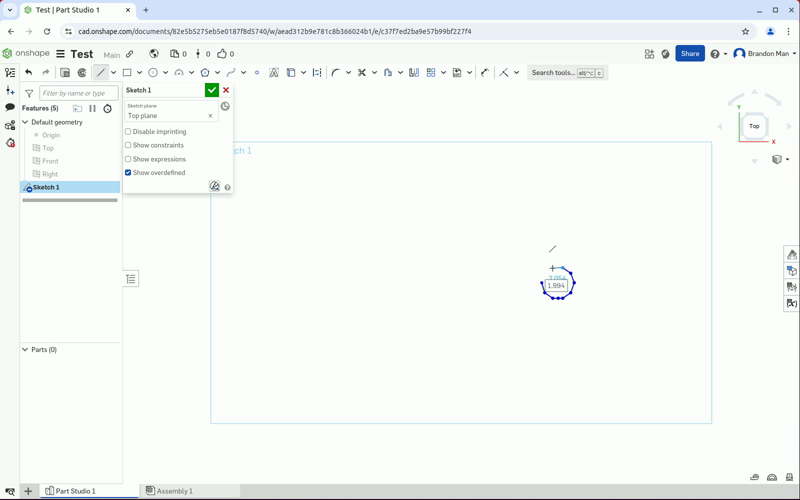
click(552, 267)
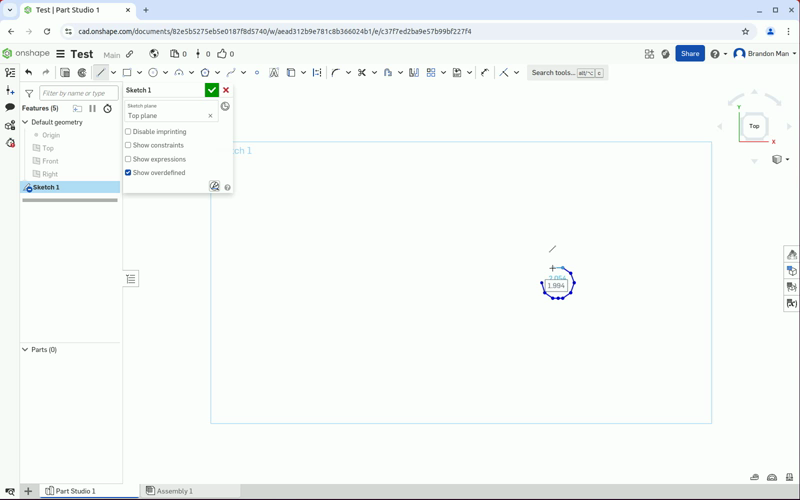
key_up(shift)
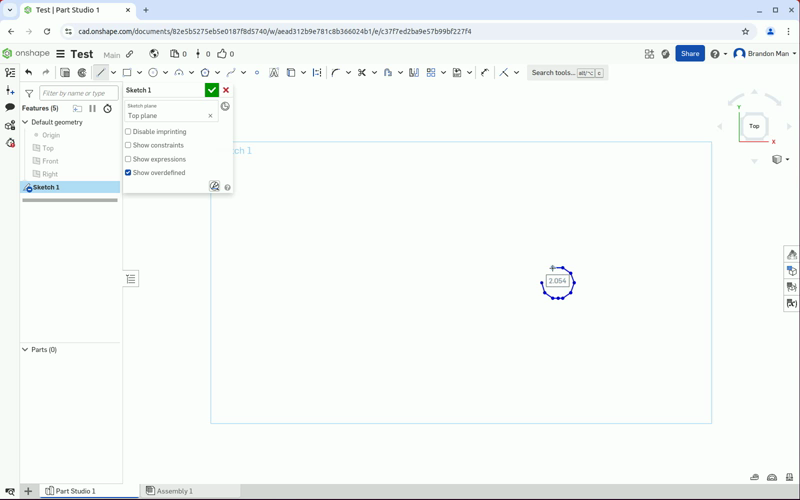
key_down(shift)
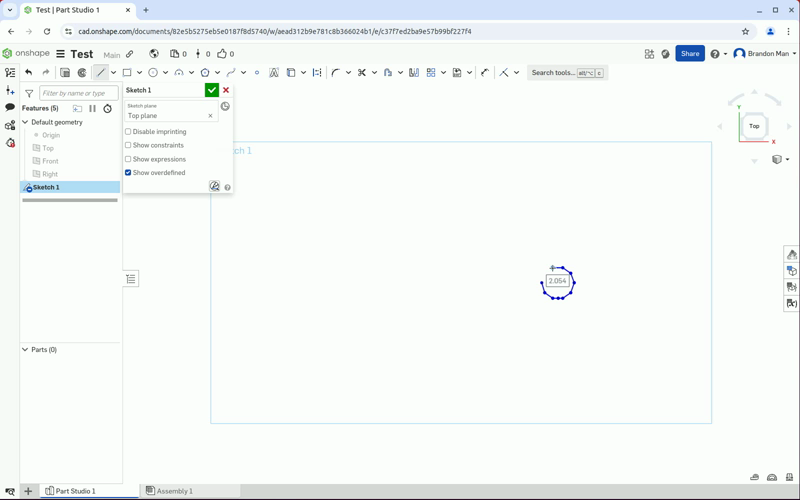
mouse_move(582, 267)
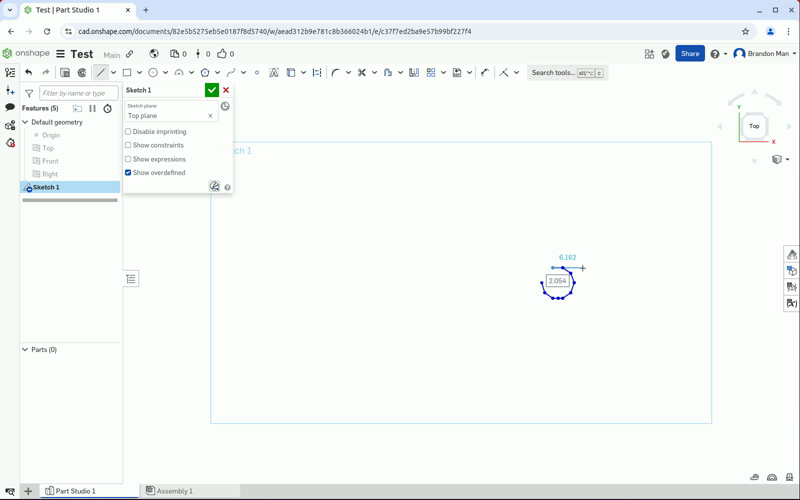
mouse_move(544, 273)
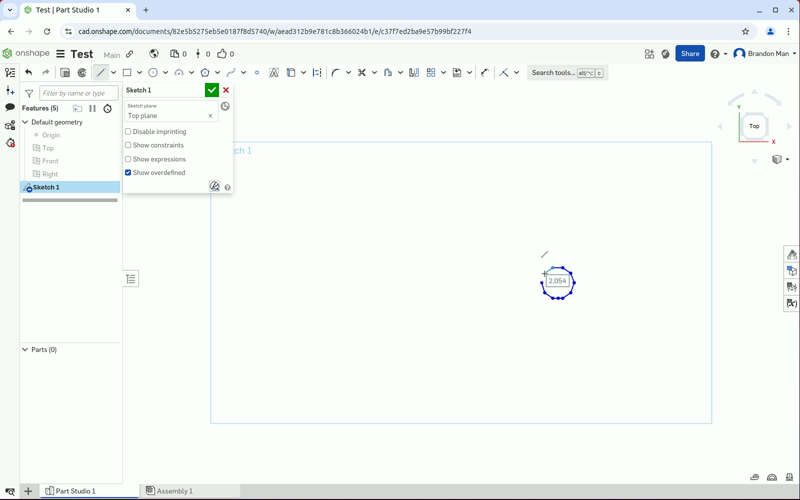
click(544, 273)
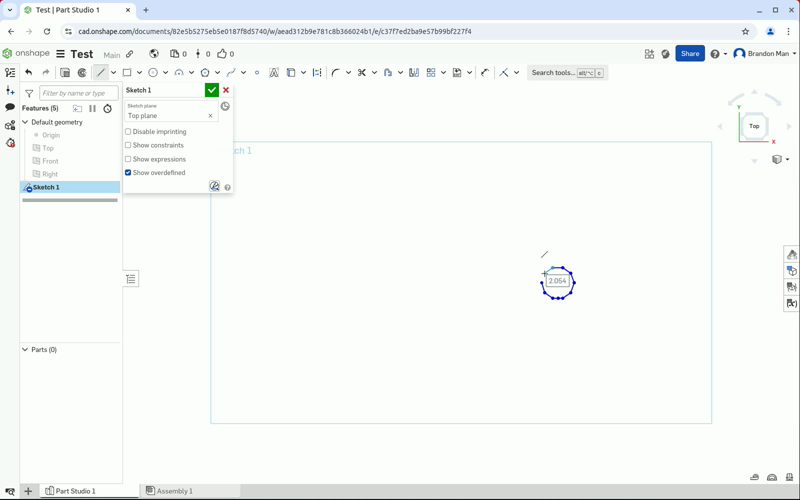
key_up(shift)
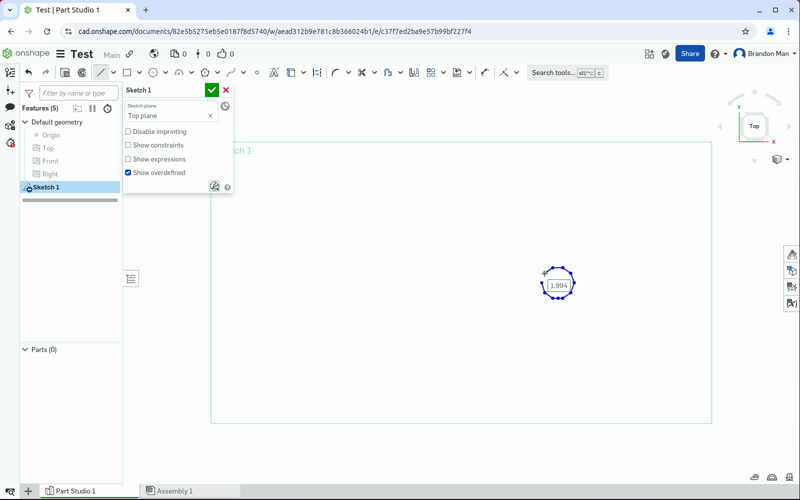
mouse_move(574, 273)
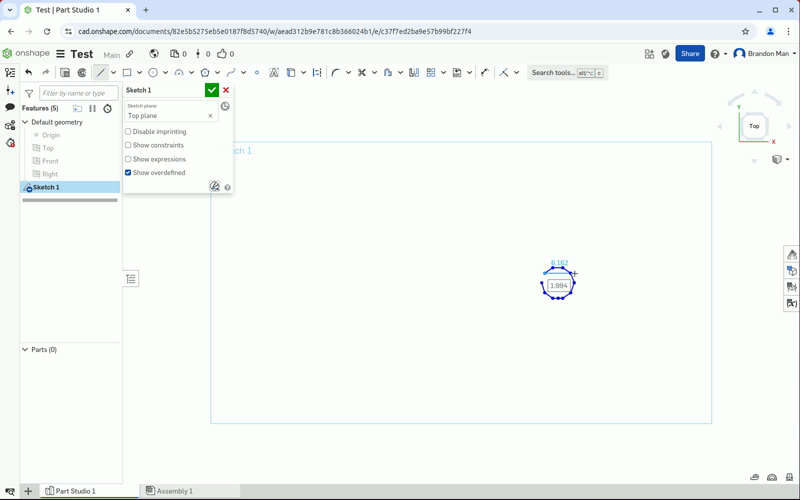
key_down(shift)
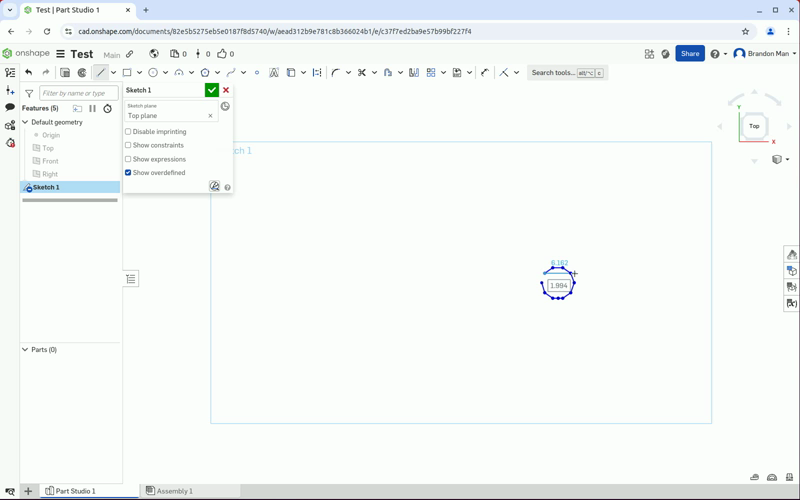
mouse_move(541, 282)
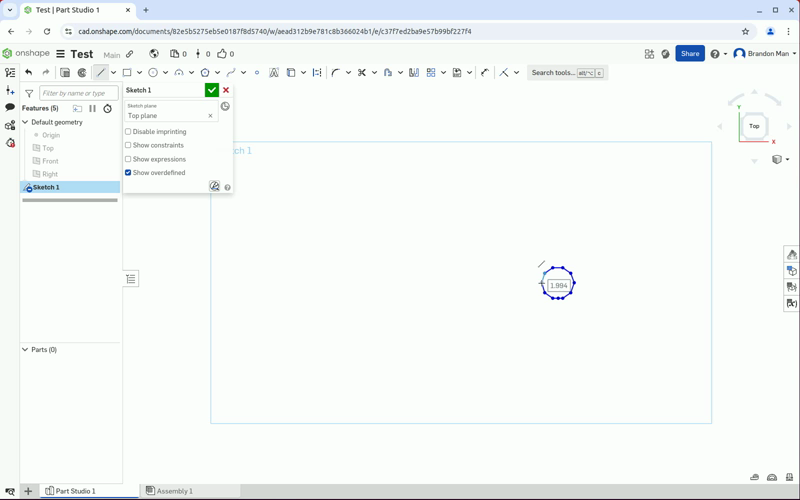
key_up(shift)
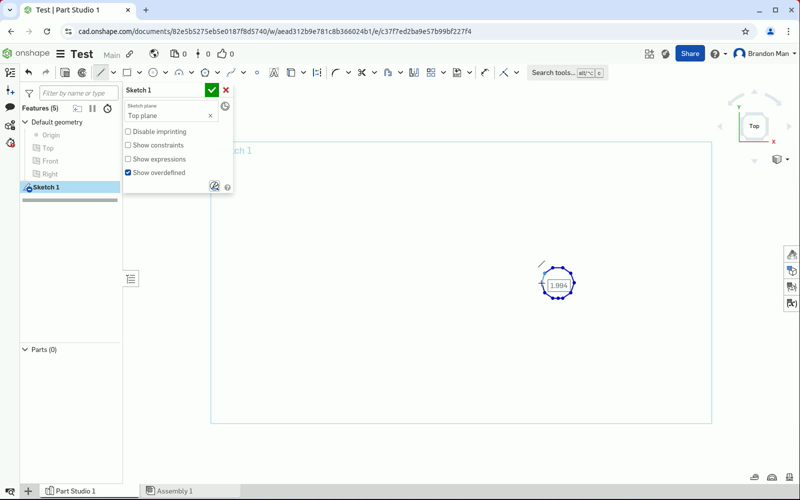
click(541, 282)
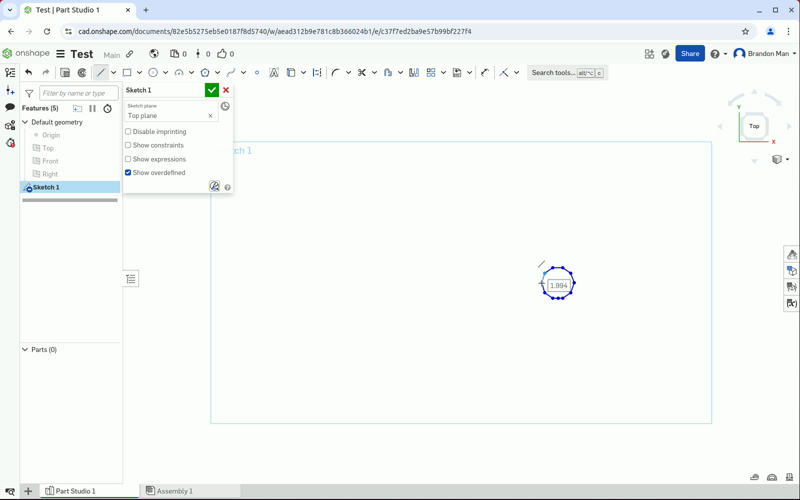
key(esc)
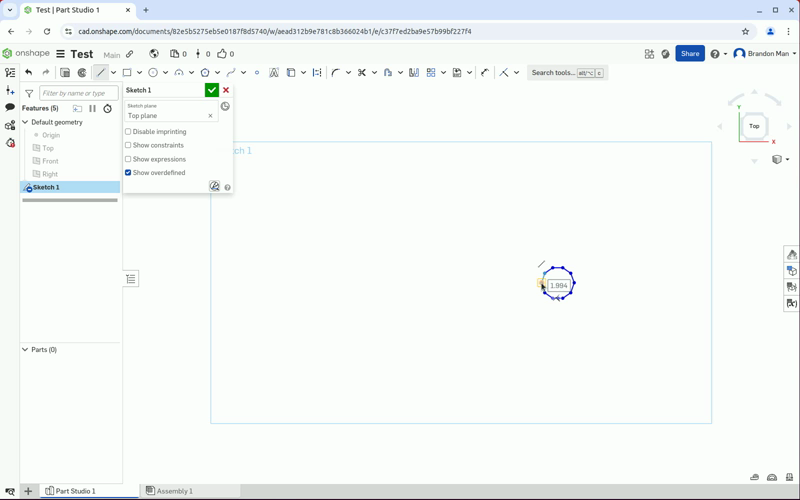
mouse_move(556, 277)
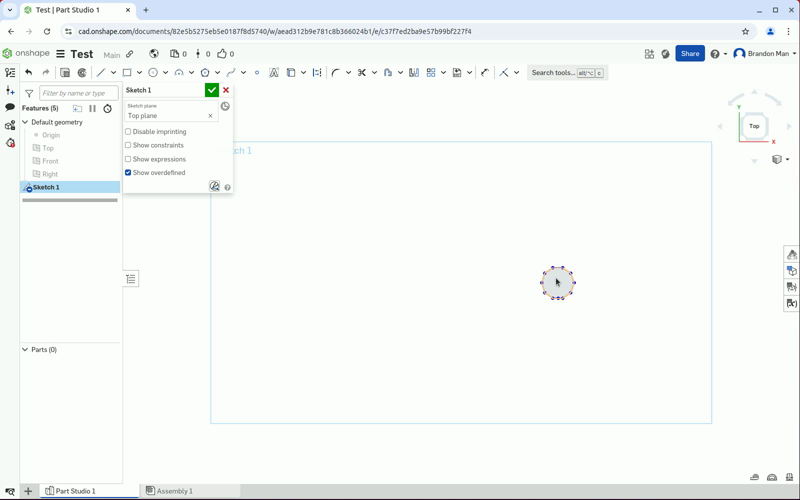
scroll(6)
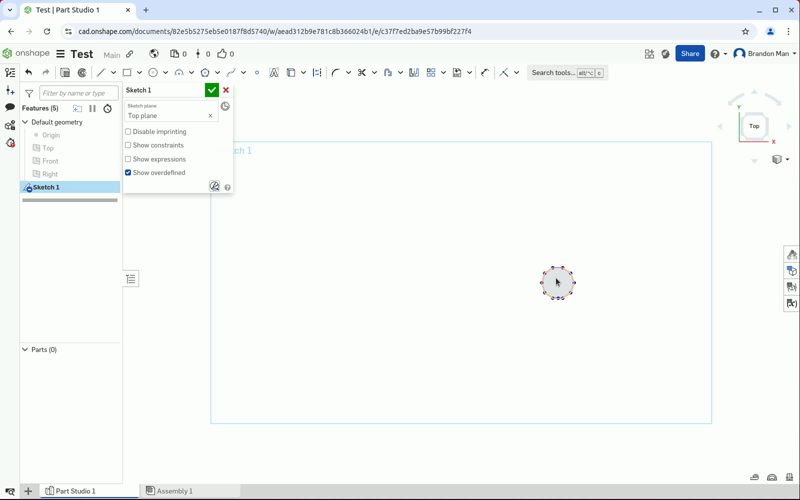
scroll(6)
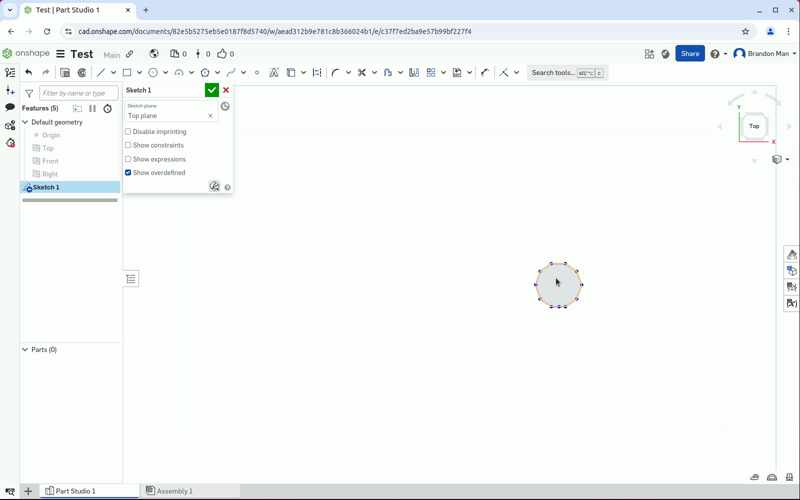
scroll(6)
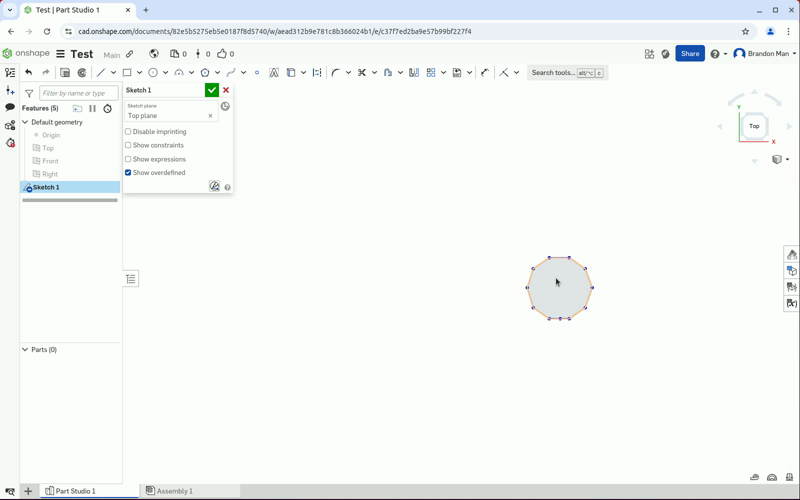
scroll(6)
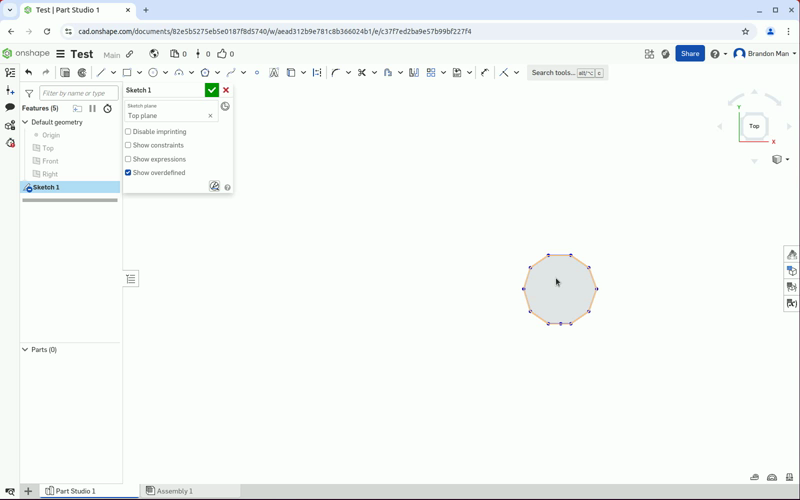
scroll(6)
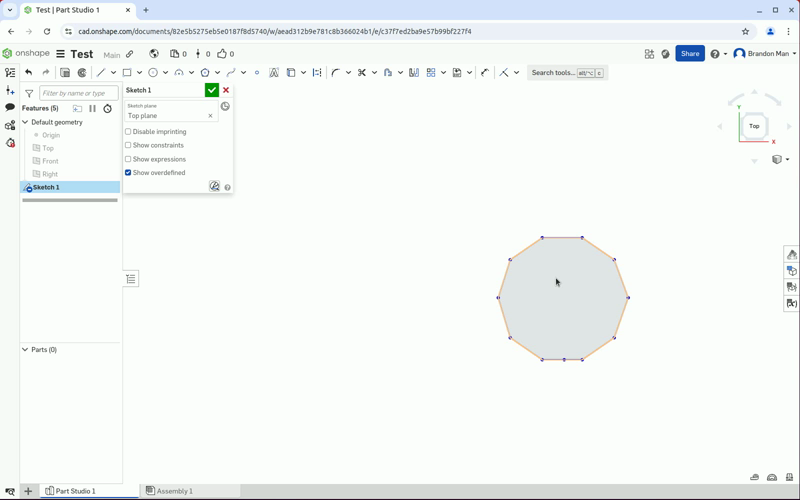
scroll(6)
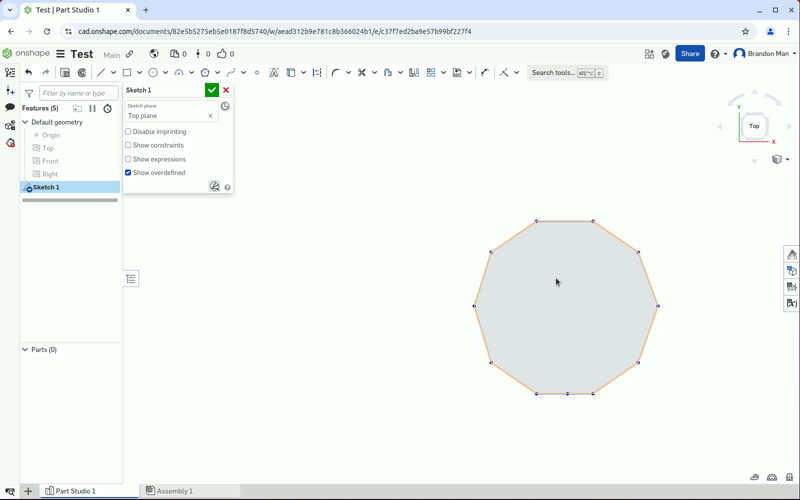
scroll(6)
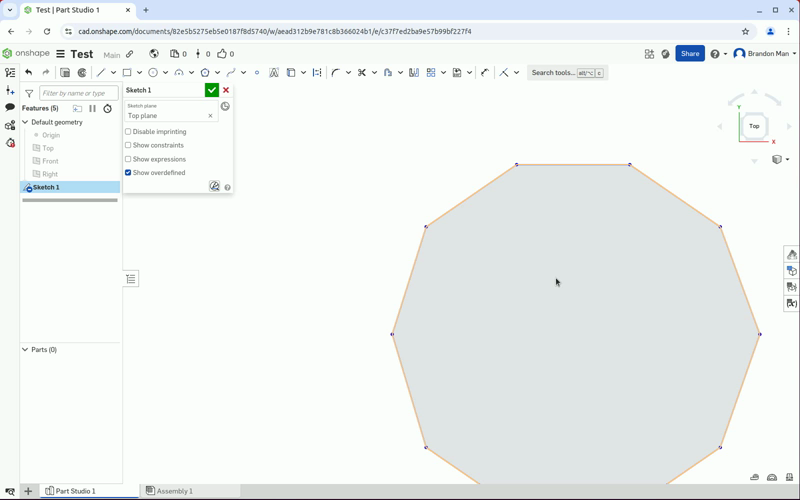
click(556, 277)
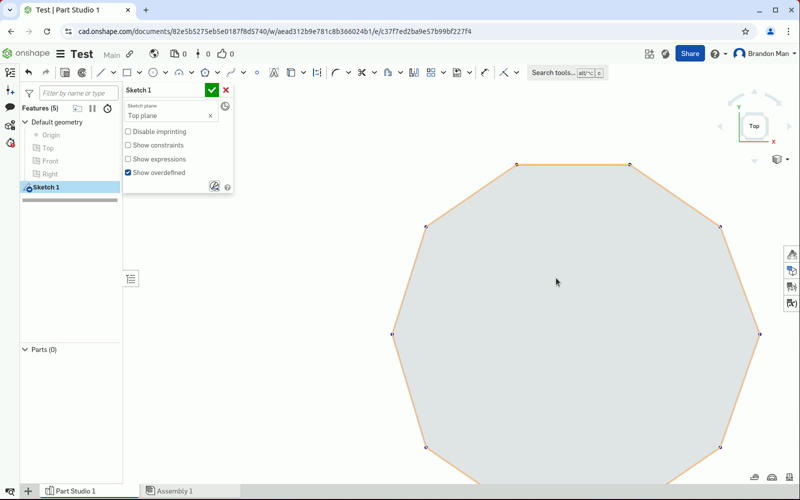
scroll(-6)
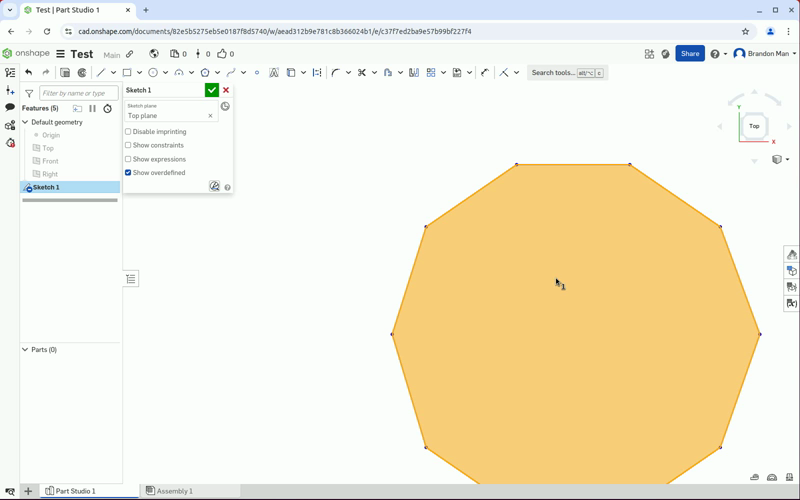
scroll(-6)
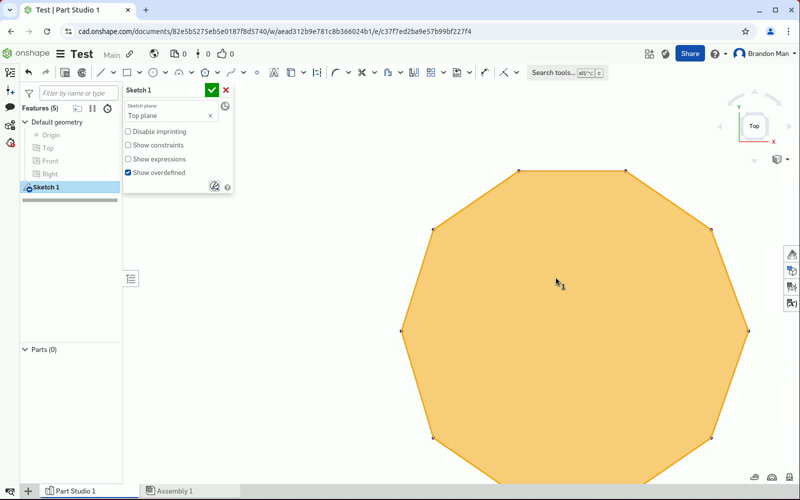
scroll(-6)
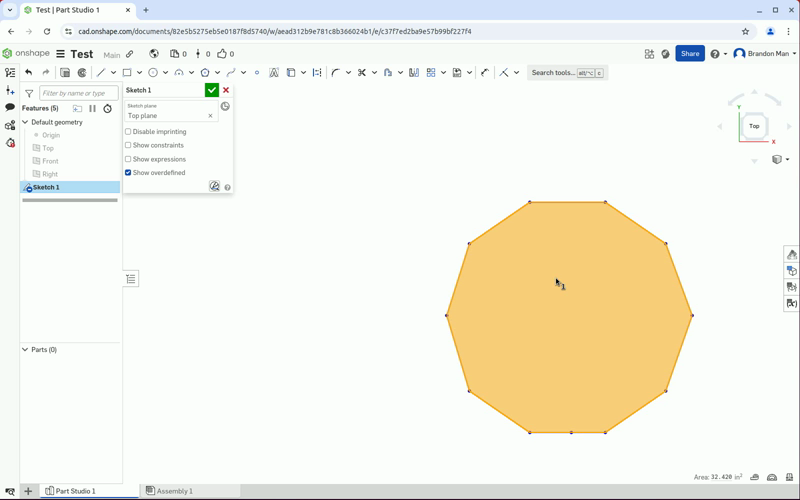
scroll(-6)
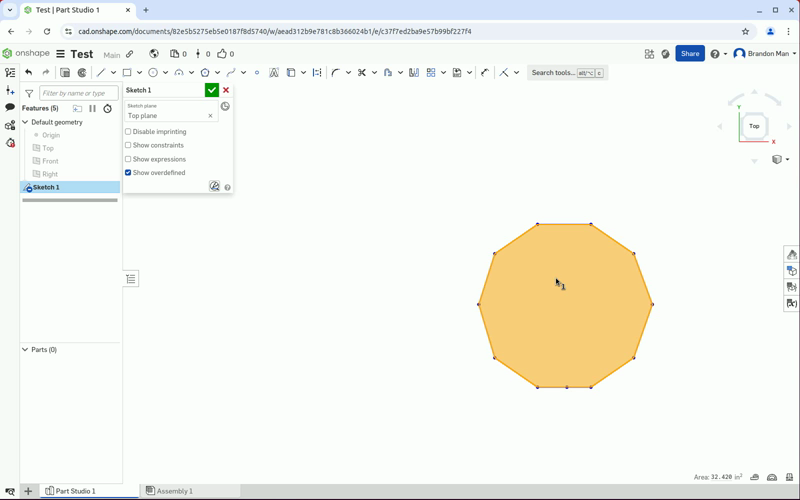
scroll(-6)
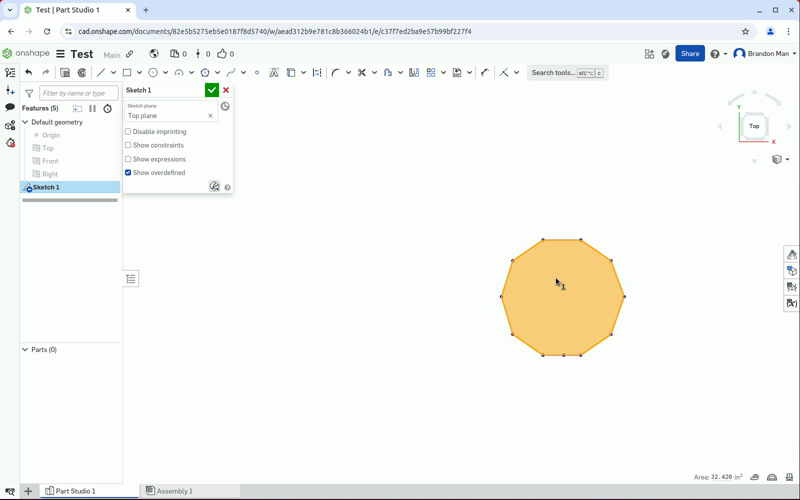
scroll(-6)
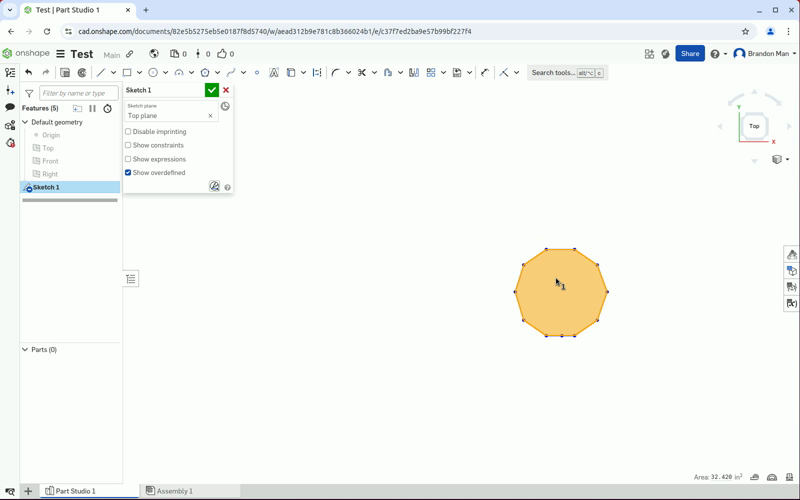
scroll(-6)
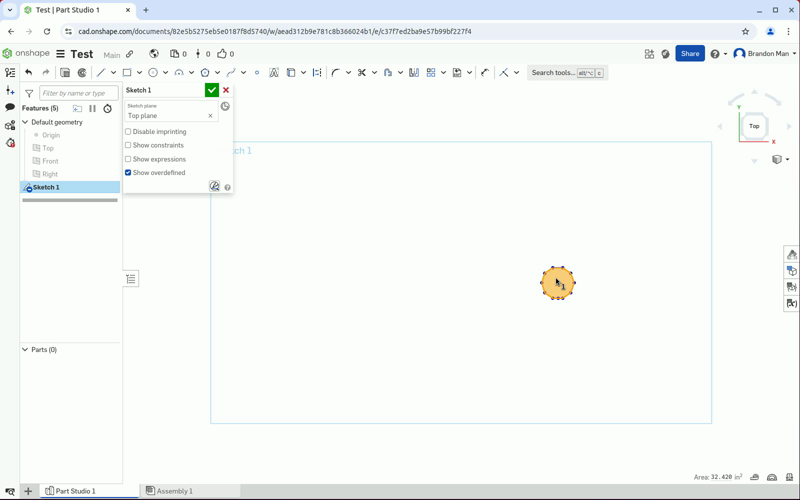
mouse_move(73, 352)
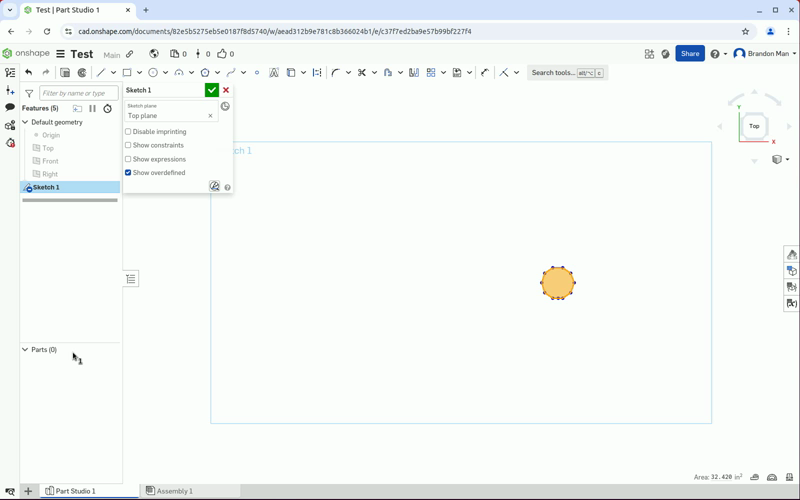
key(shift+y)
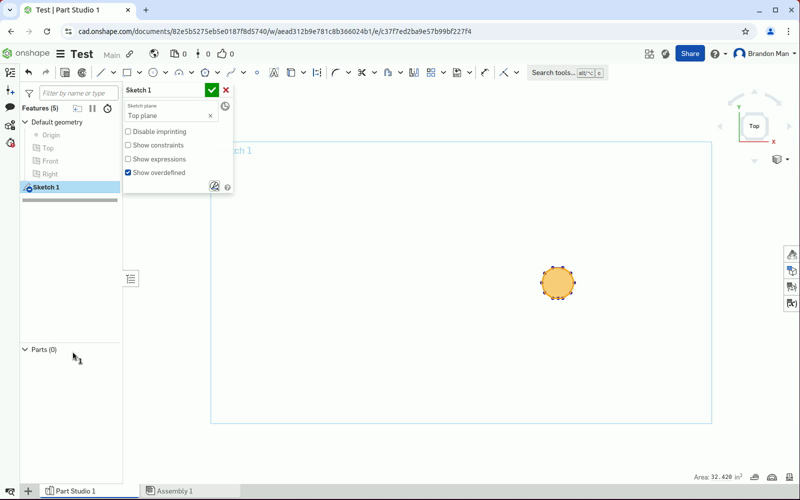
key(shift+e)
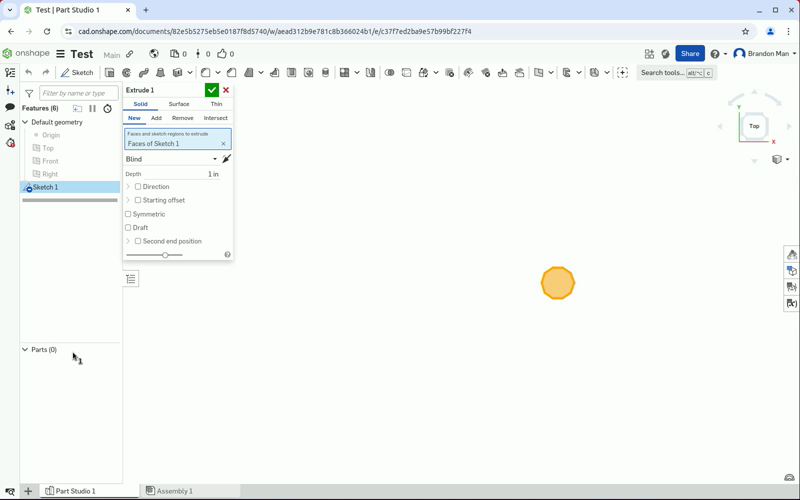
mouse_move(143, 106)
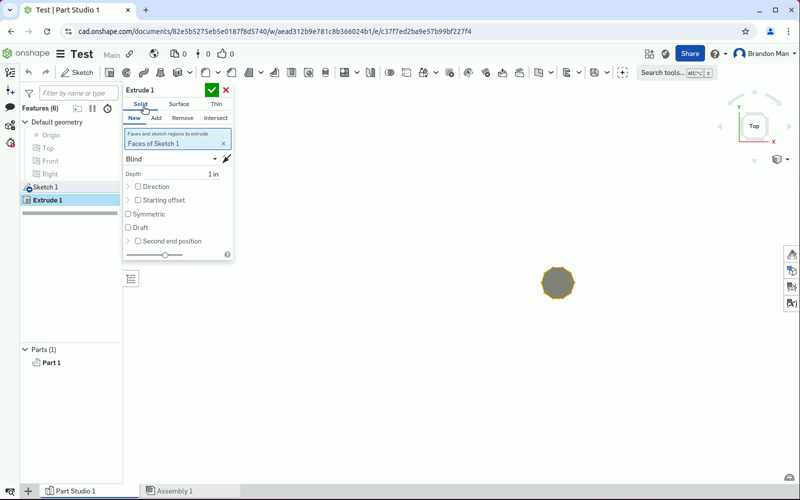
click(143, 106)
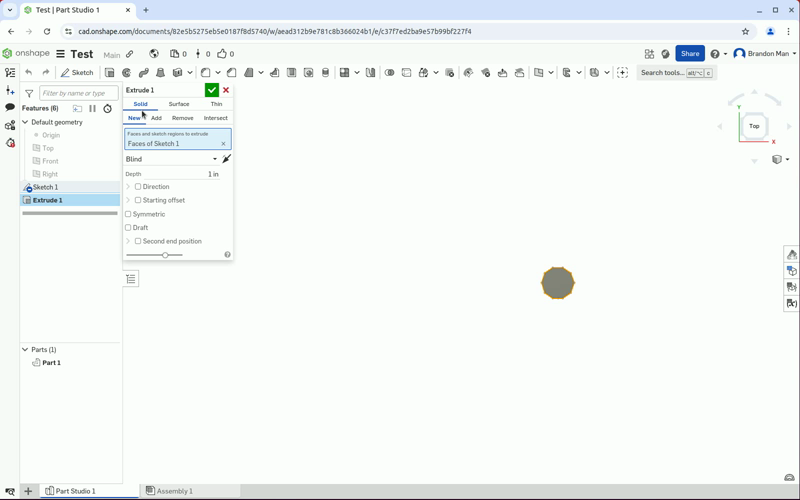
mouse_move(137, 120)
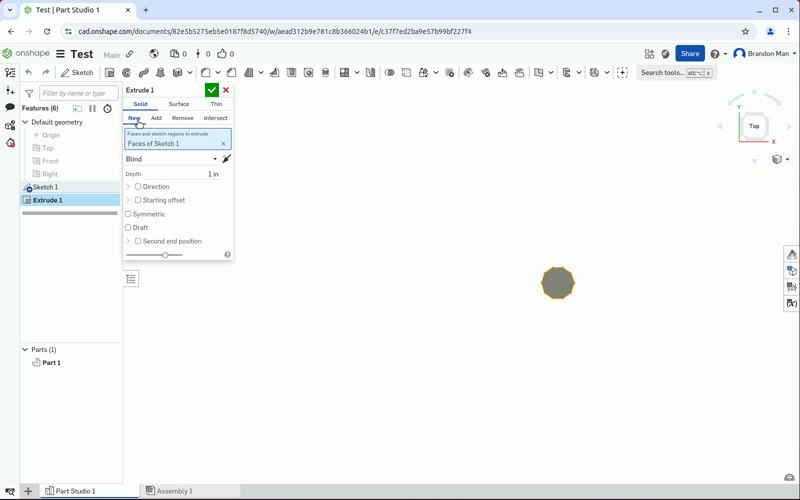
click(137, 120)
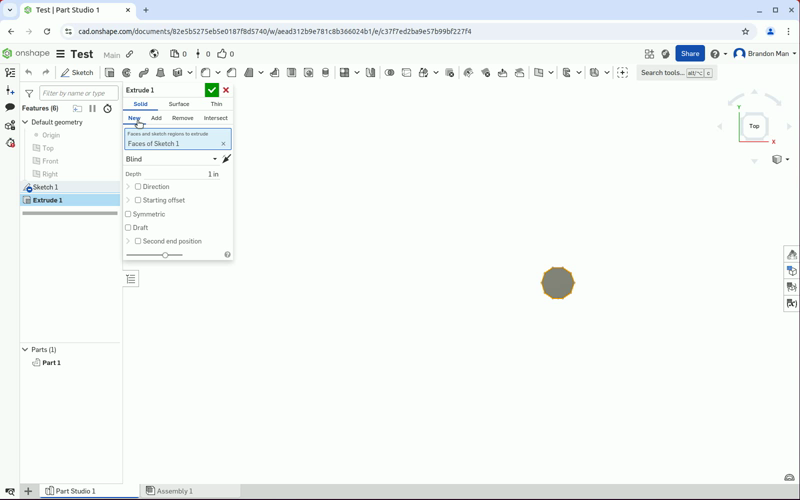
key(tab, 4)
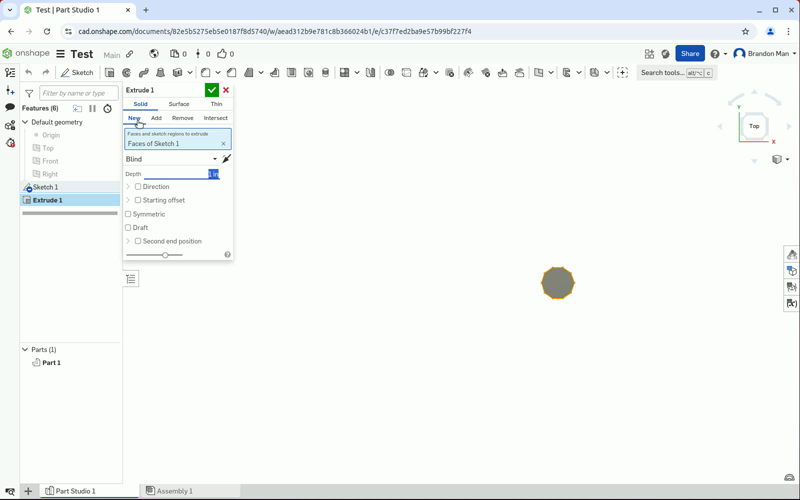
text(3.852)
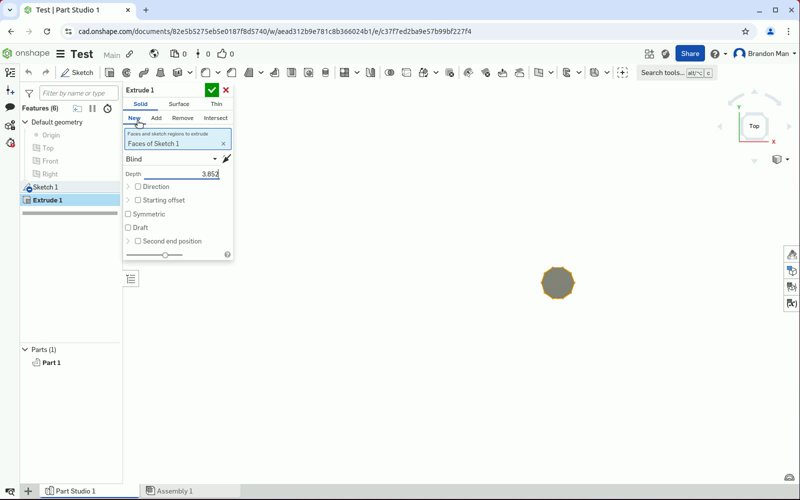
key(tab, 3)
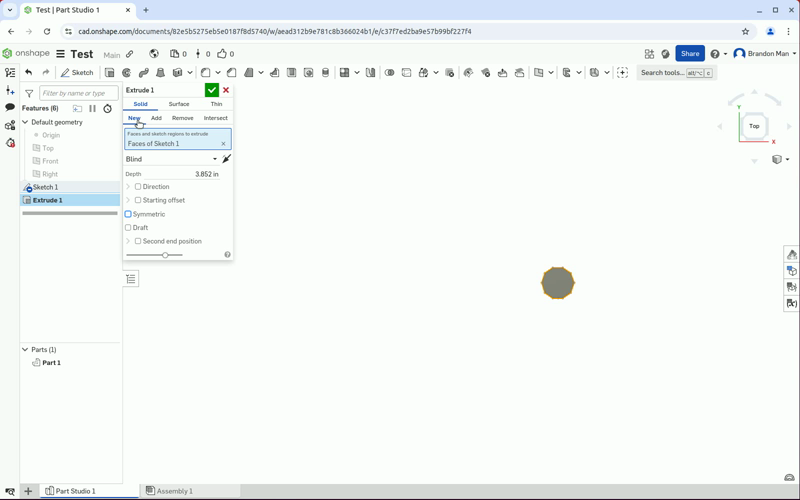
key(space)
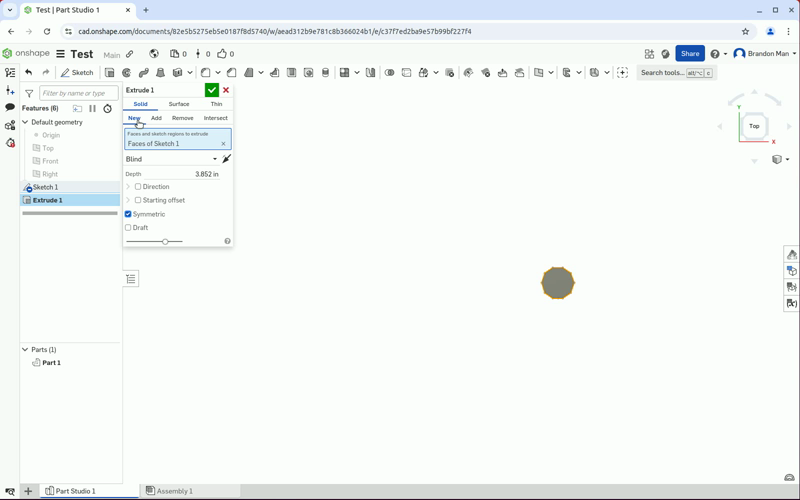
key(enter)
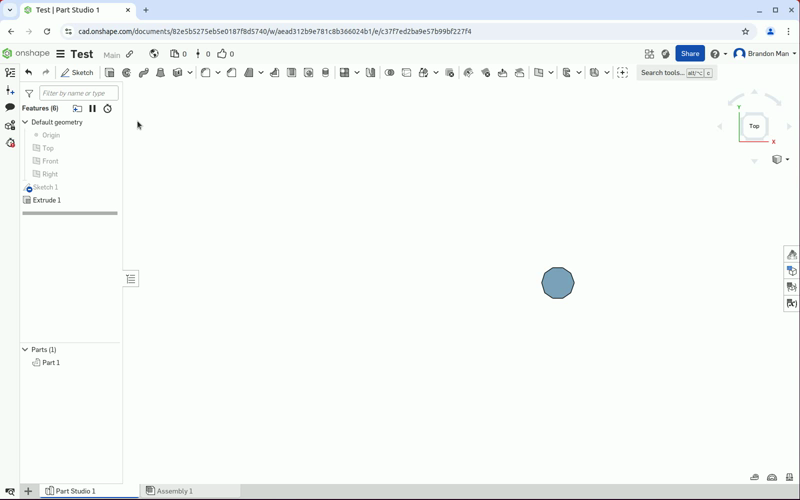
key(shift+h)
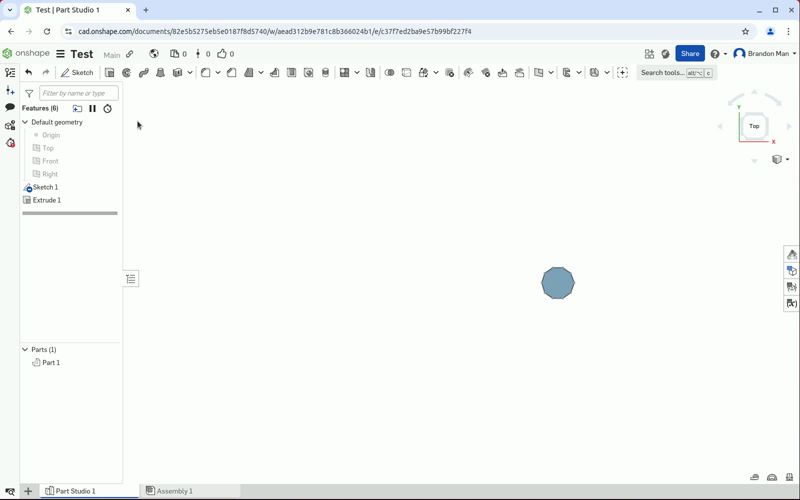
key(shift+h)
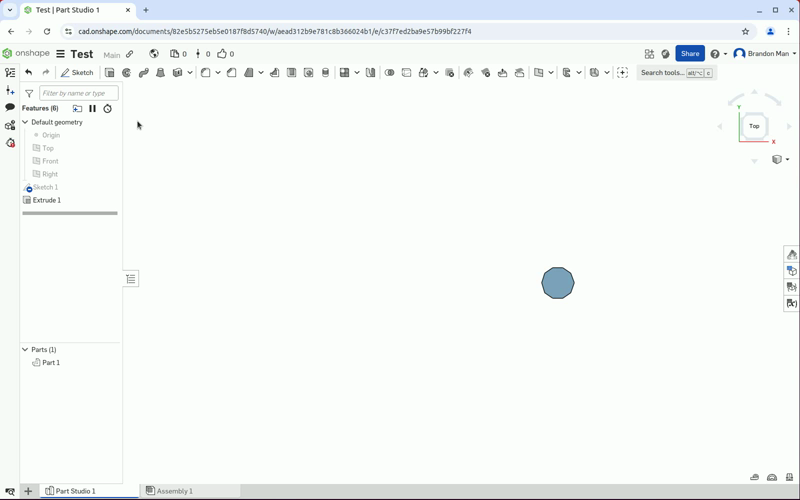
mouse_move(73, 189)
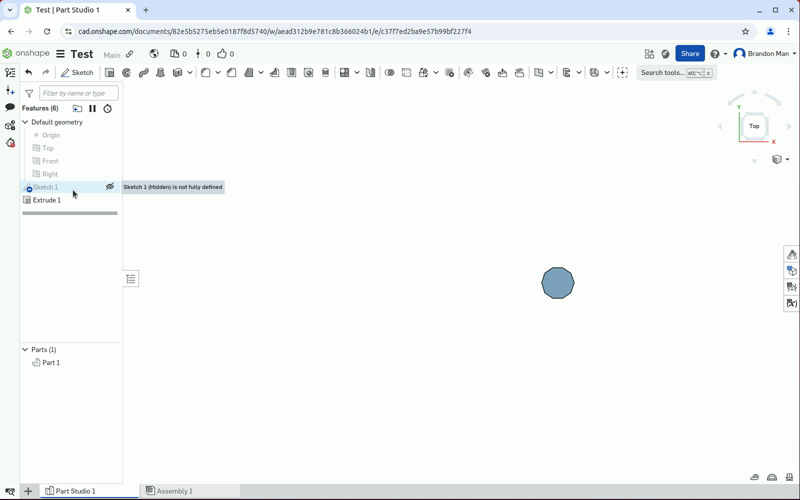
click(73, 189)
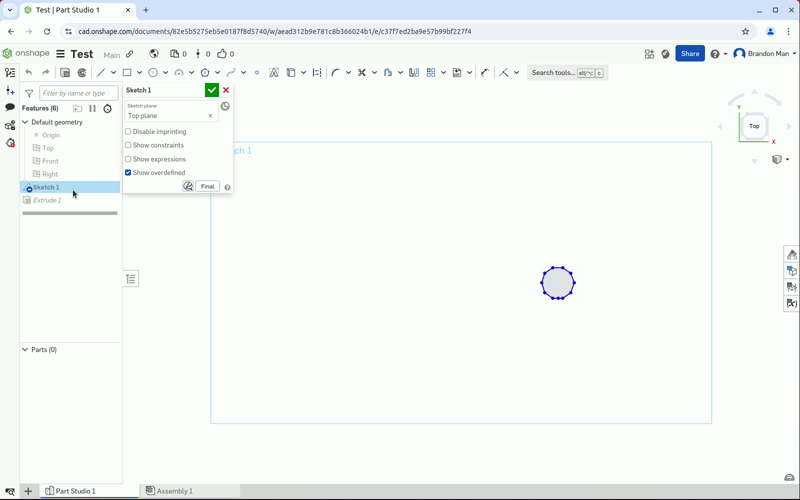
mouse_move(229, 92)
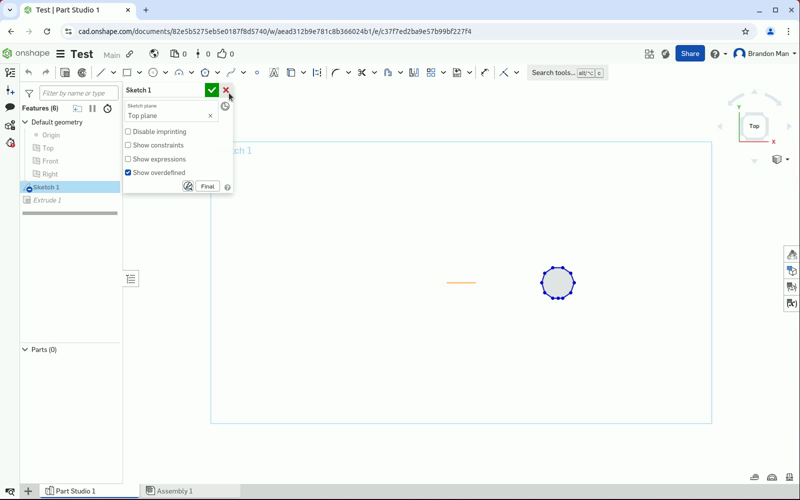
click(229, 92)
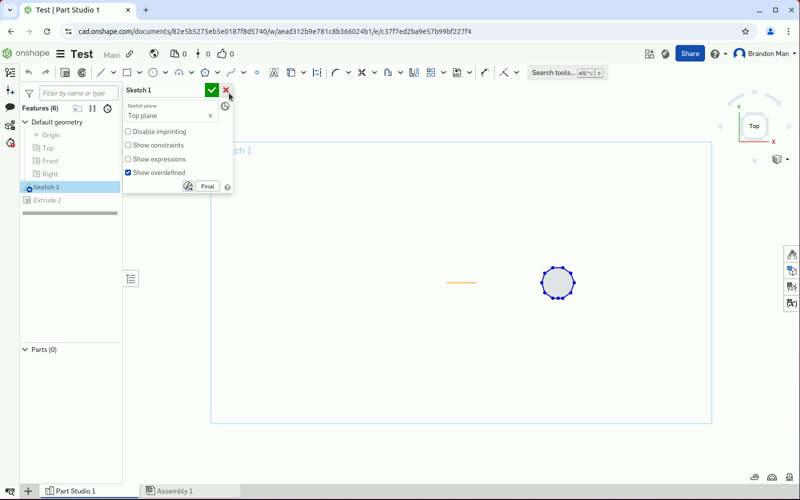
key(shift+s)
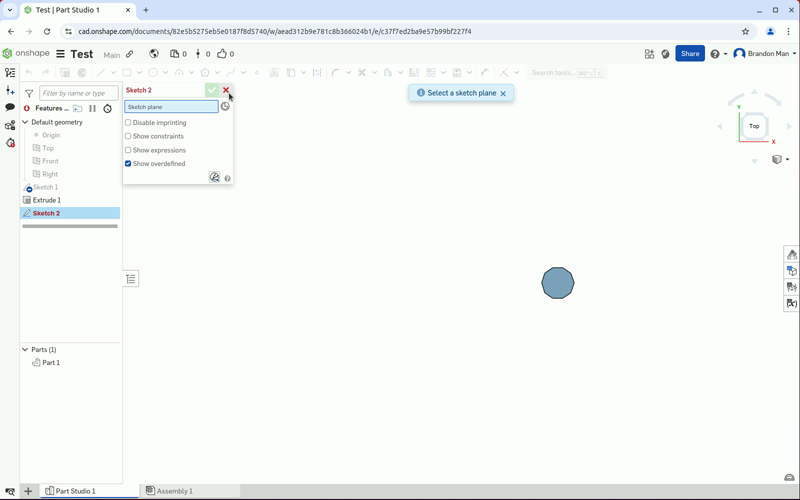
mouse_move(73, 150)
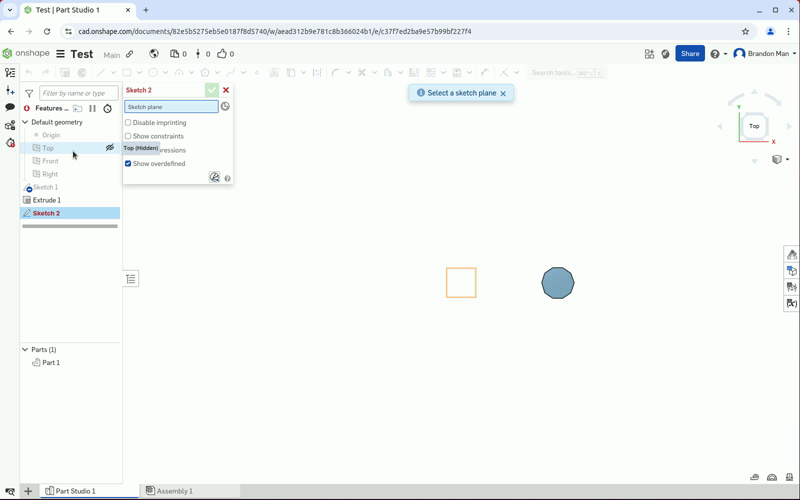
click(73, 150)
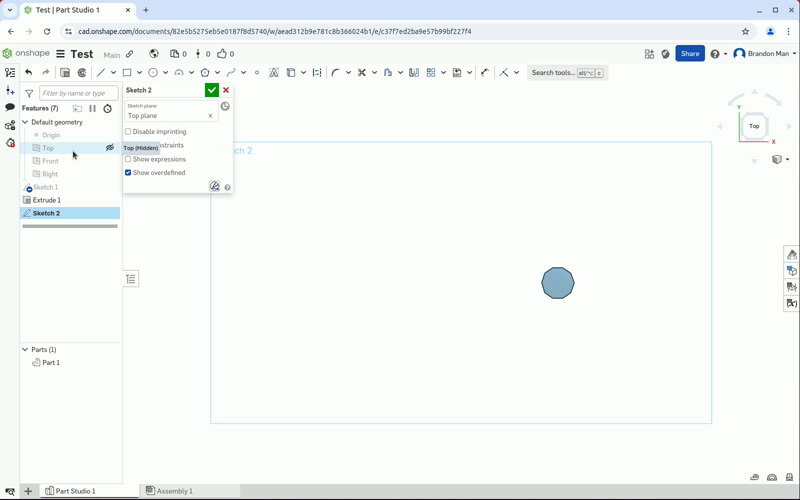
mouse_move(73, 352)
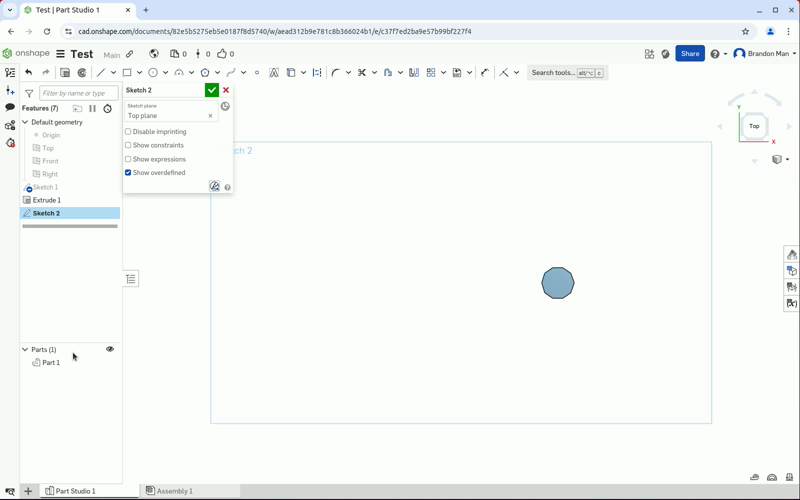
key(y)
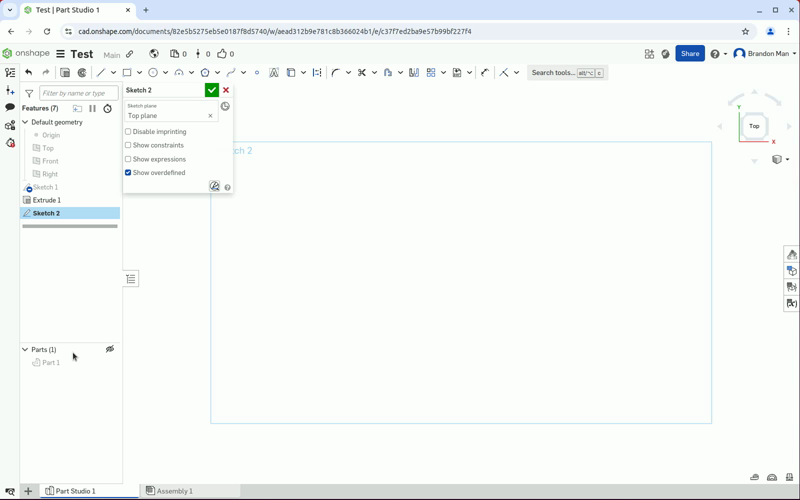
key(l)
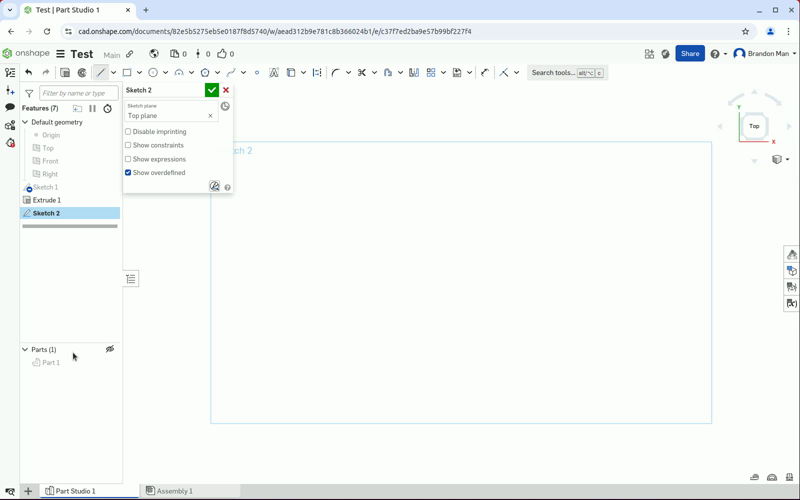
key_down(shift)
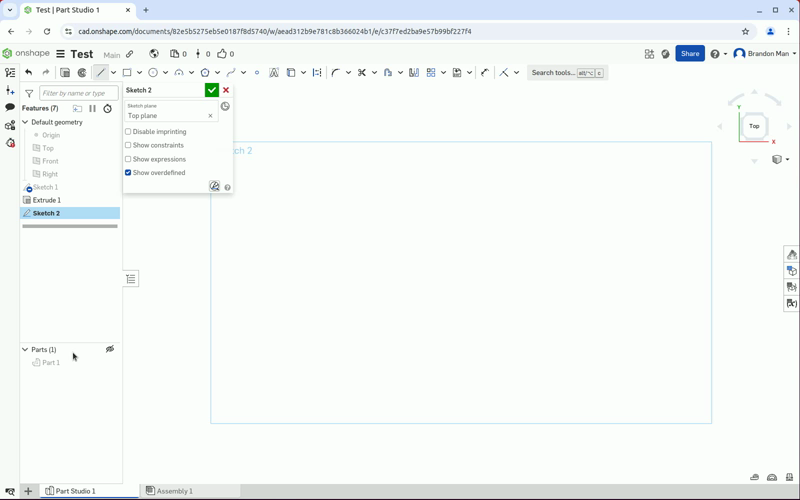
mouse_move(460, 253)
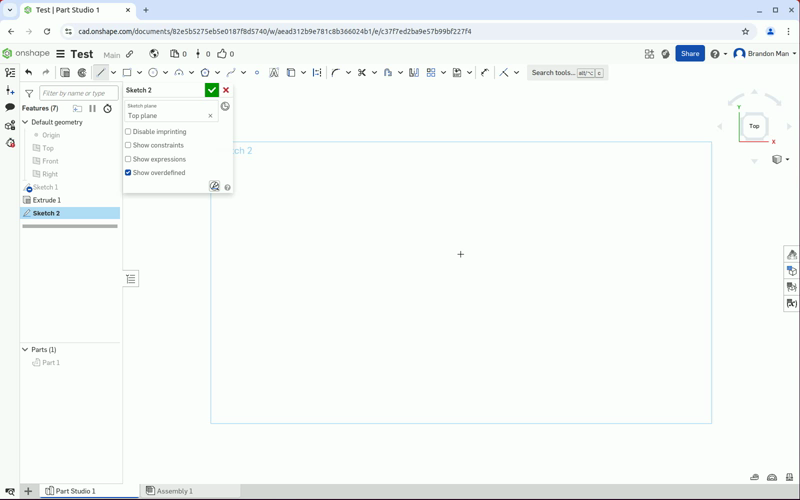
click(460, 253)
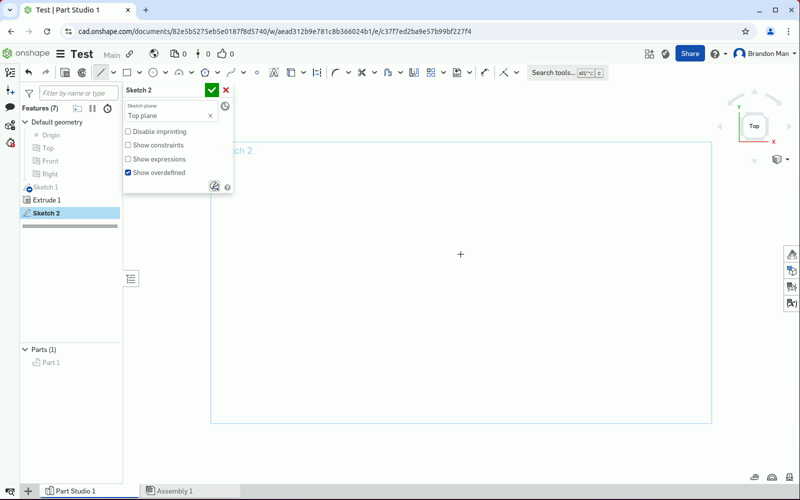
key_up(shift)
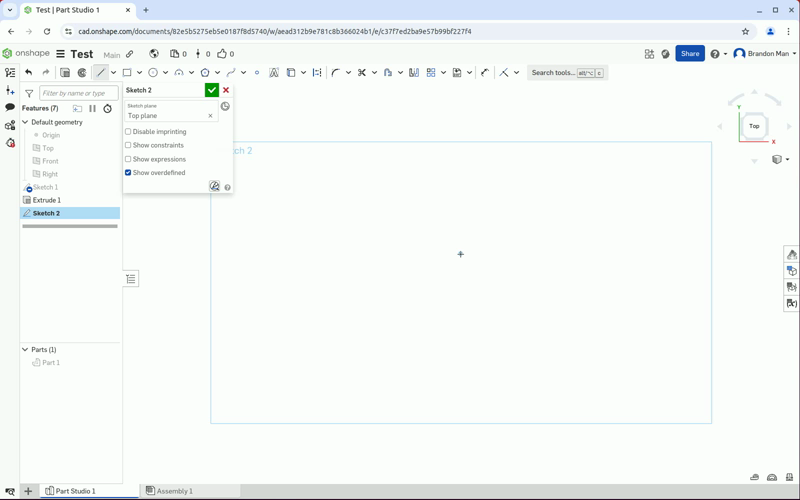
key_down(shift)
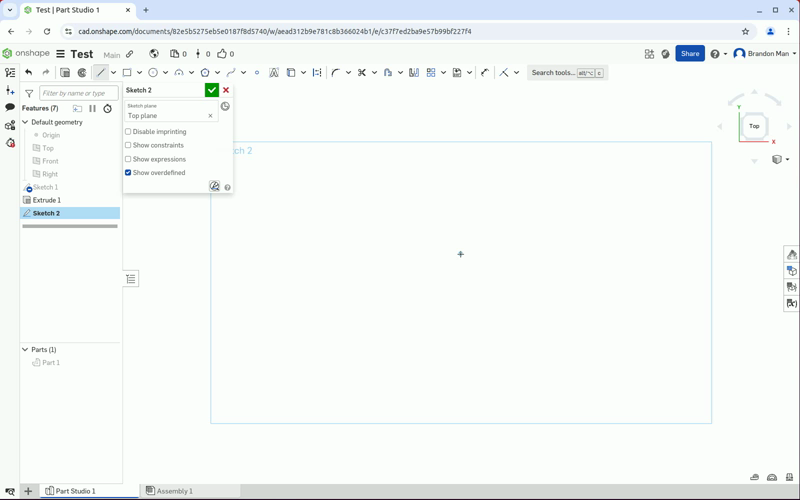
mouse_move(490, 253)
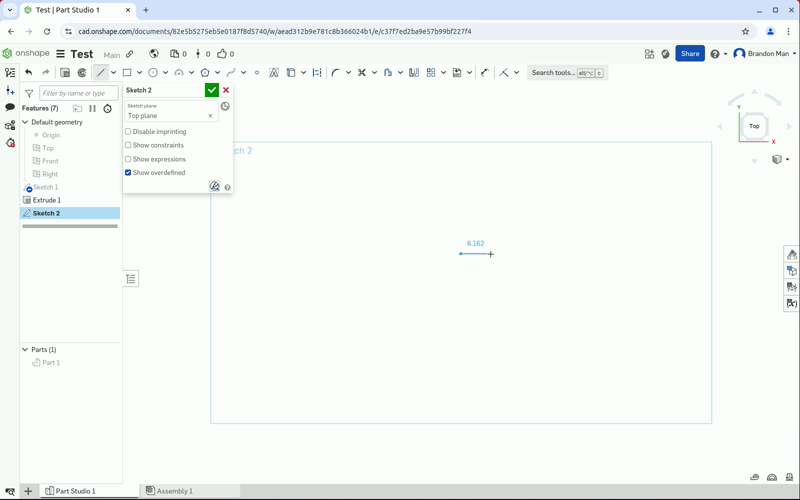
mouse_move(470, 255)
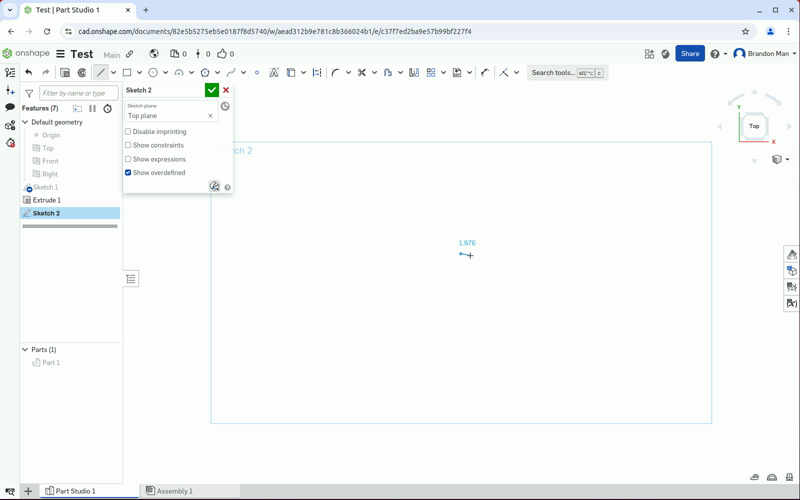
click(470, 255)
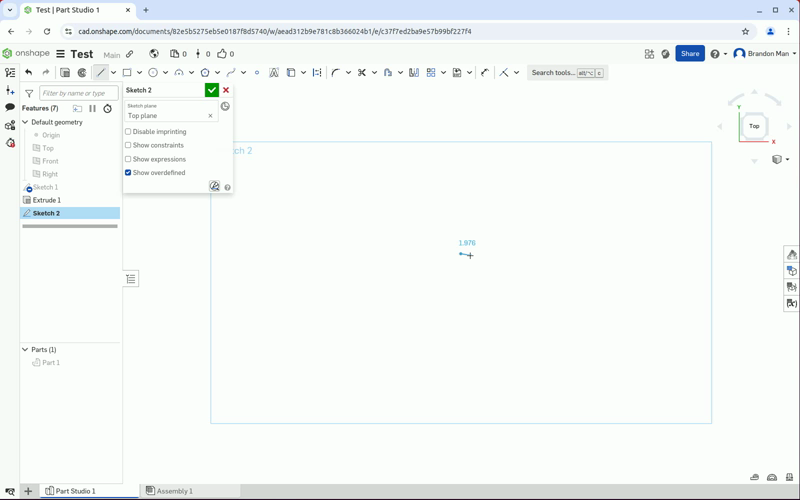
key_up(shift)
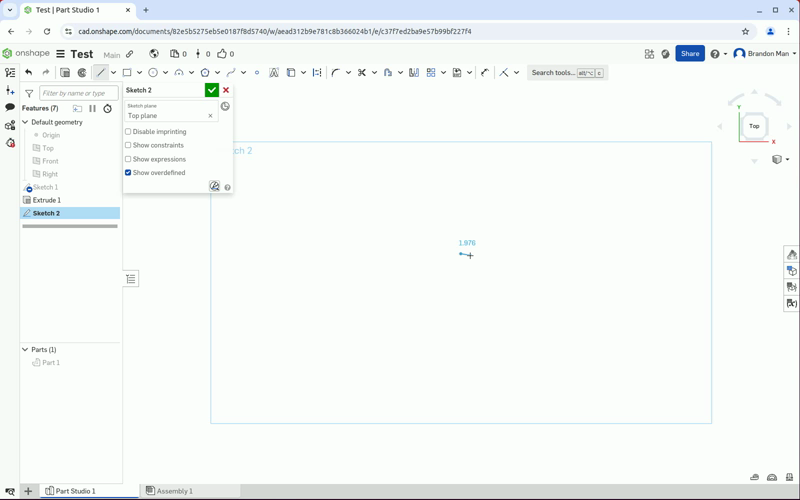
key(esc)
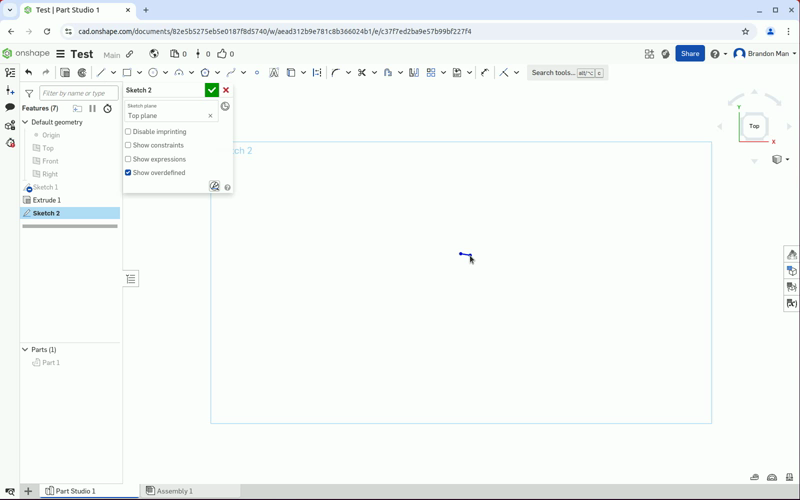
key(a)
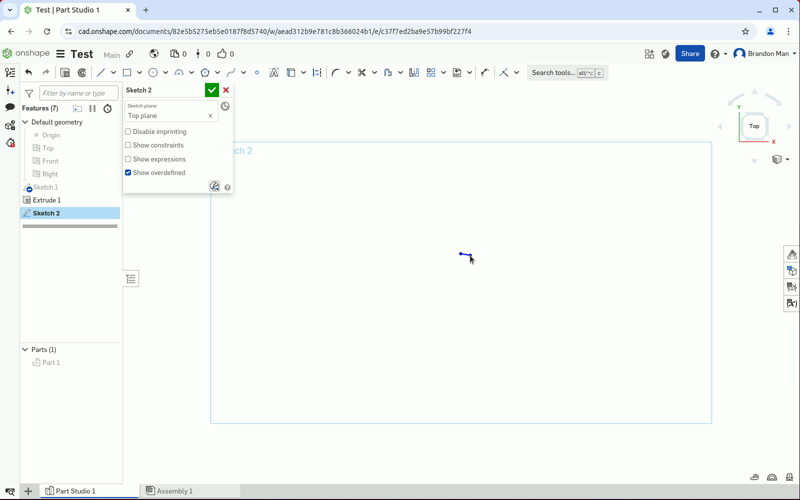
mouse_move(470, 255)
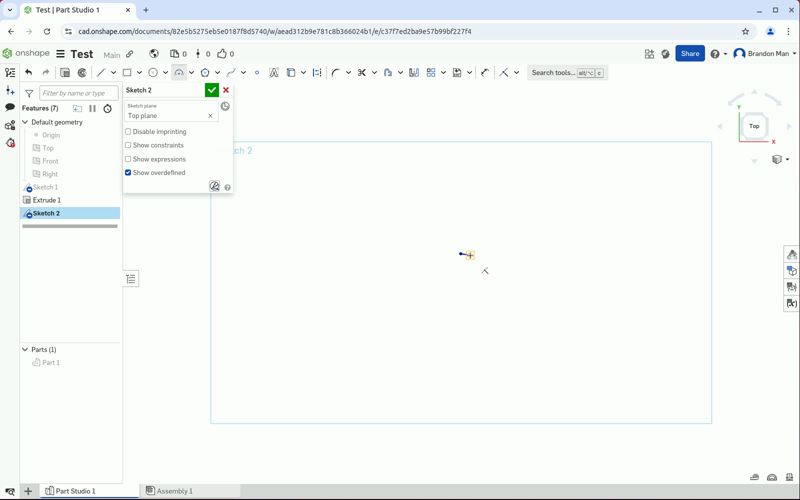
click(470, 255)
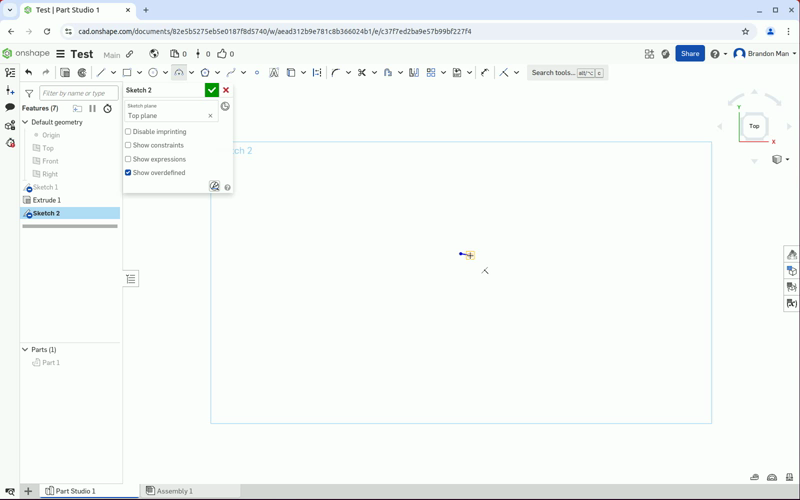
mouse_move(460, 253)
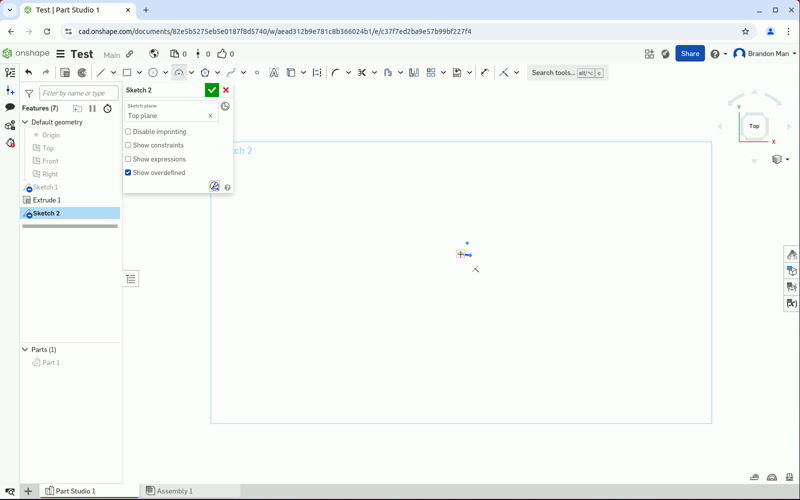
click(460, 253)
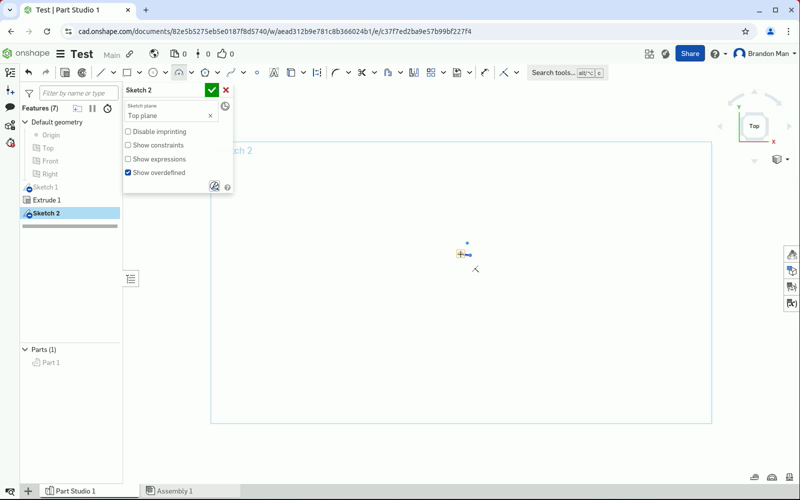
key_down(shift)
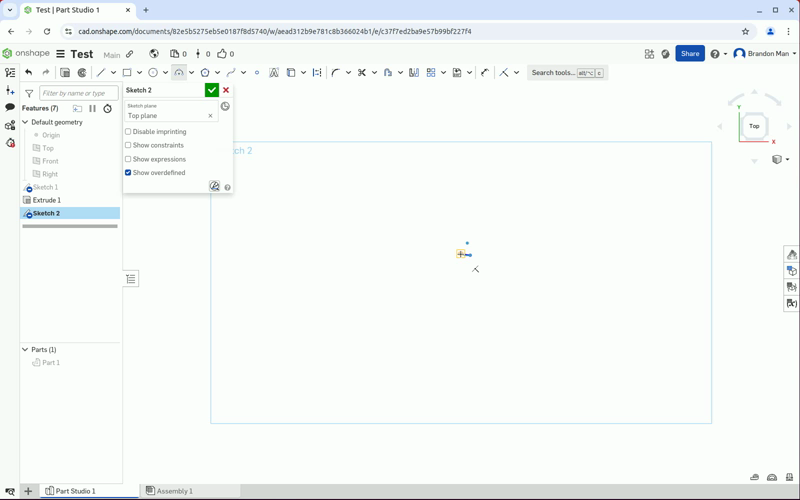
mouse_move(465, 253)
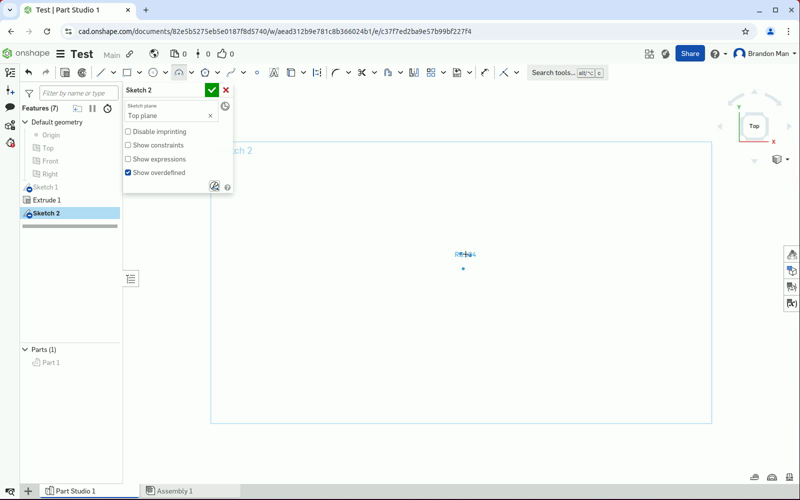
click(465, 253)
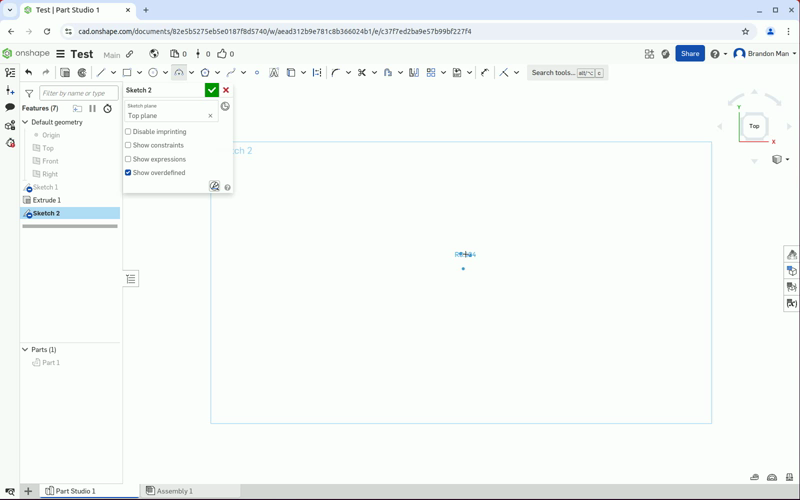
key_up(shift)
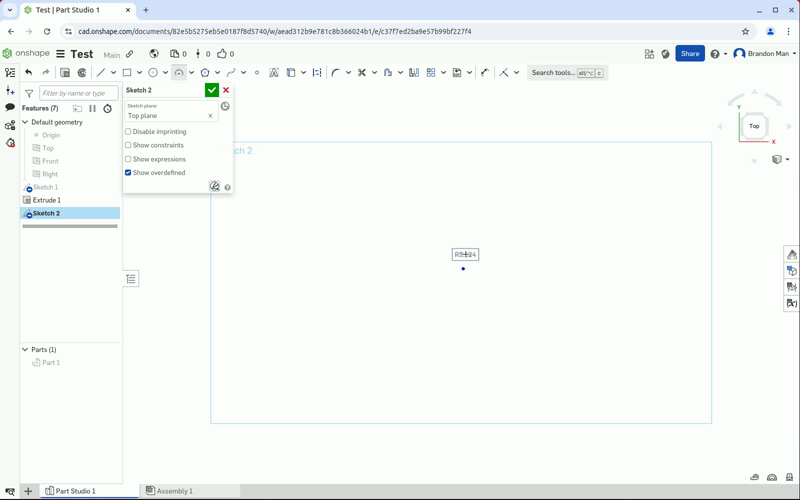
key(esc)
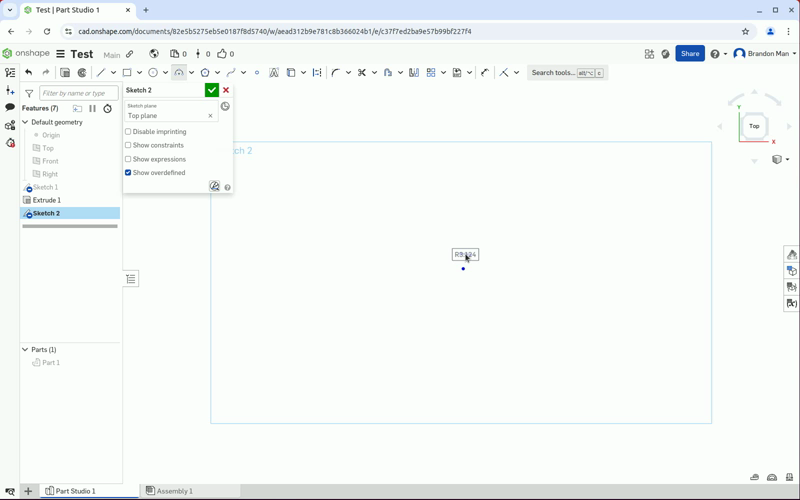
mouse_move(465, 253)
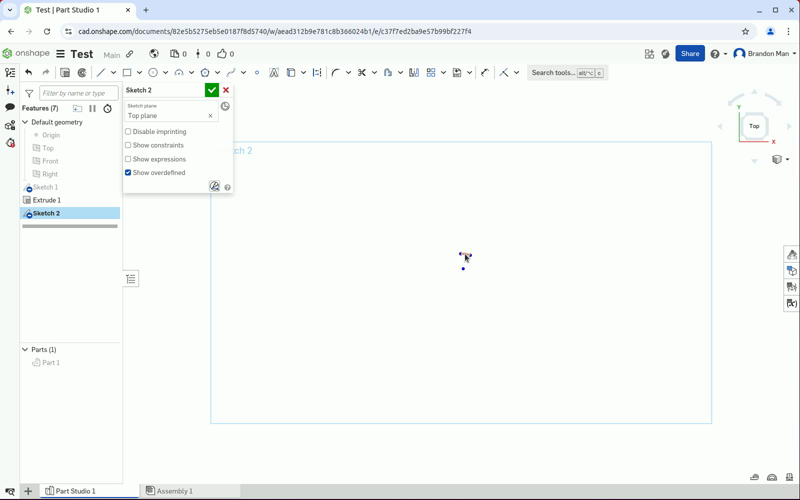
scroll(6)
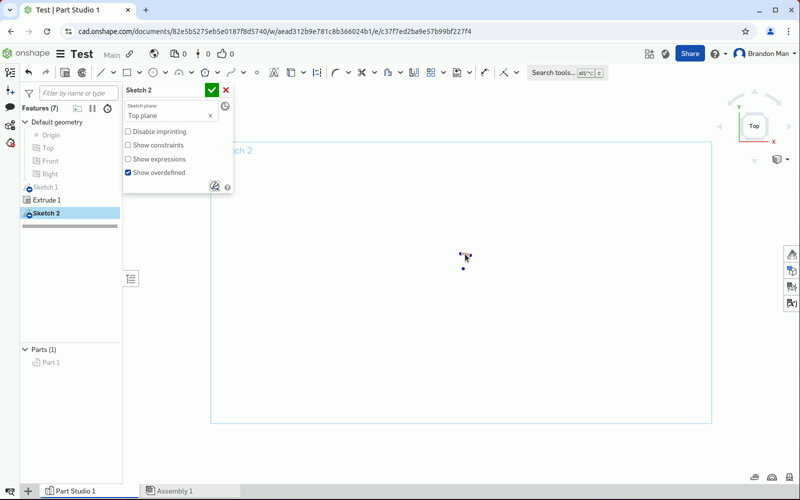
scroll(6)
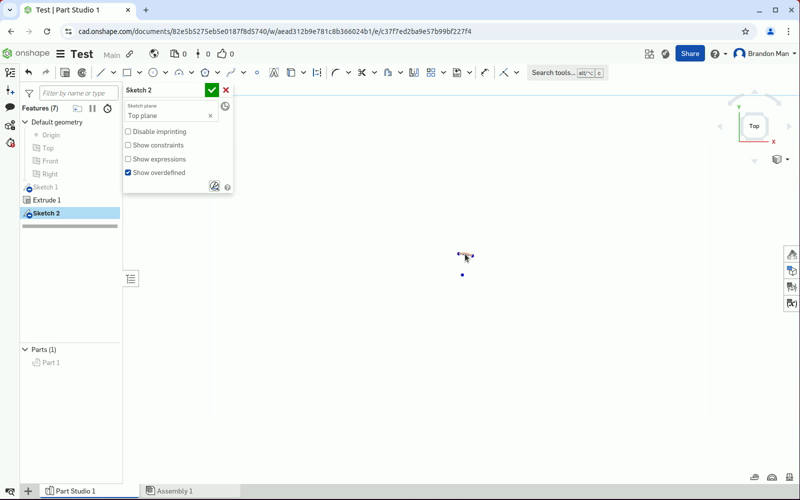
scroll(6)
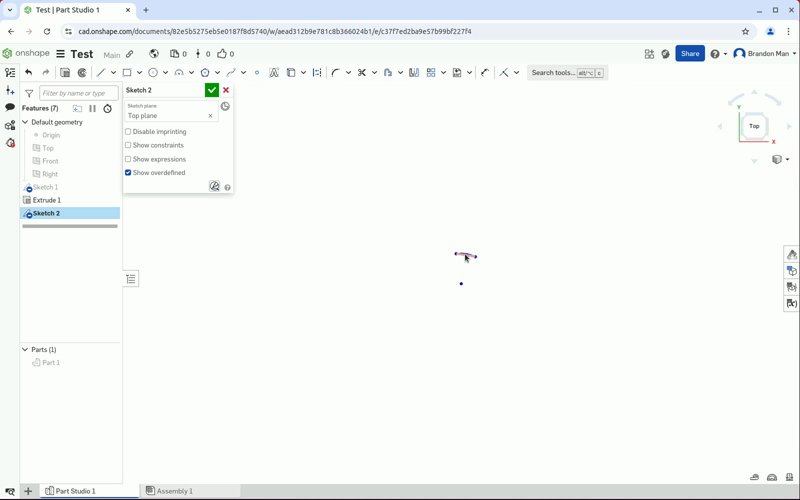
scroll(6)
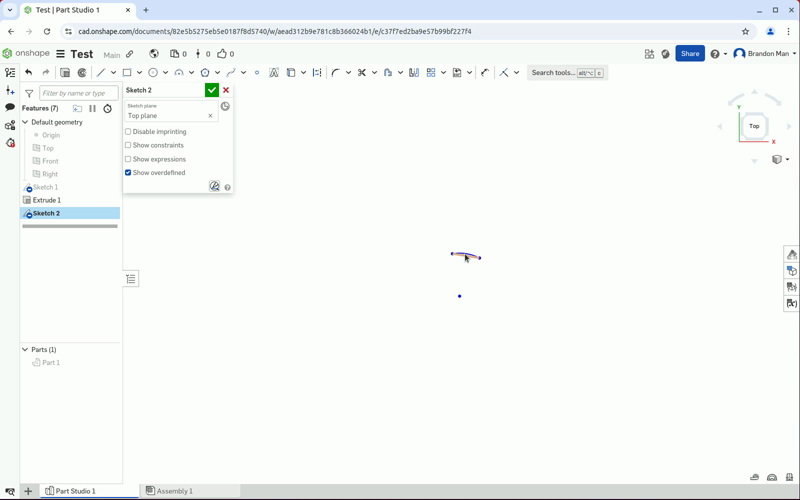
scroll(6)
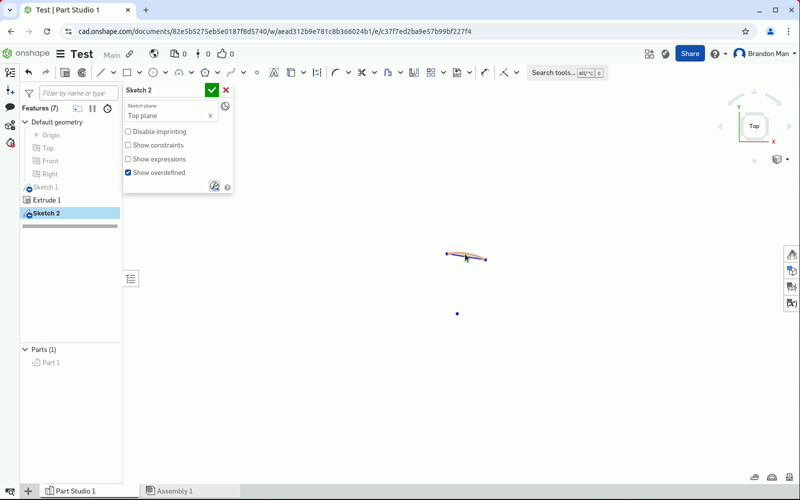
scroll(6)
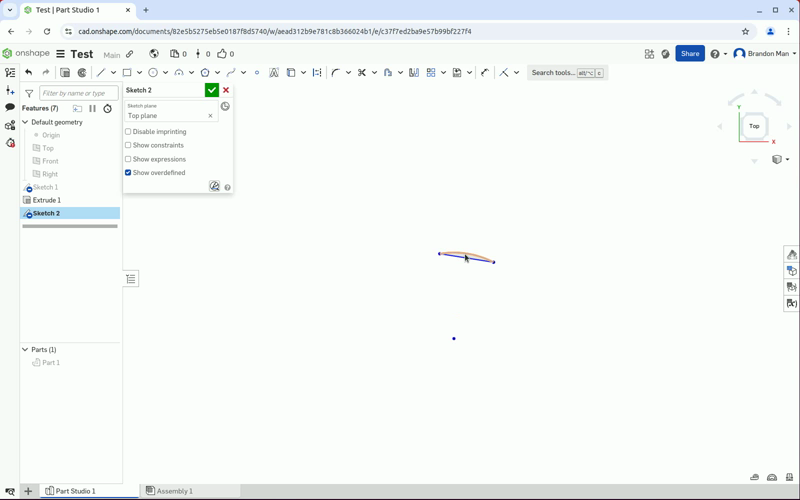
scroll(6)
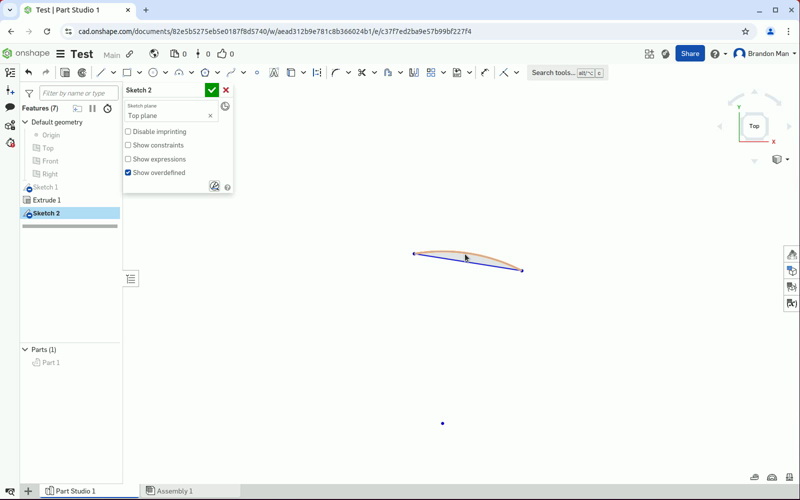
click(465, 253)
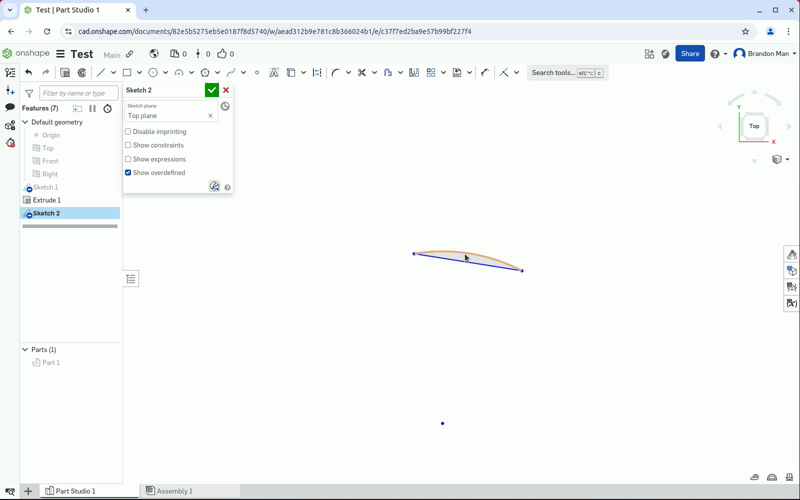
scroll(-6)
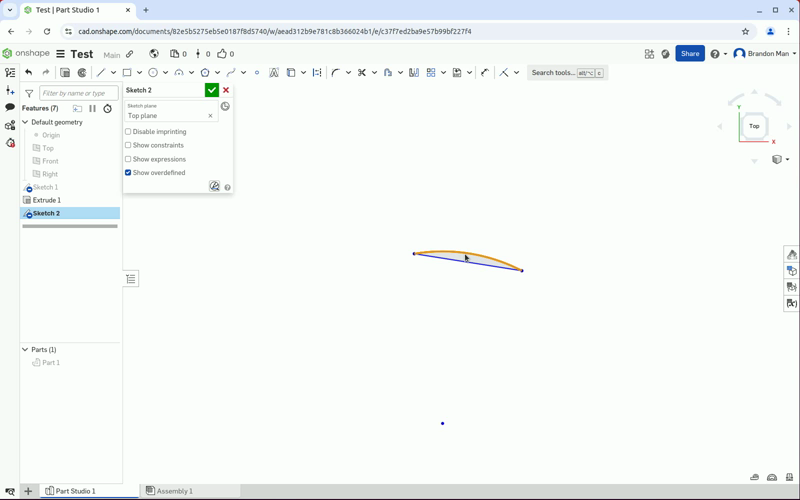
scroll(-6)
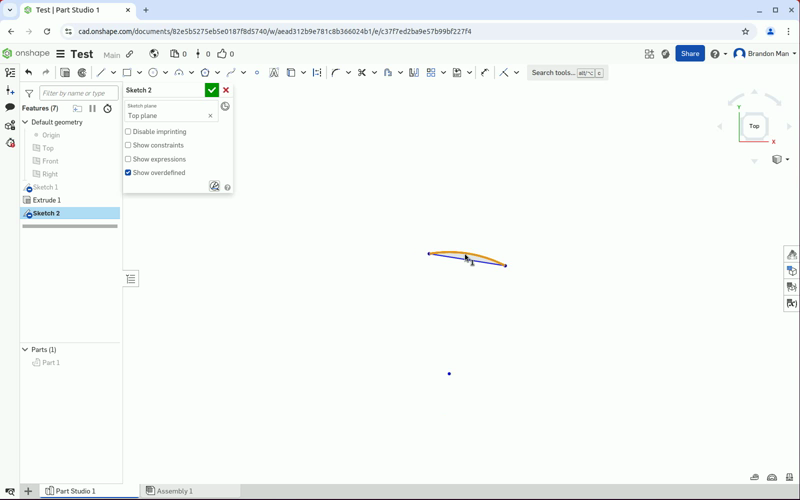
scroll(-6)
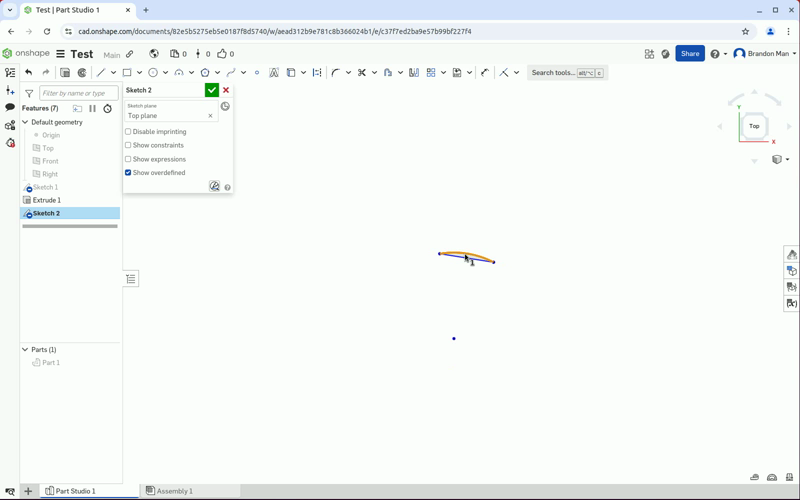
scroll(-6)
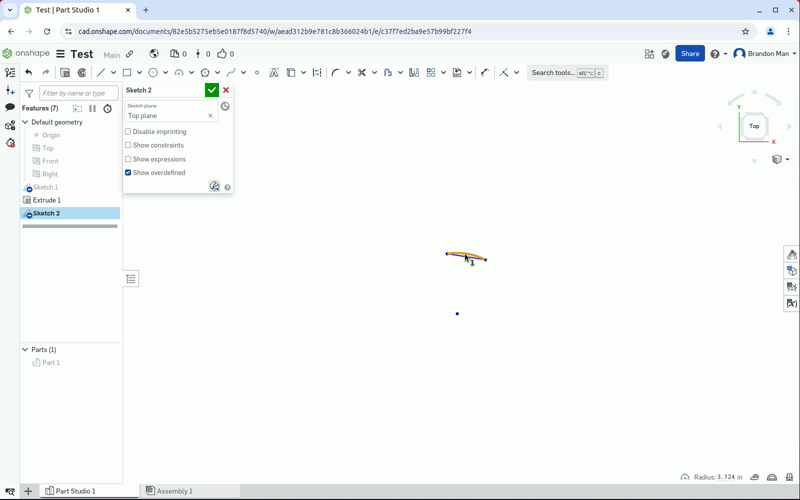
scroll(-6)
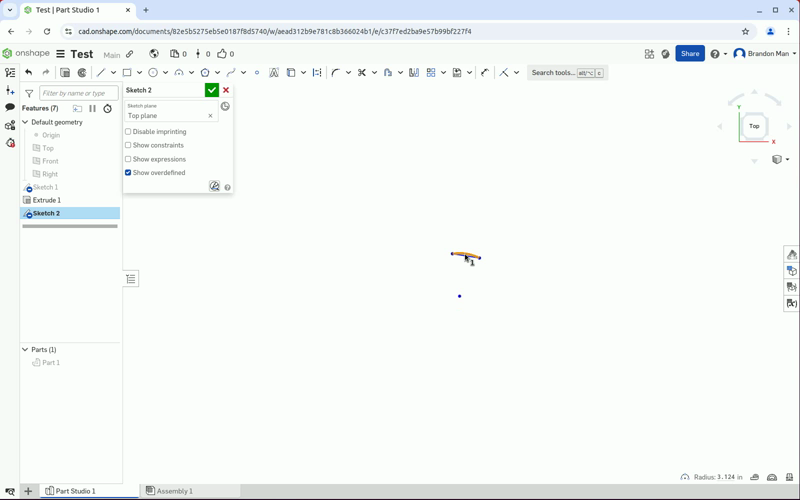
scroll(-6)
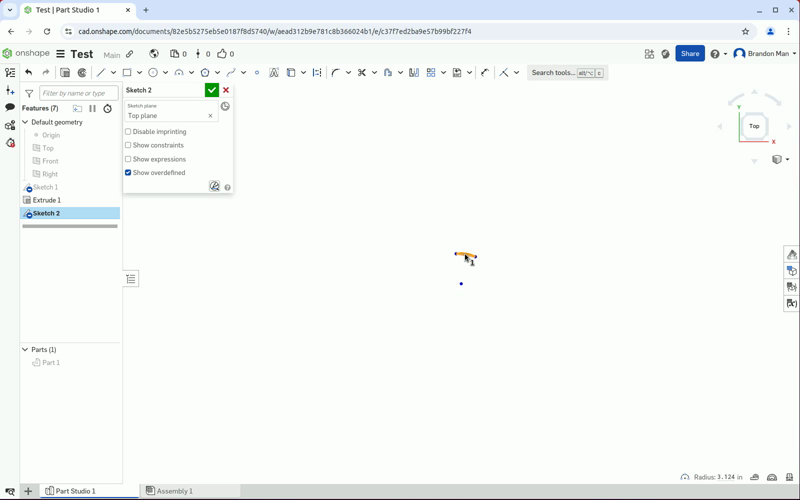
scroll(-6)
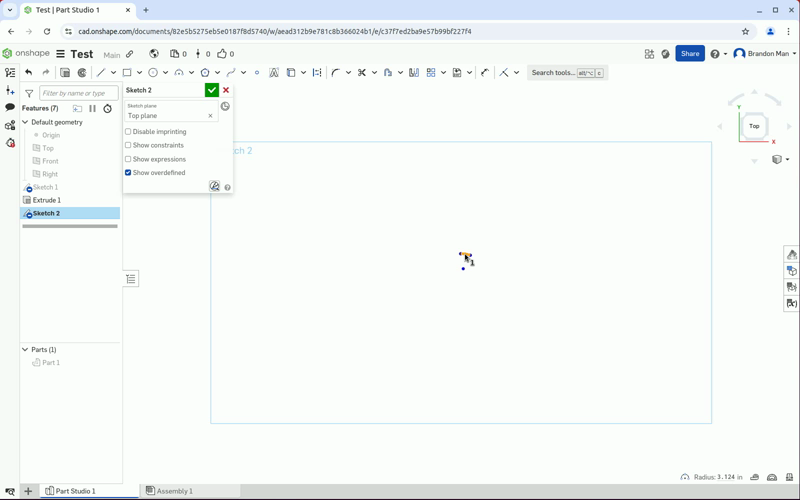
mouse_move(73, 352)
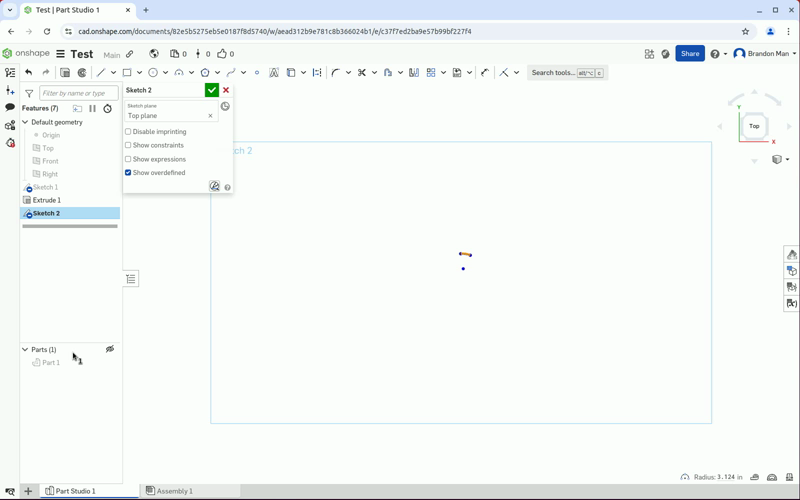
key(shift+y)
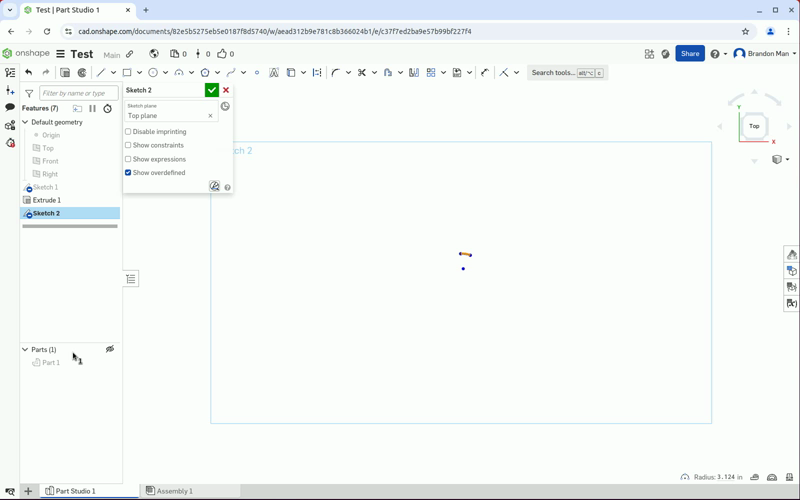
key(shift+e)
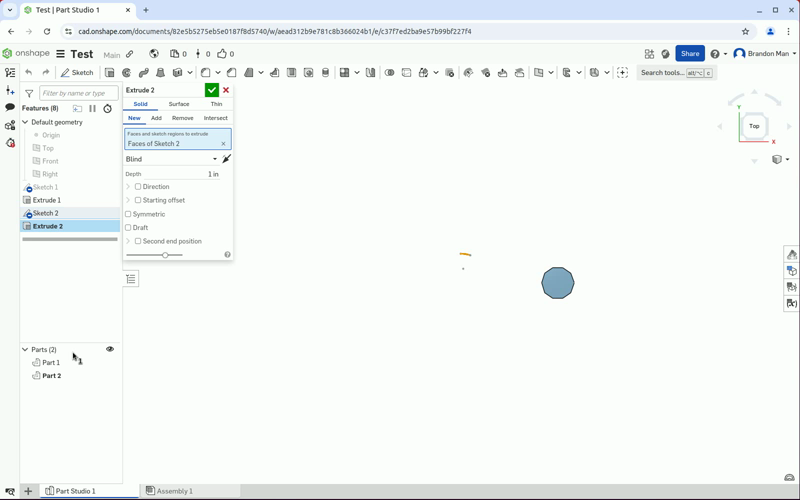
mouse_move(143, 106)
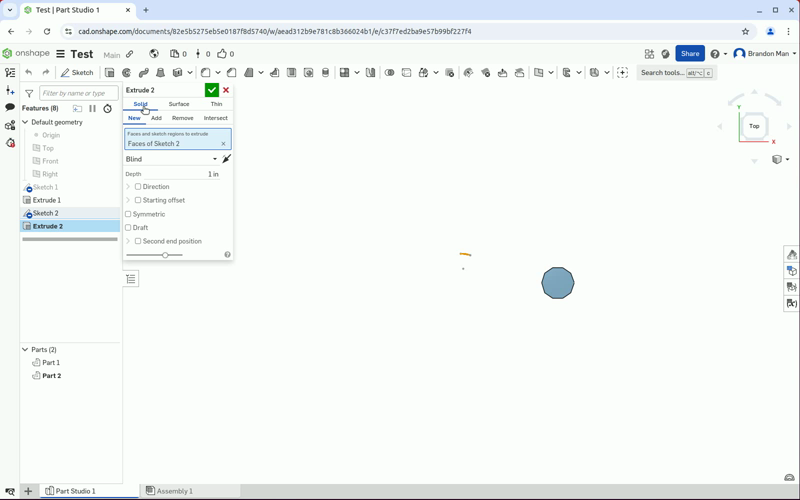
click(143, 106)
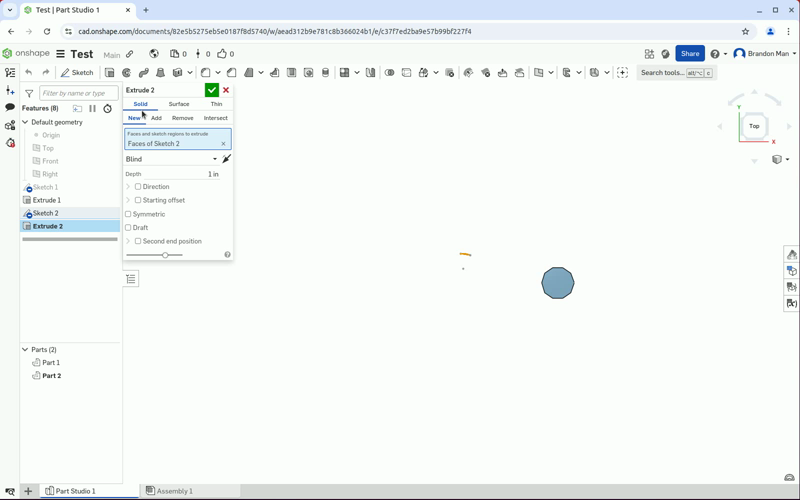
mouse_move(137, 120)
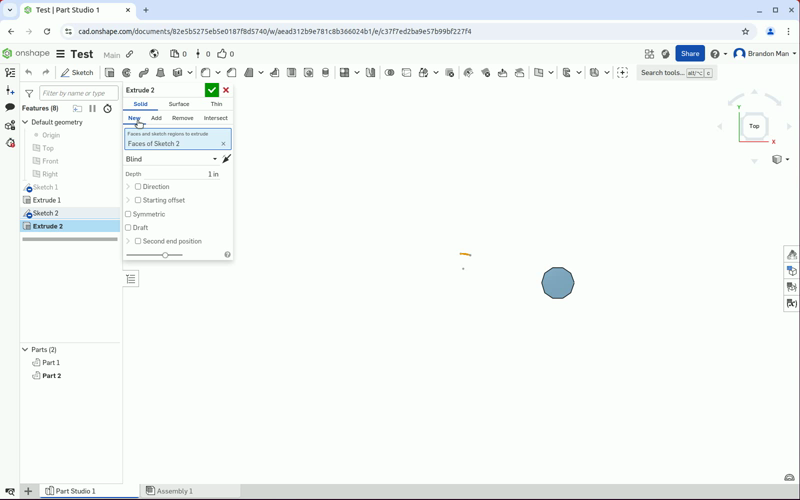
click(137, 120)
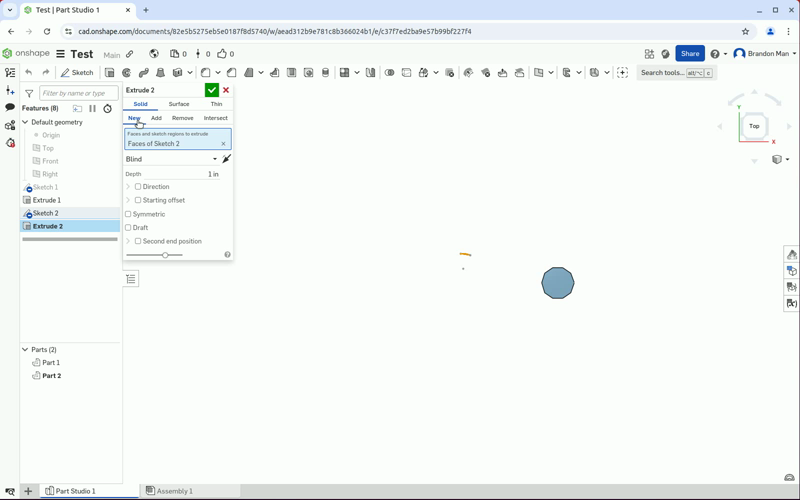
key(tab, 4)
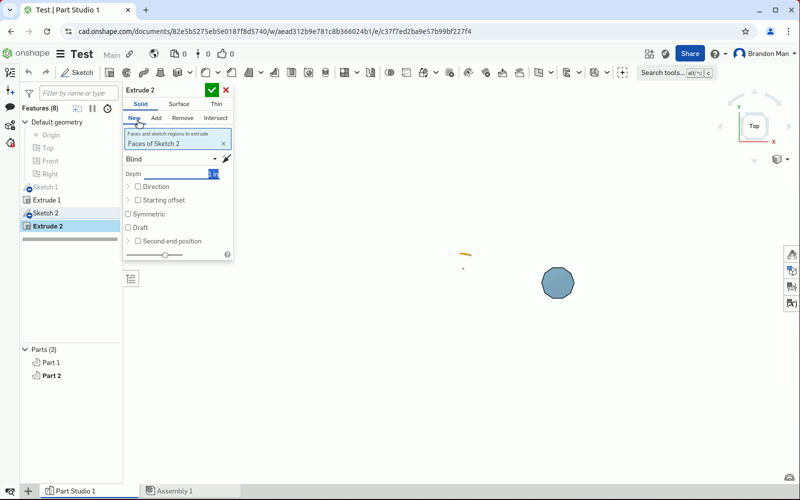
text(3.852)
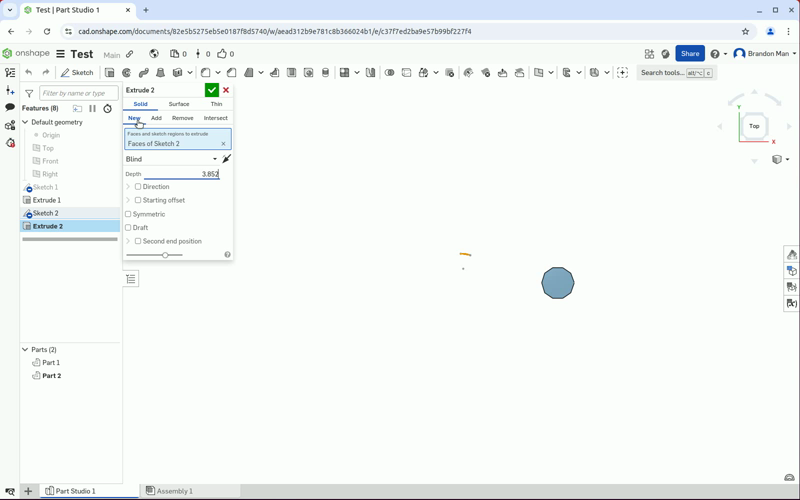
key(tab, 3)
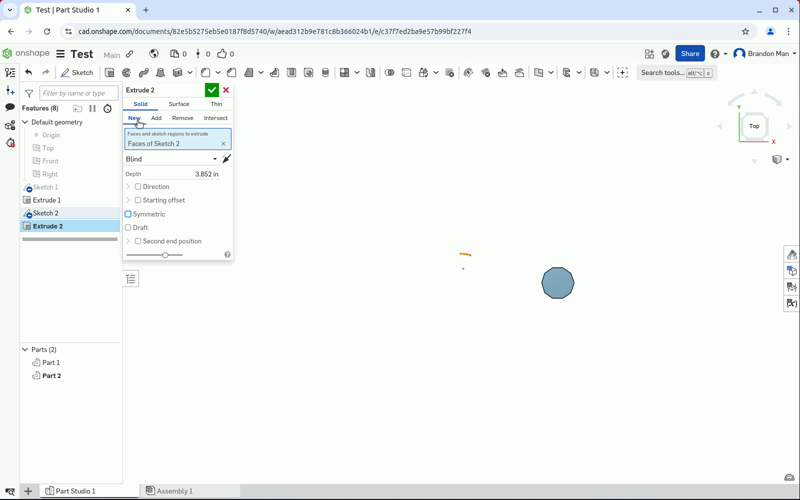
key(space)
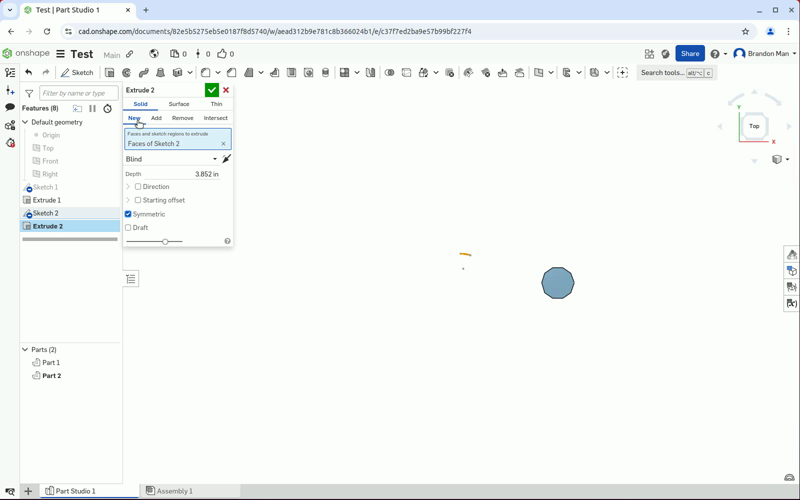
key(enter)
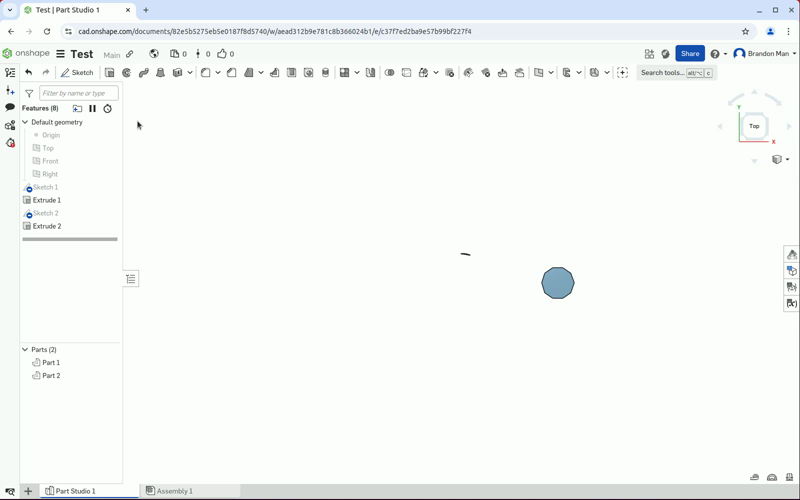
key(shift+h)
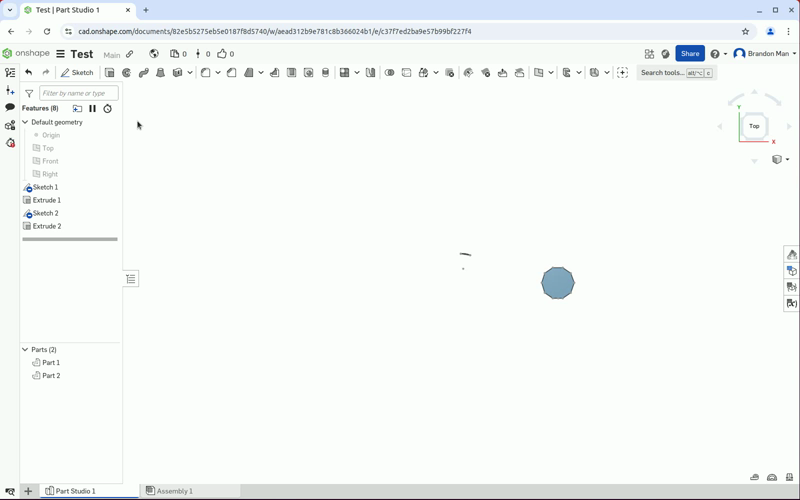
key(shift+h)
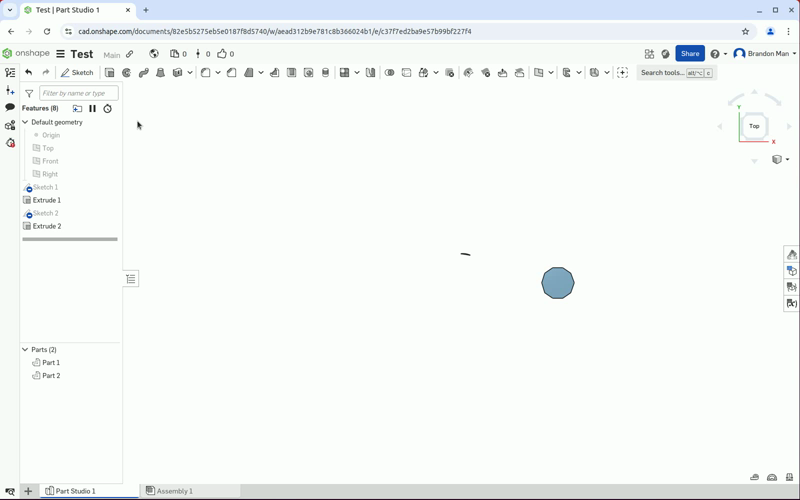
mouse_move(73, 189)
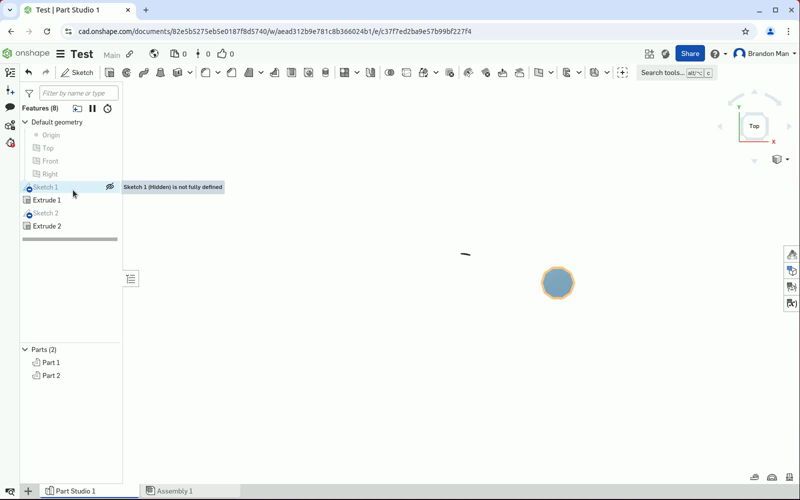
click(73, 189)
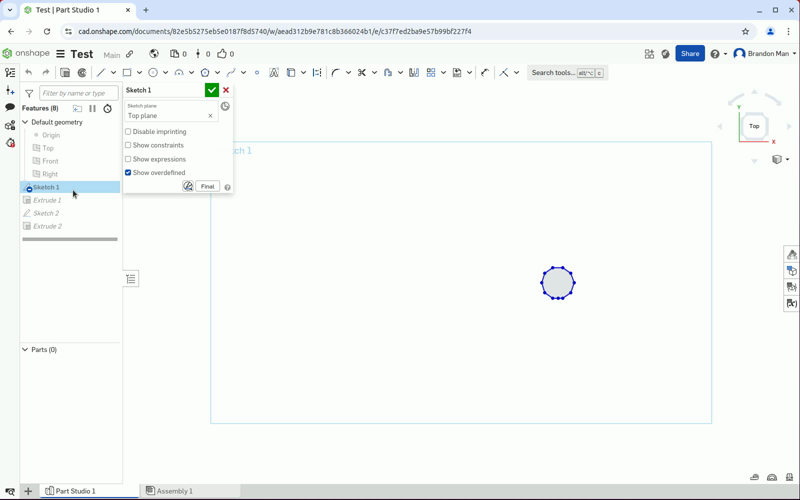
mouse_move(229, 92)
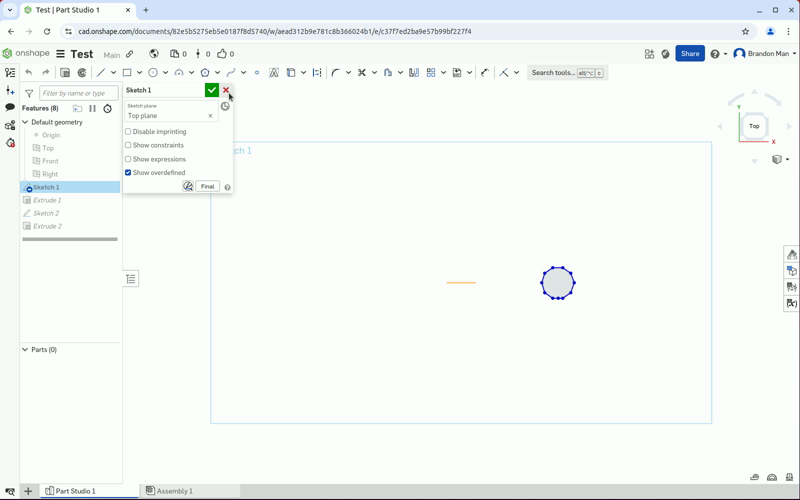
click(229, 92)
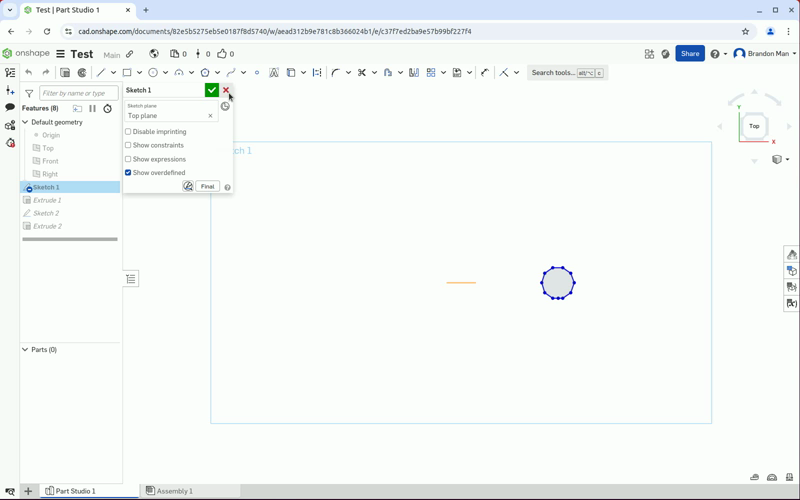
key(shift+s)
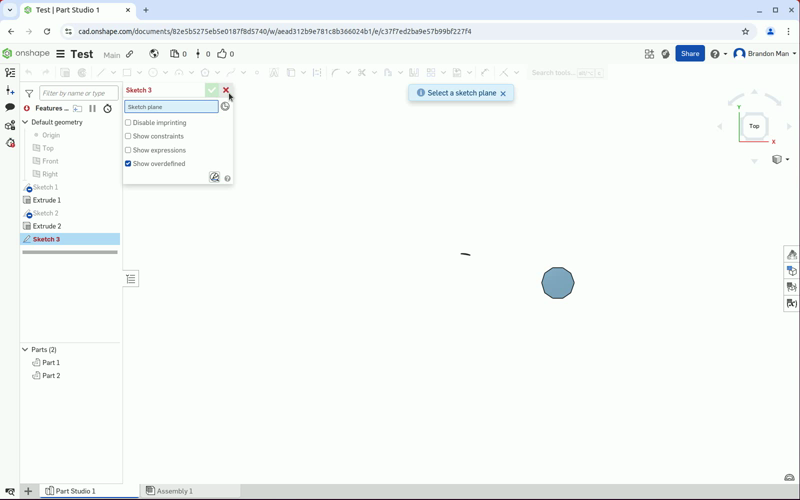
mouse_move(73, 150)
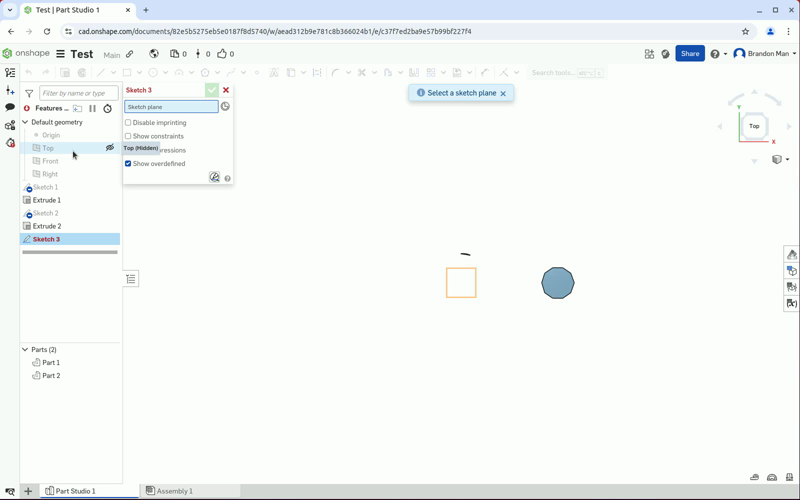
click(73, 150)
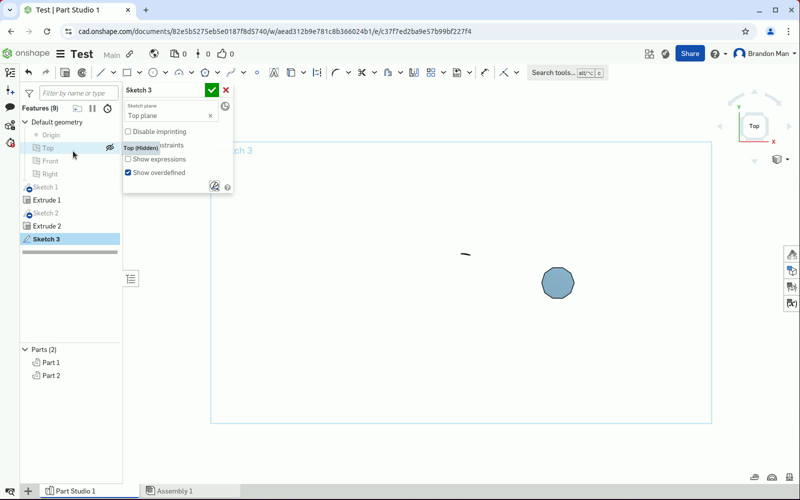
mouse_move(73, 352)
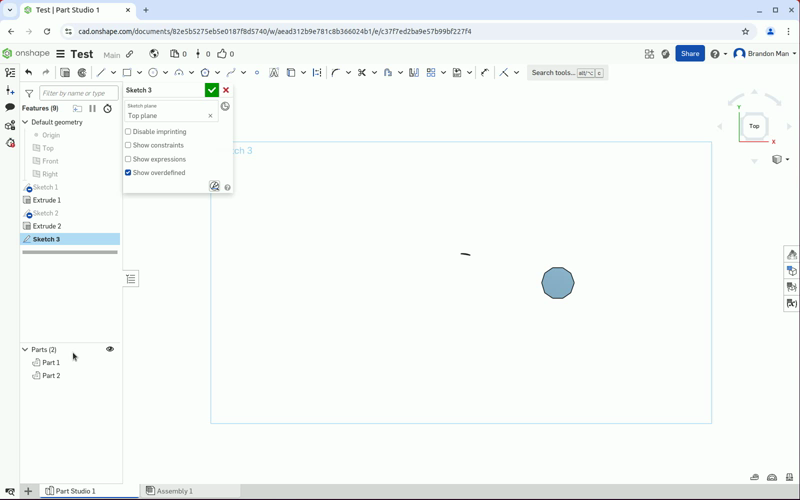
key(y)
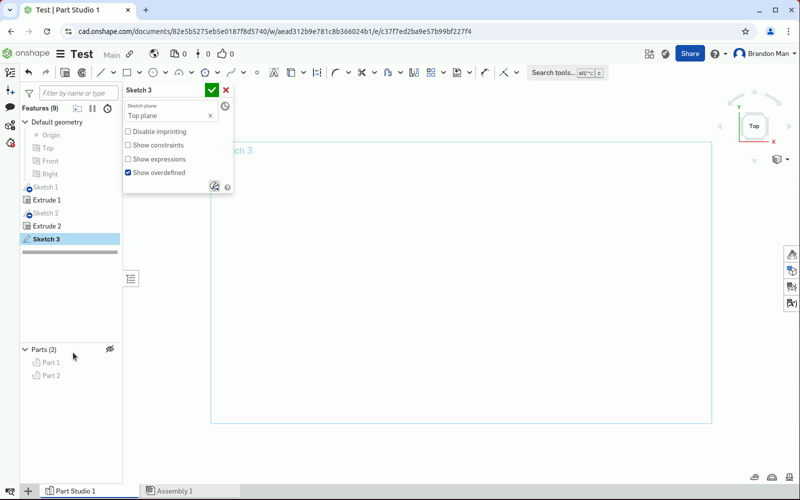
key(a)
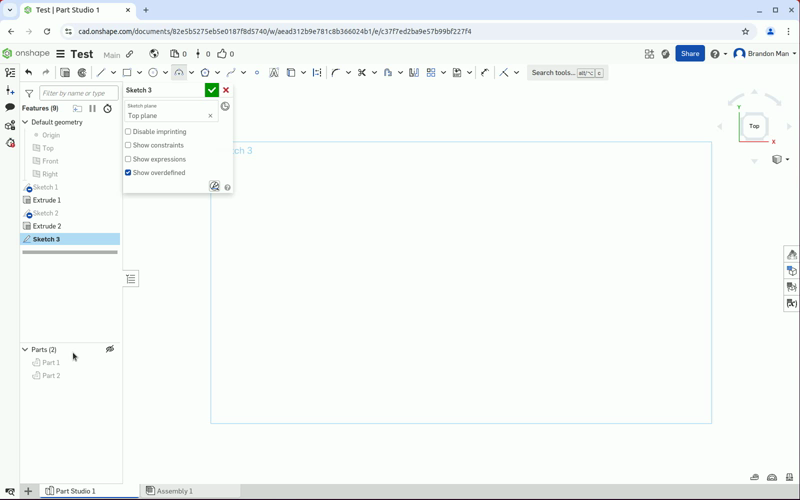
key_down(shift)
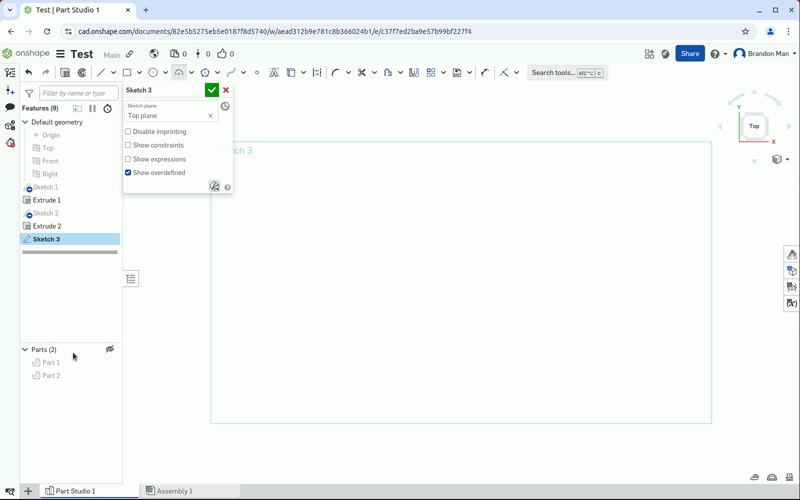
mouse_move(460, 312)
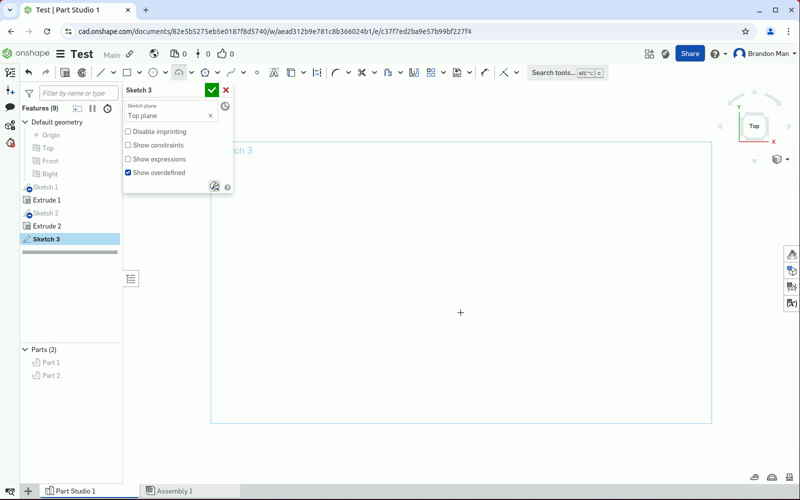
click(460, 312)
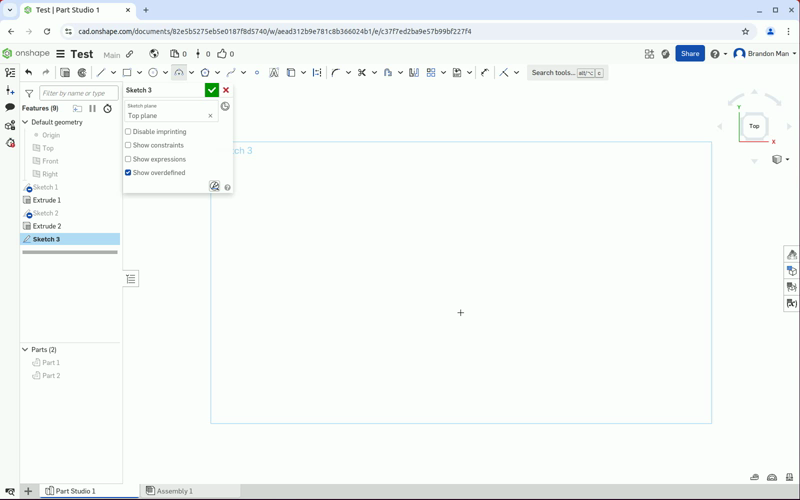
key_up(shift)
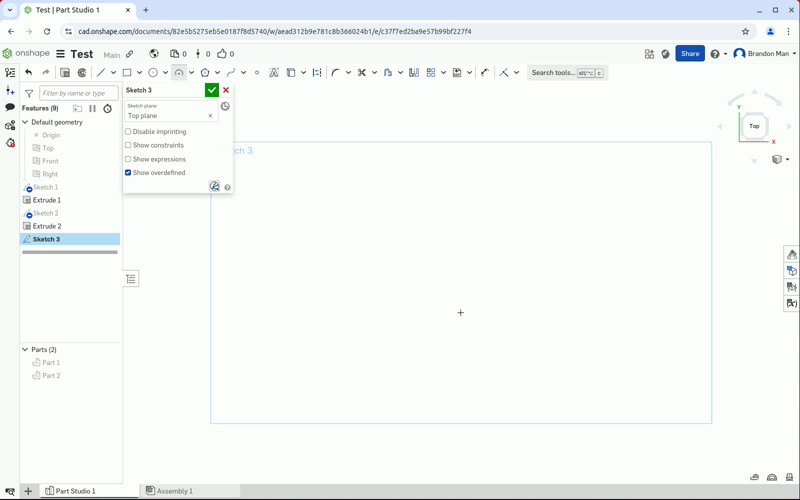
key_down(shift)
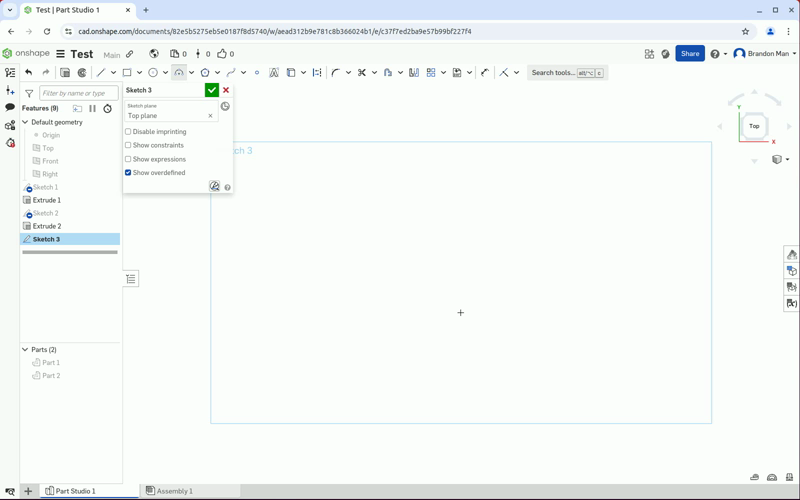
mouse_move(470, 310)
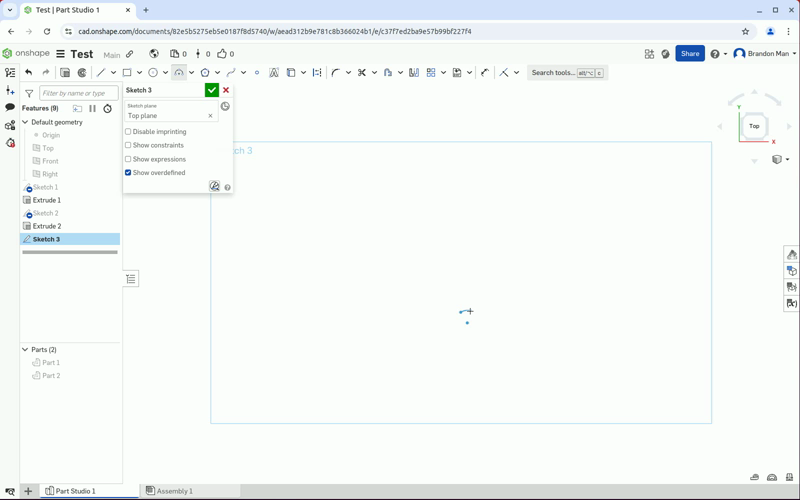
click(470, 310)
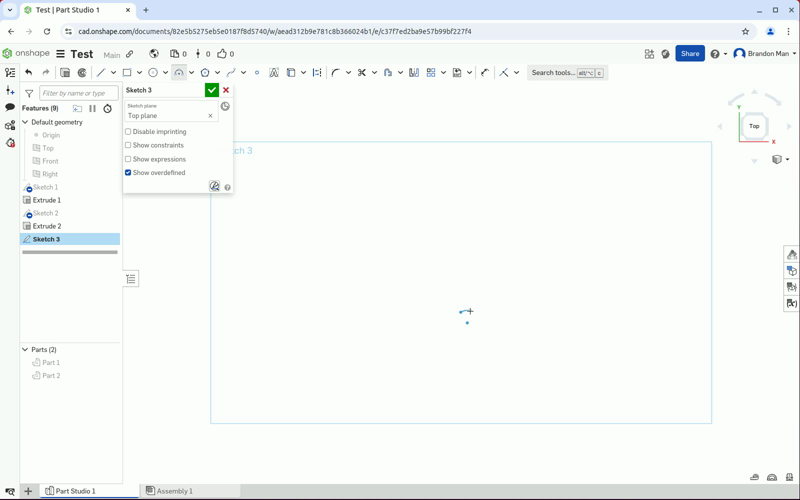
mouse_move(465, 312)
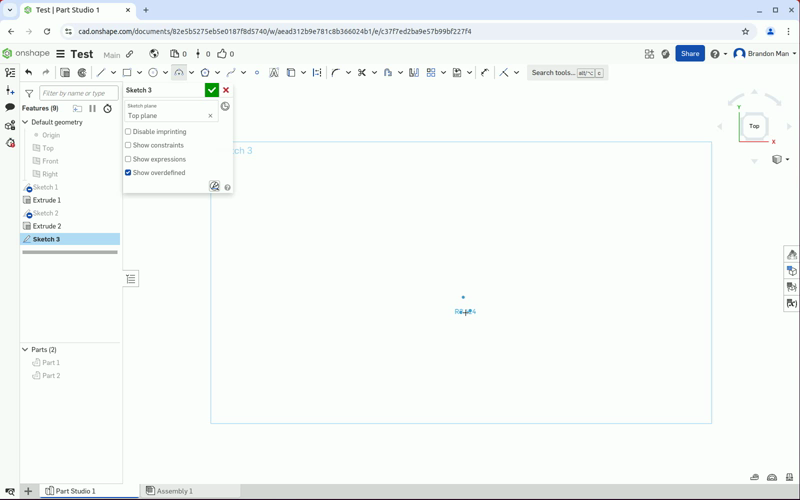
click(465, 312)
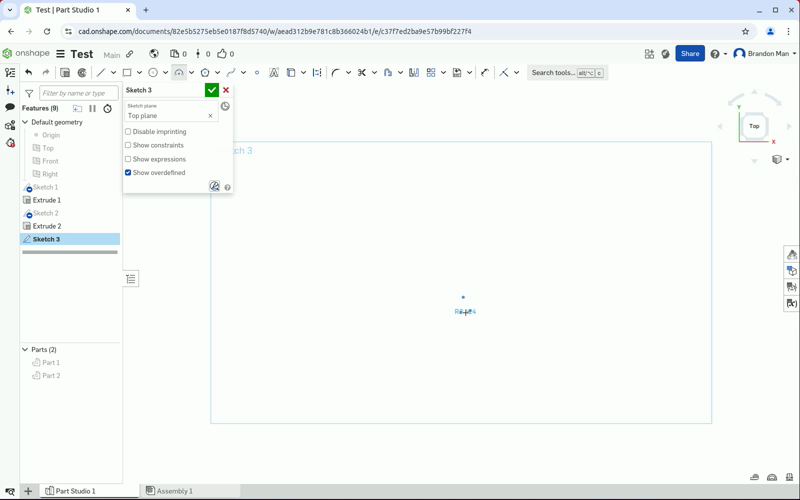
key_up(shift)
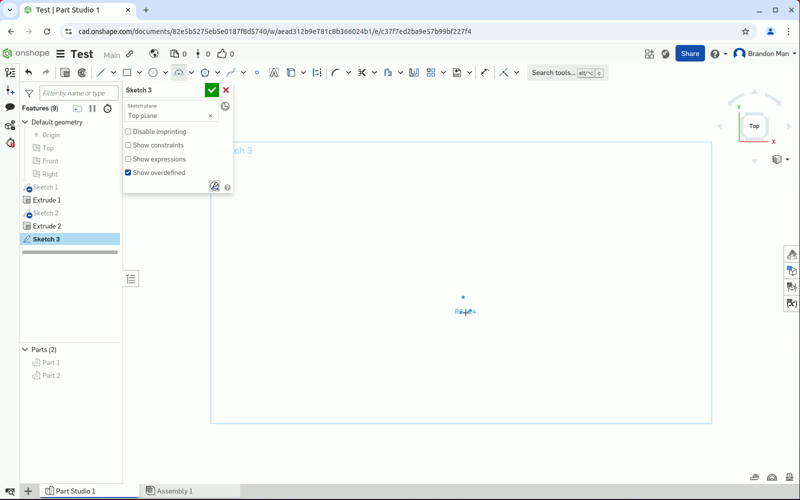
key(esc)
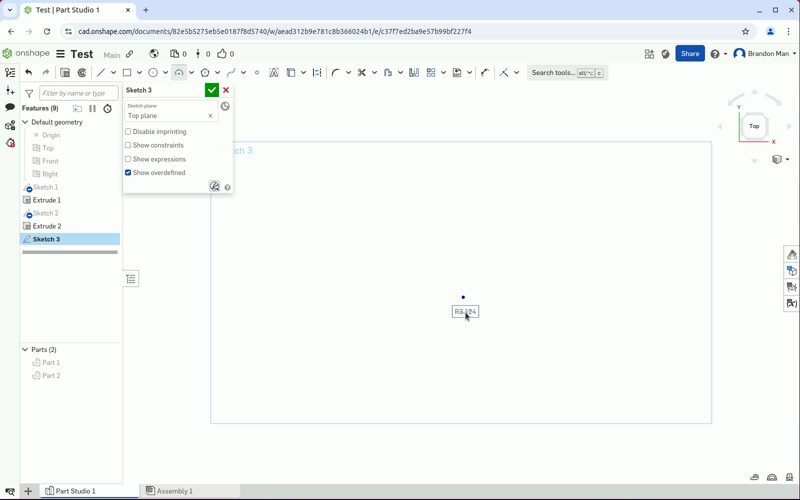
key(l)
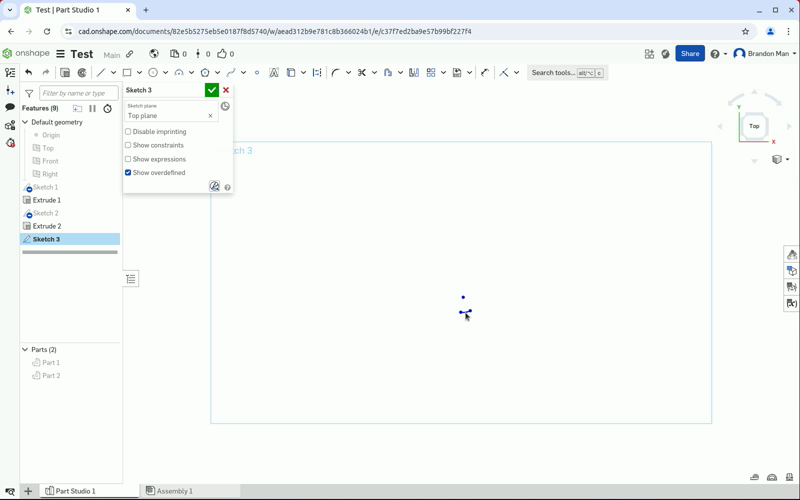
mouse_move(470, 310)
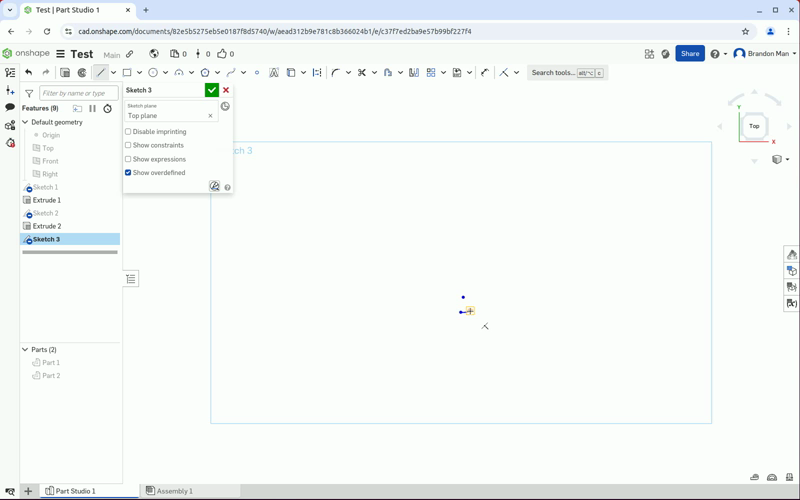
click(470, 310)
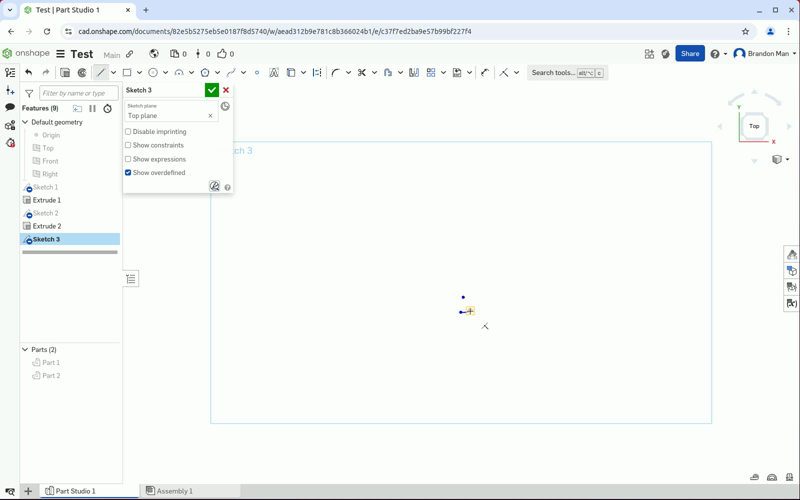
mouse_move(500, 310)
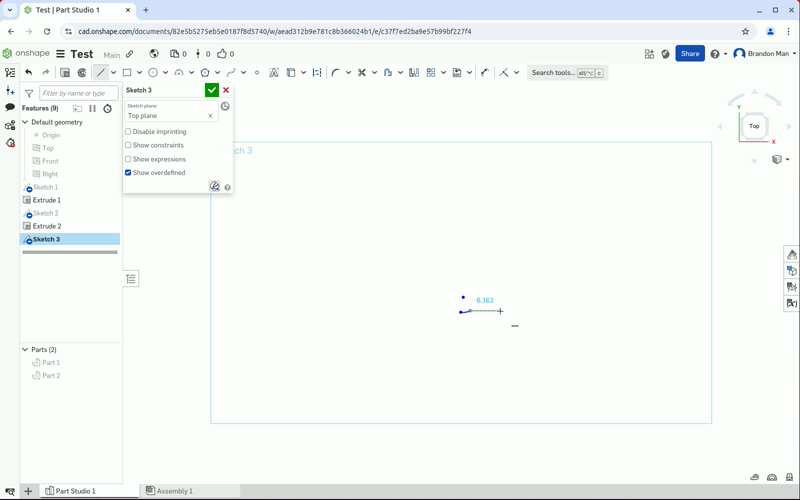
key_down(shift)
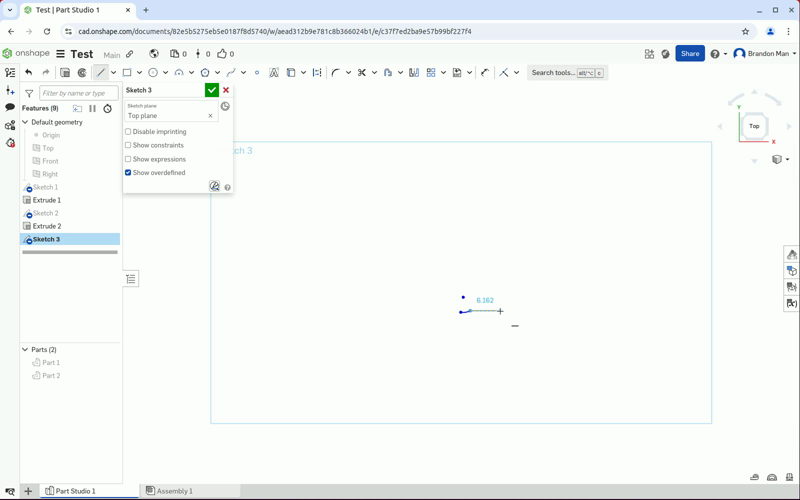
mouse_move(460, 312)
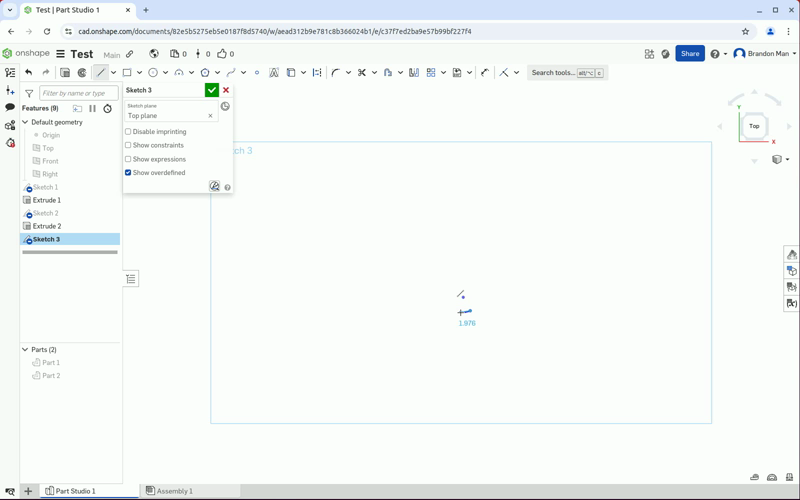
key_up(shift)
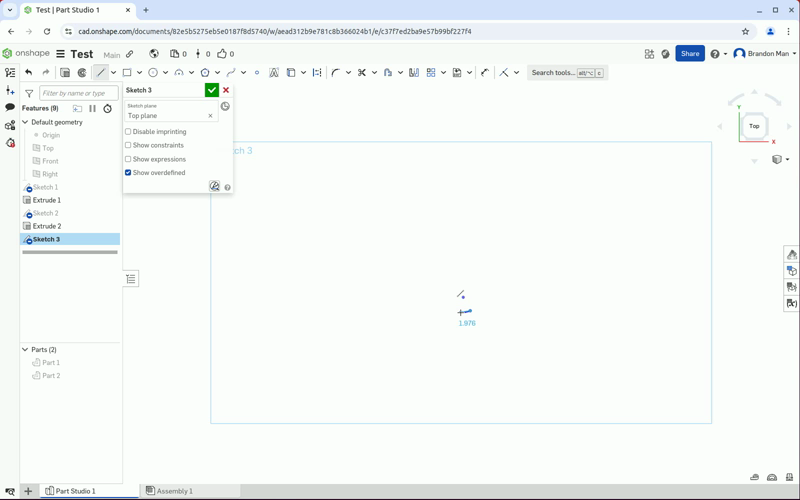
click(460, 312)
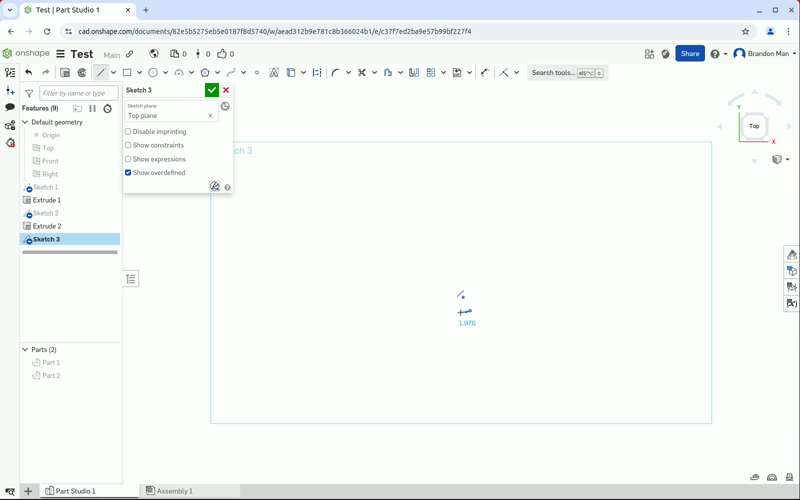
key(esc)
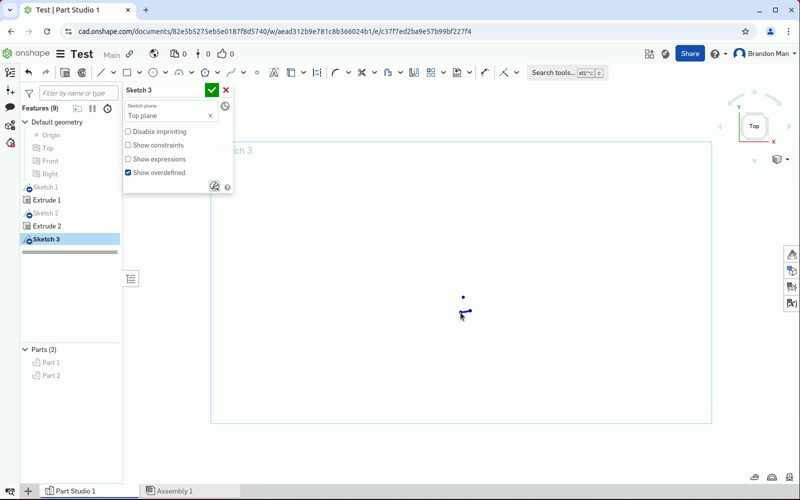
mouse_move(466, 311)
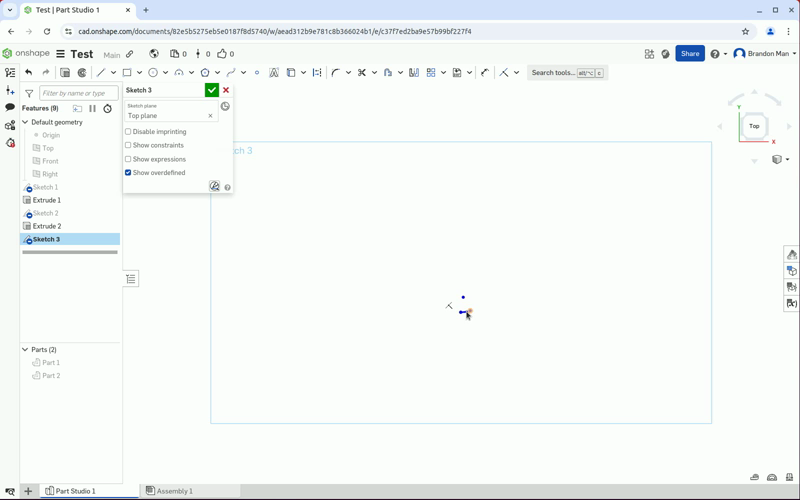
scroll(6)
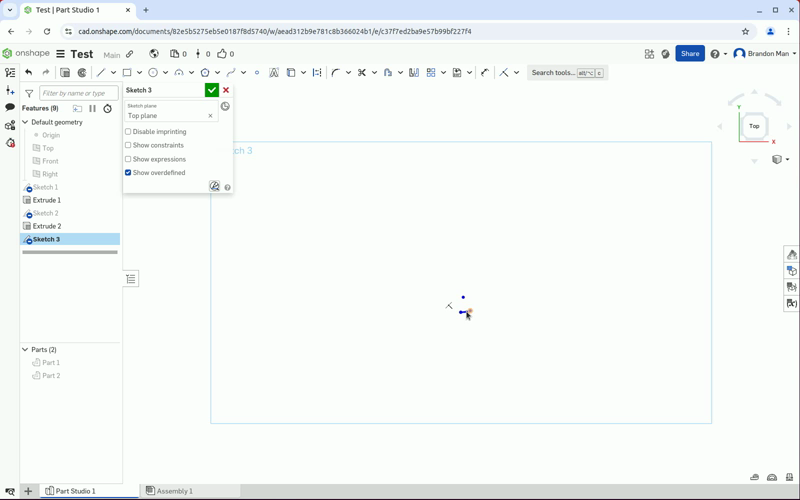
scroll(6)
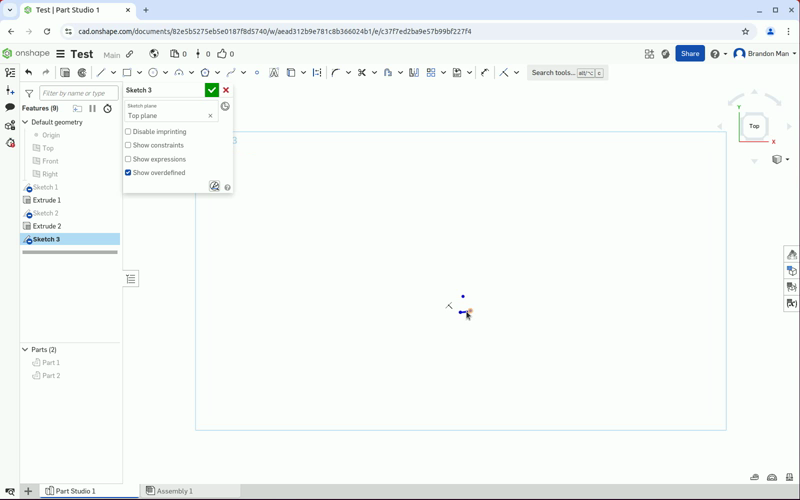
scroll(6)
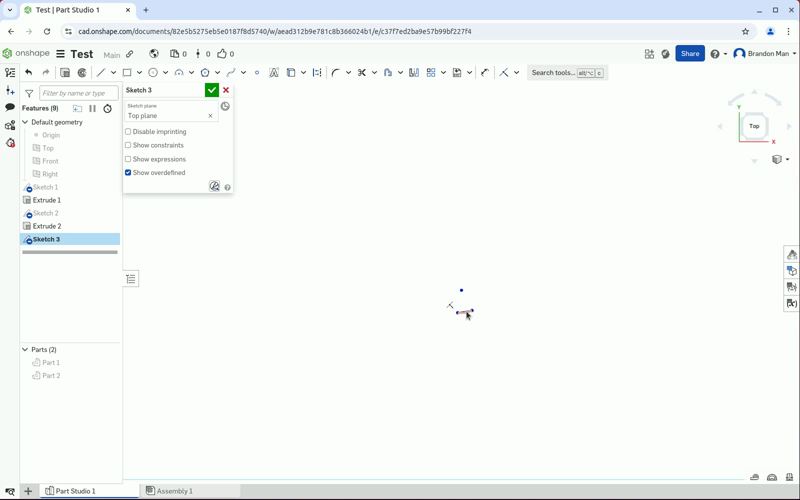
scroll(6)
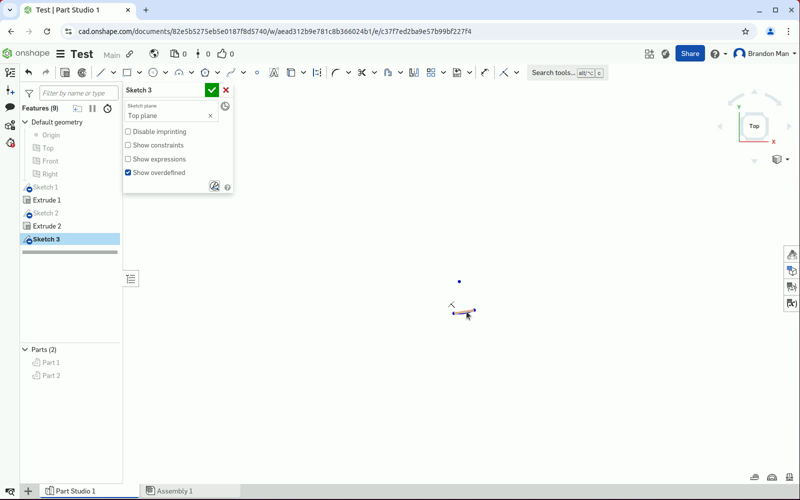
scroll(6)
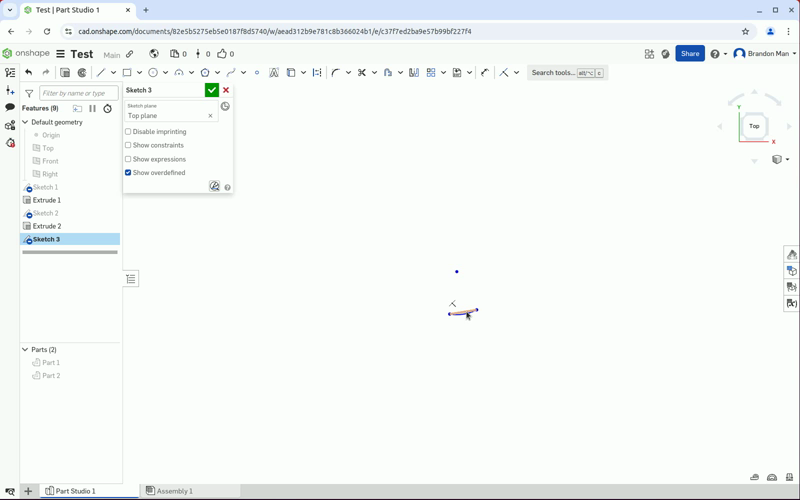
scroll(6)
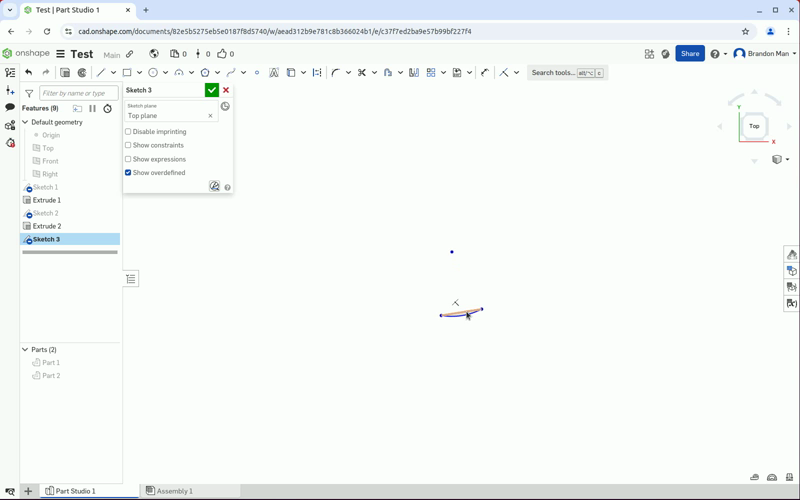
scroll(6)
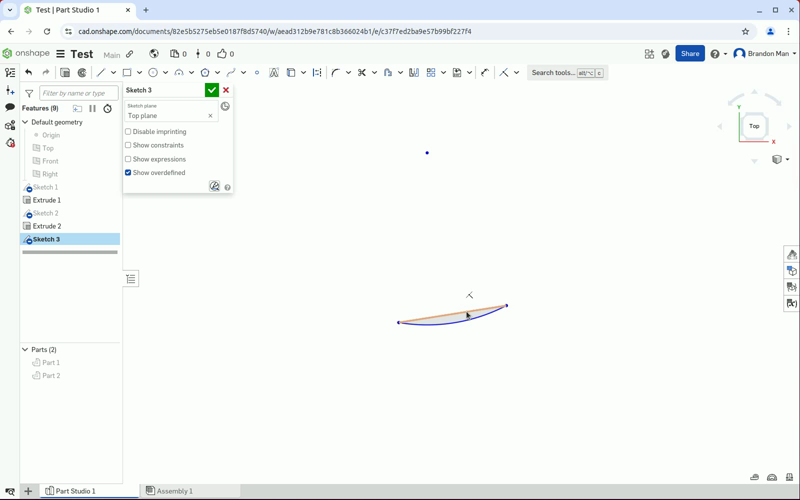
click(466, 311)
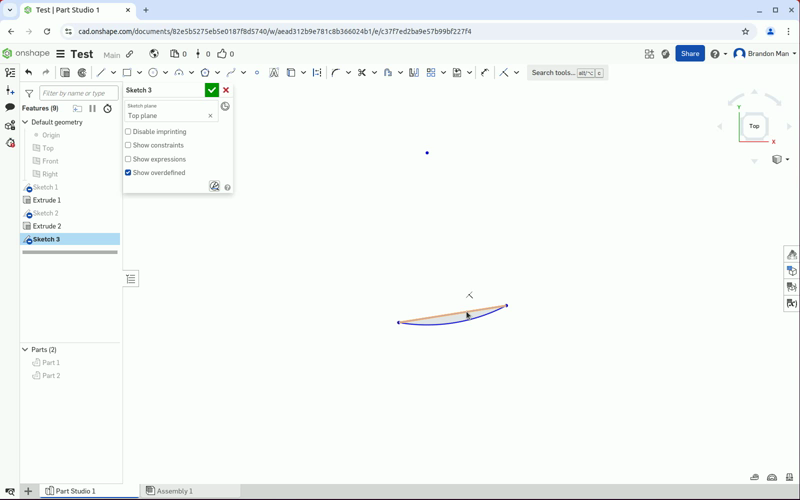
scroll(-6)
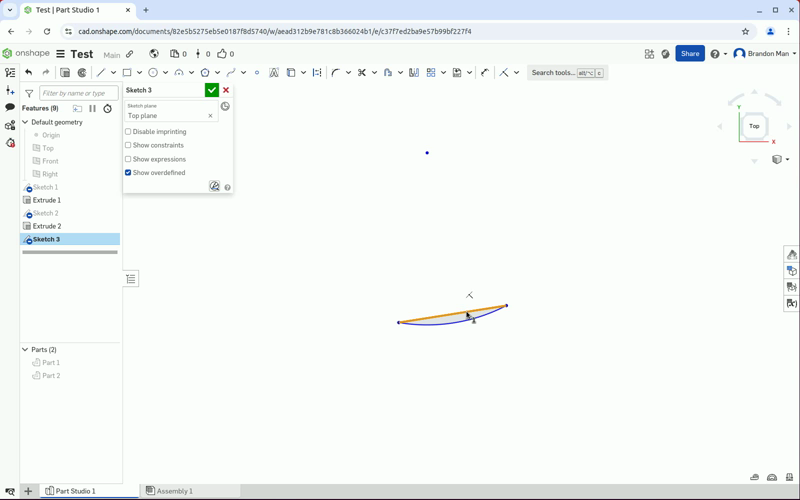
scroll(-6)
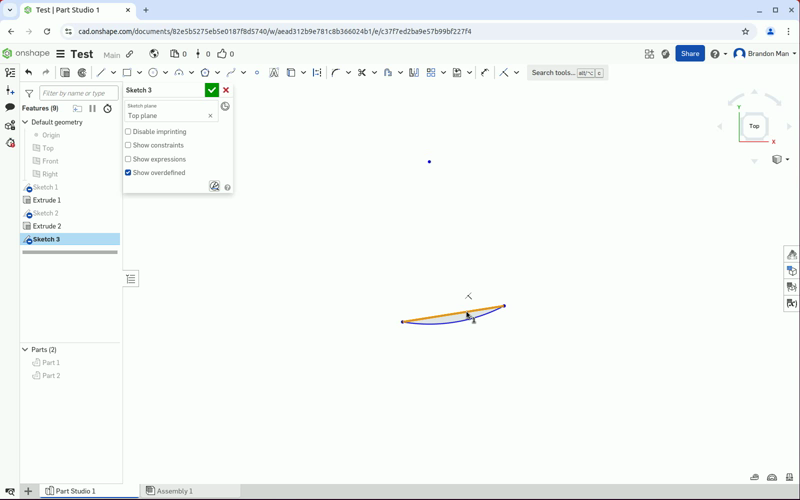
scroll(-6)
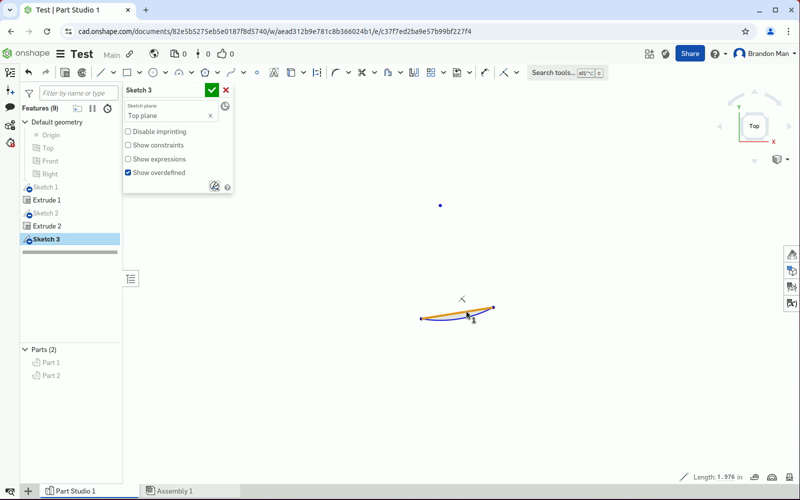
scroll(-6)
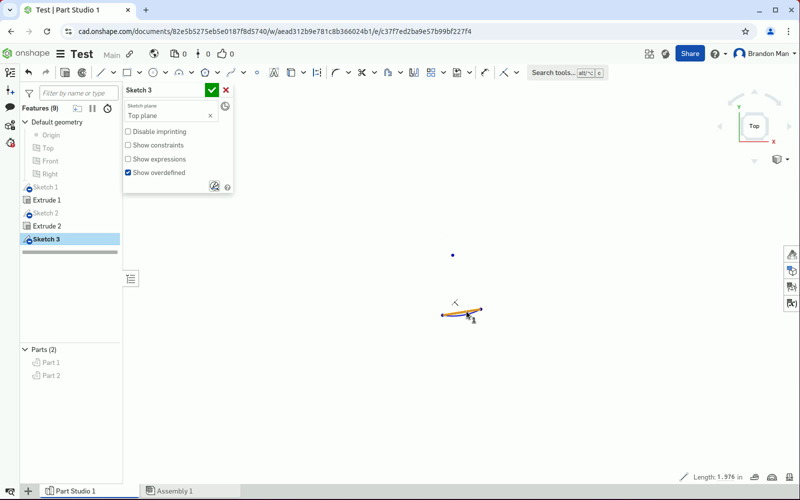
scroll(-6)
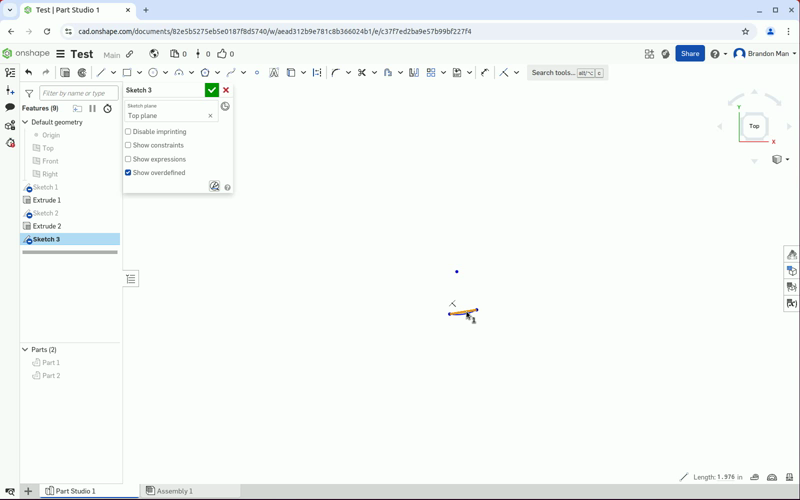
scroll(-6)
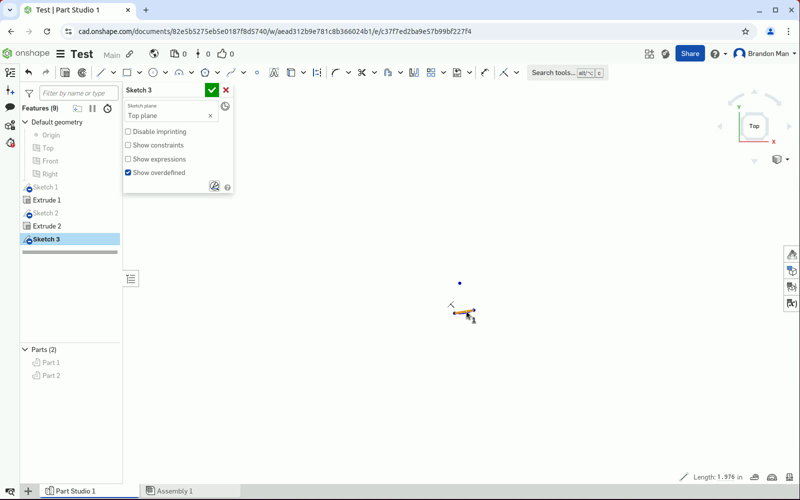
scroll(-6)
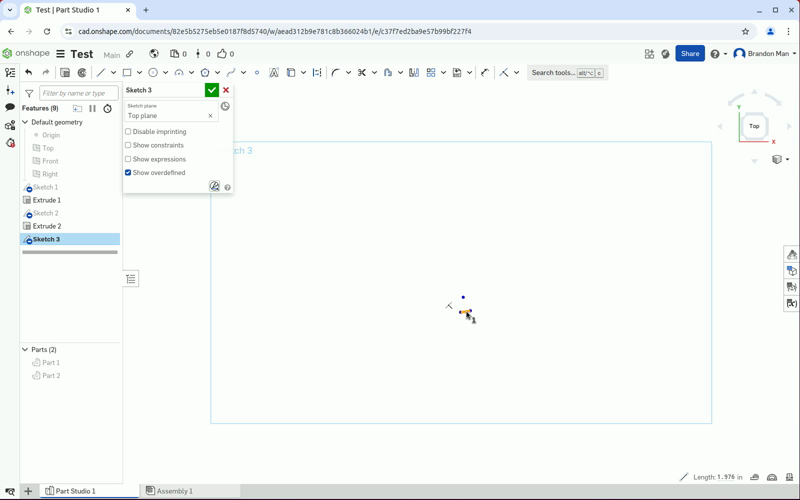
mouse_move(73, 352)
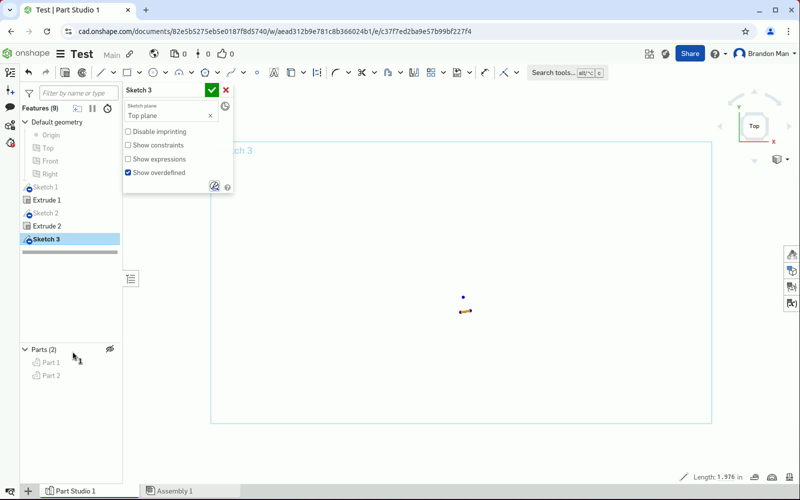
key(shift+y)
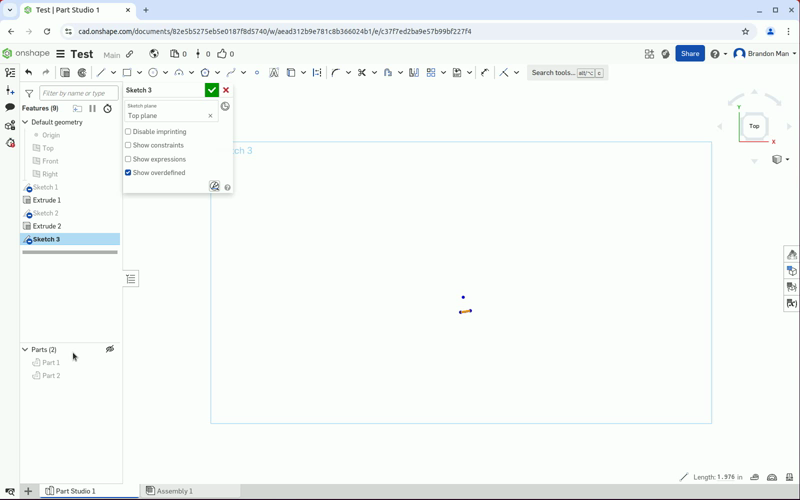
key(shift+e)
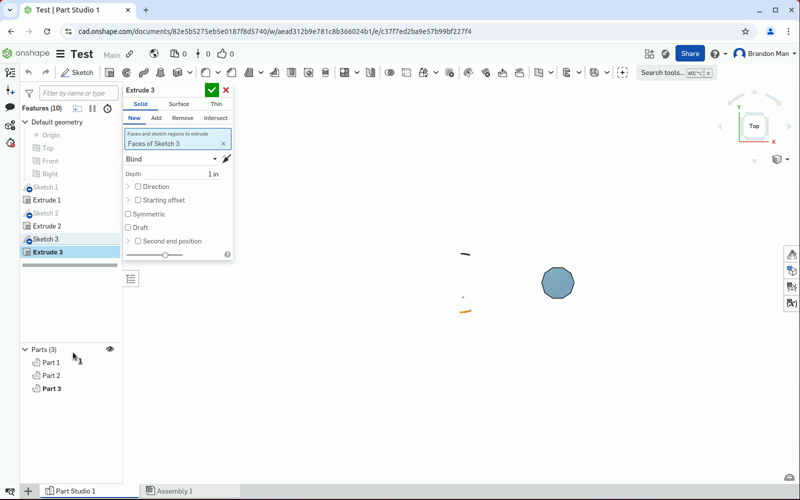
mouse_move(143, 106)
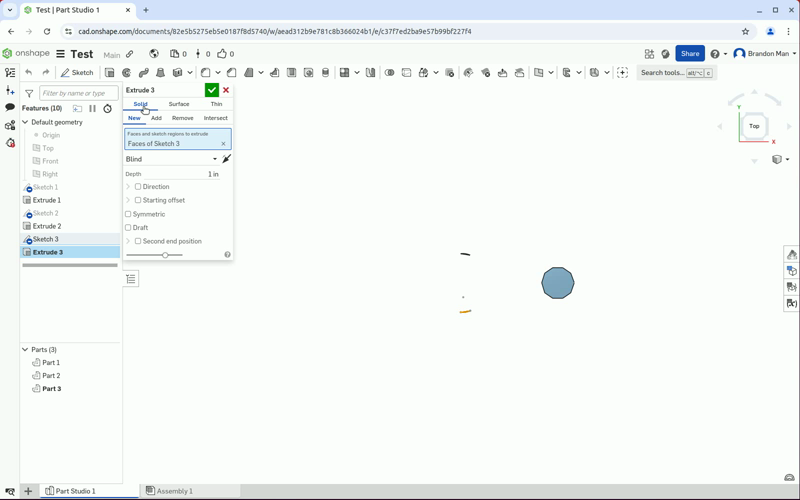
click(143, 106)
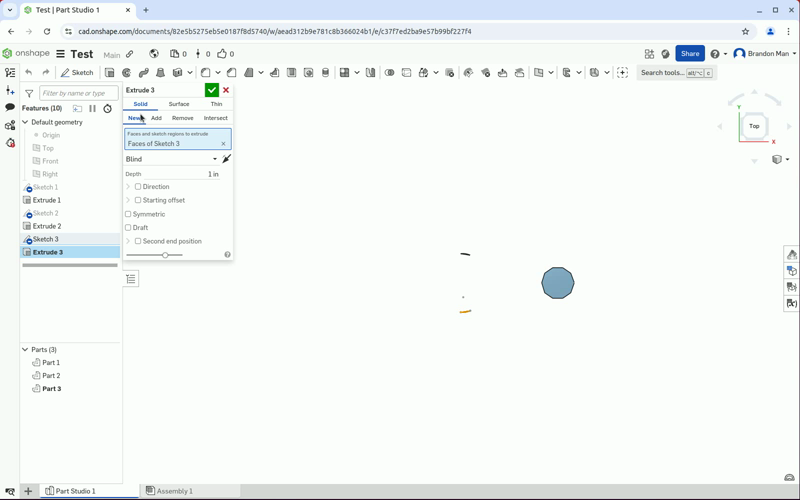
mouse_move(137, 120)
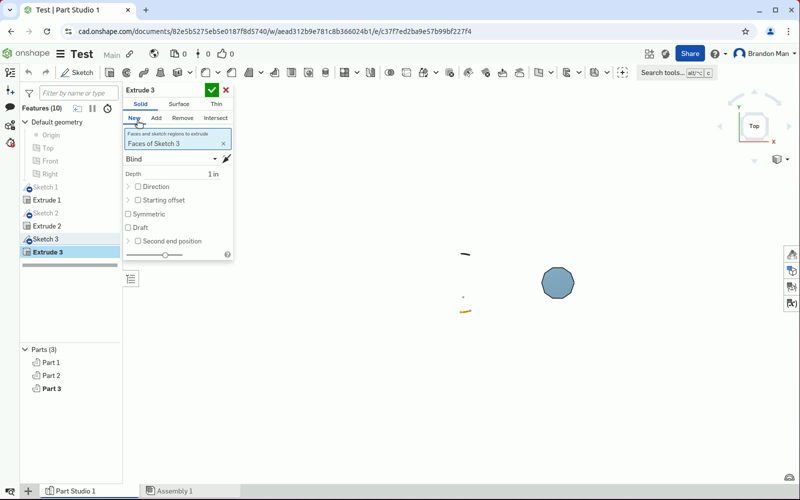
click(137, 120)
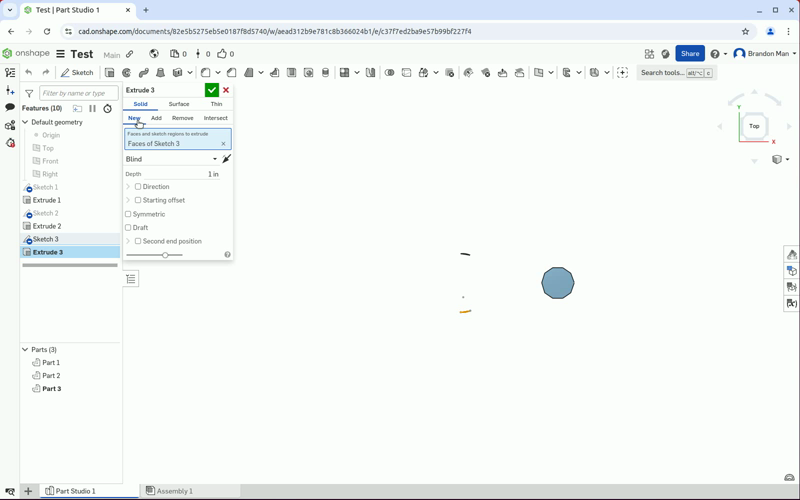
key(tab, 4)
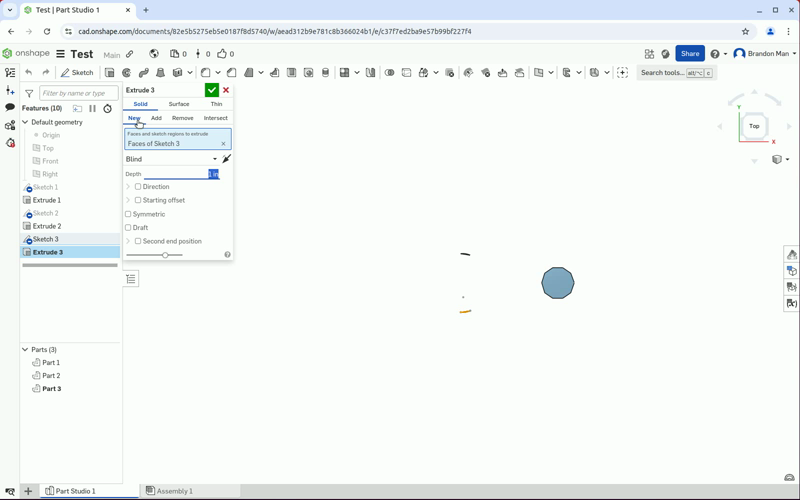
text(3.852)
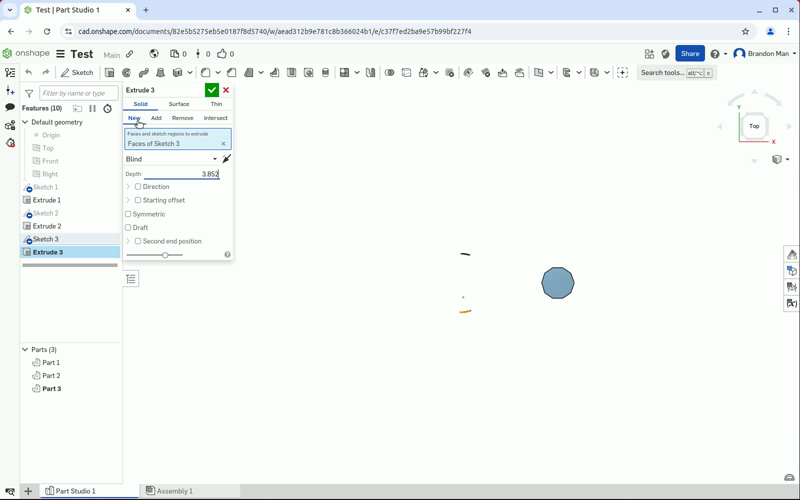
key(tab, 3)
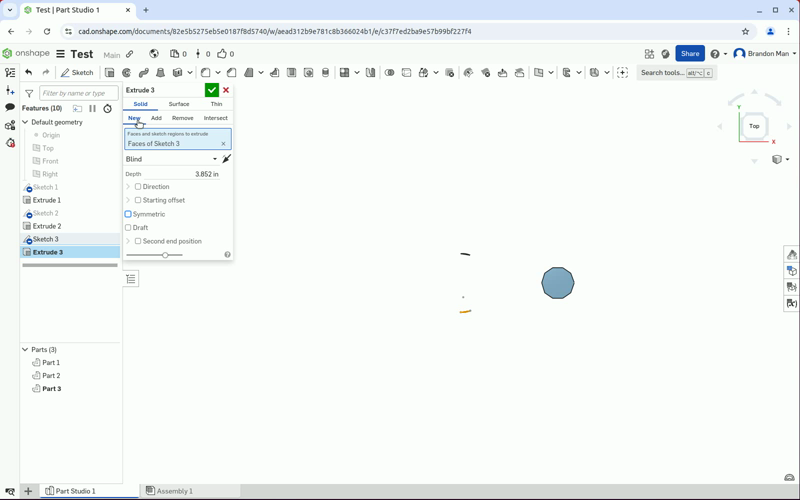
key(space)
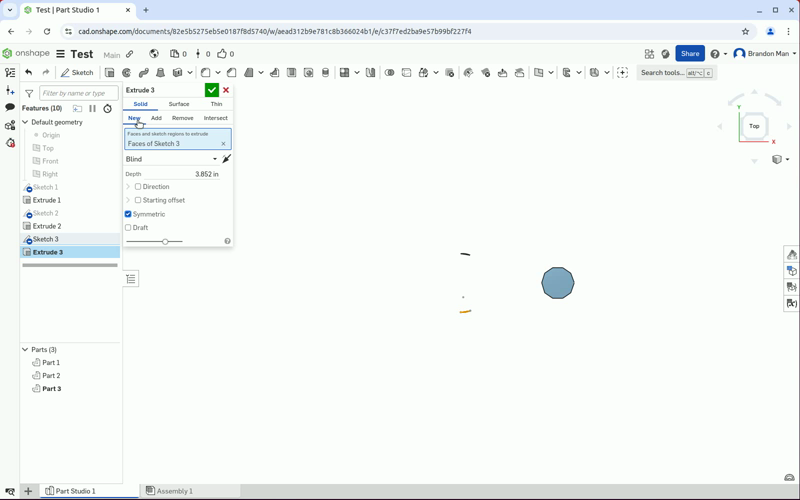
key(enter)
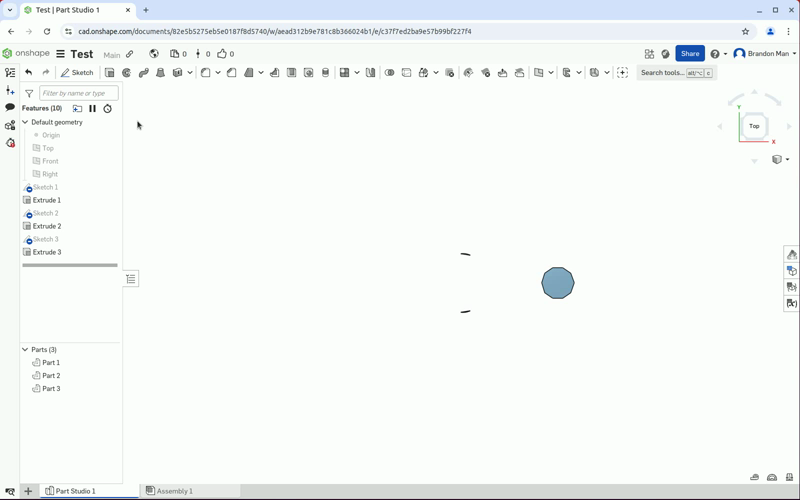
key(shift+h)
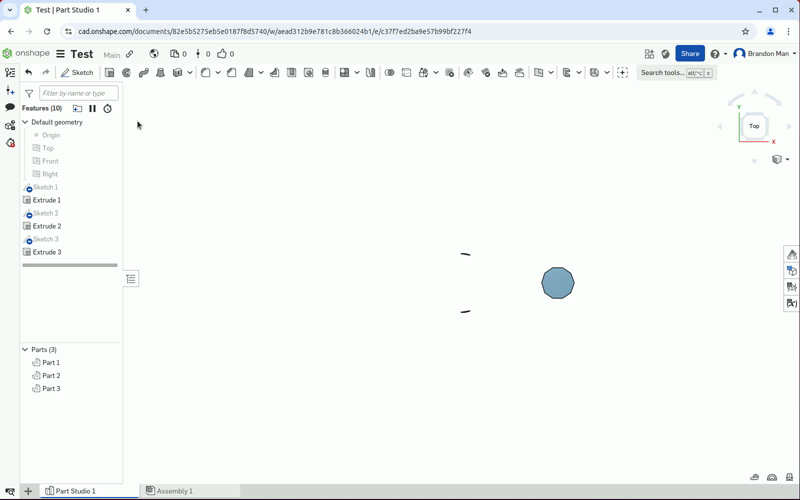
key(shift+h)
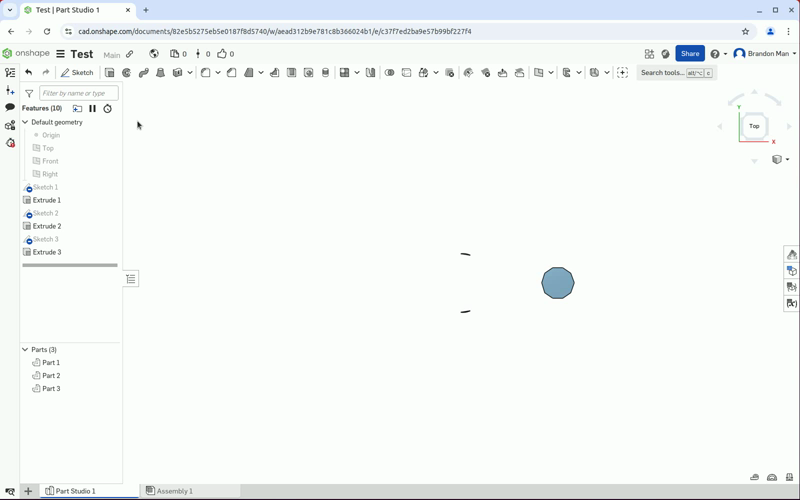
mouse_move(73, 189)
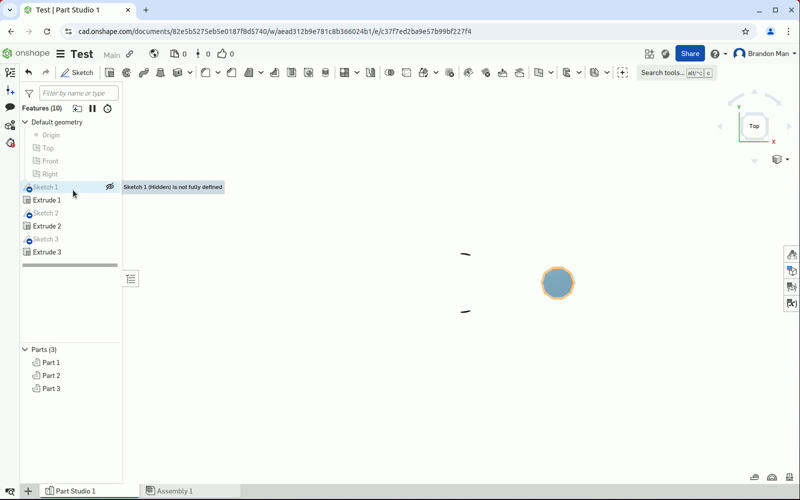
click(73, 189)
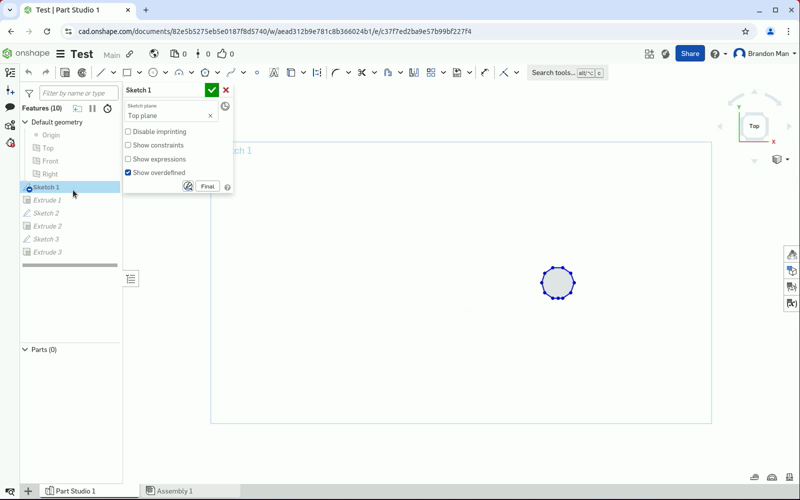
mouse_move(229, 92)
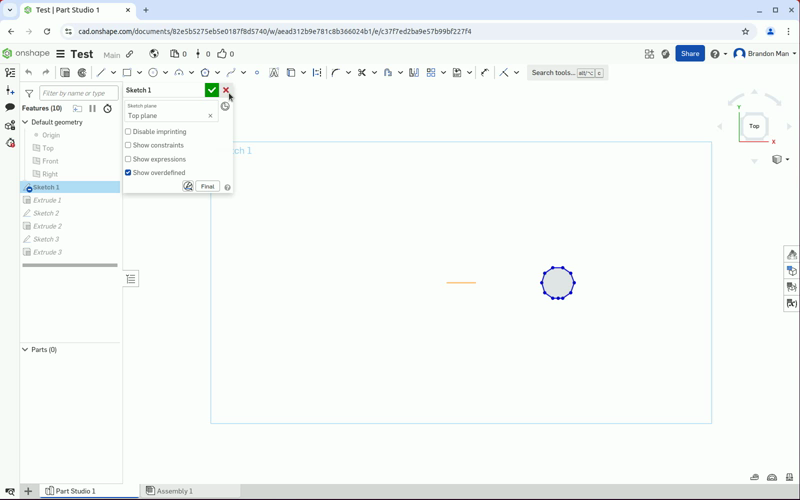
click(229, 92)
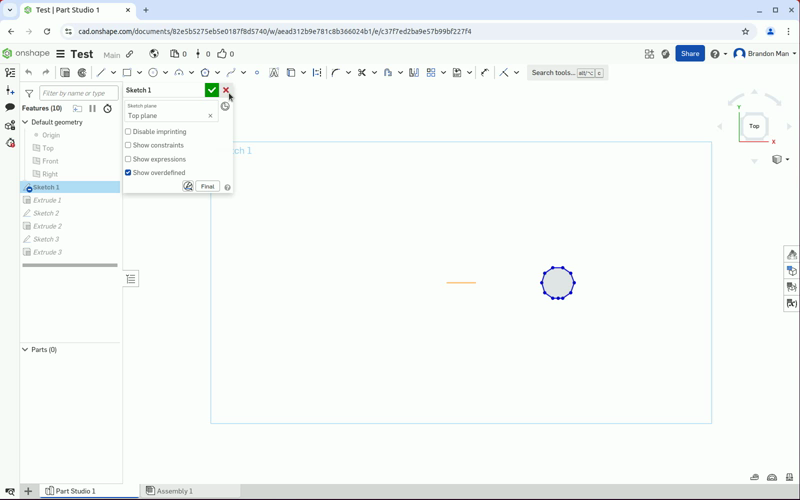
key(shift+s)
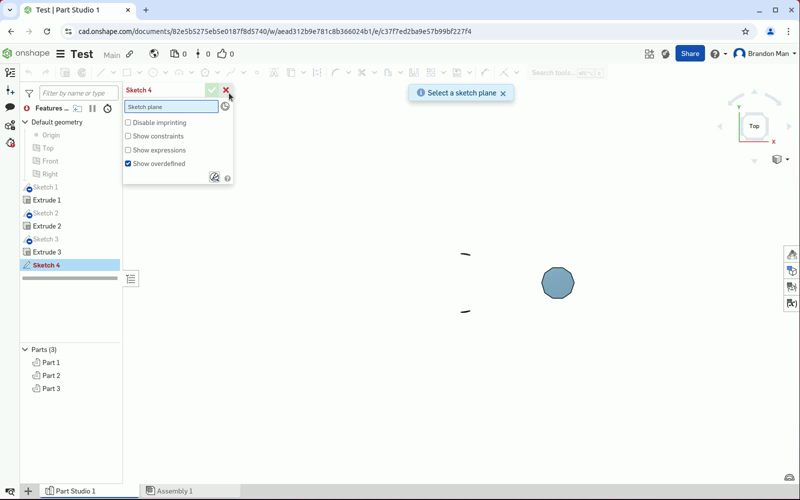
mouse_move(73, 150)
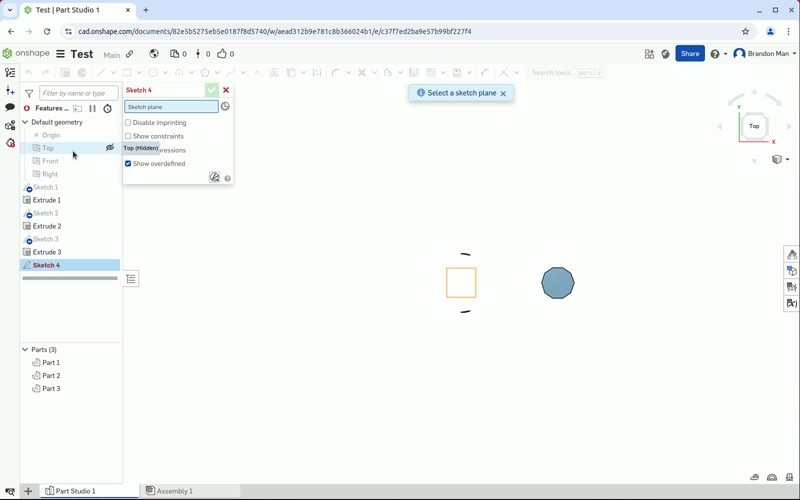
click(73, 150)
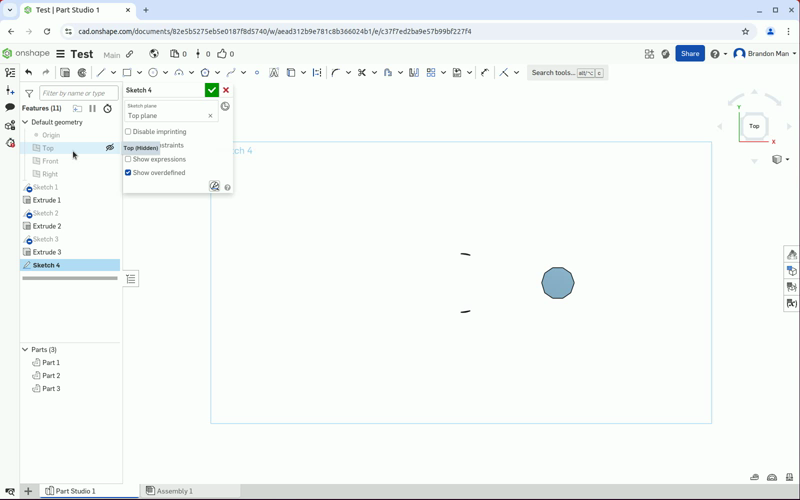
mouse_move(73, 352)
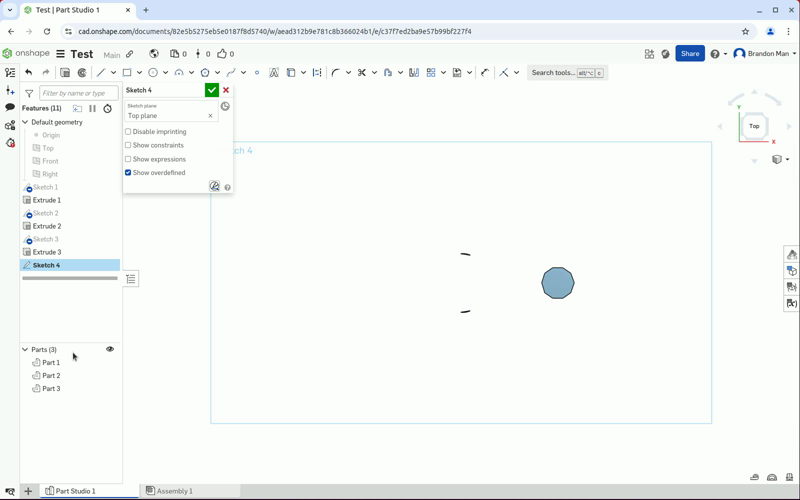
key(y)
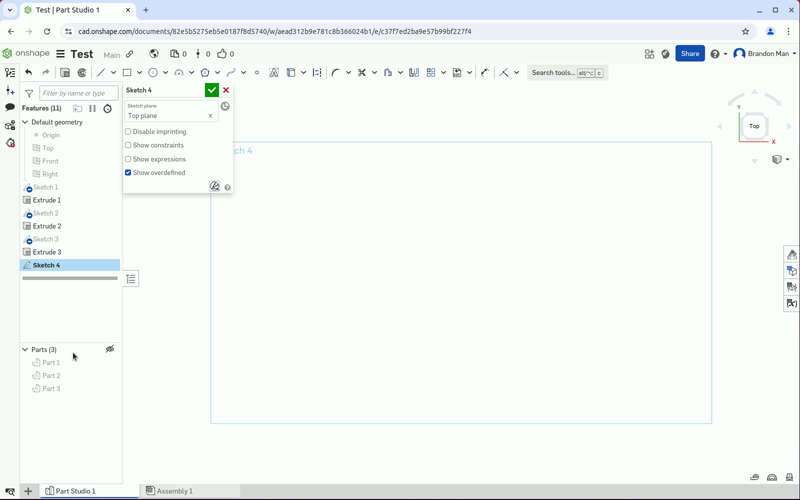
key(l)
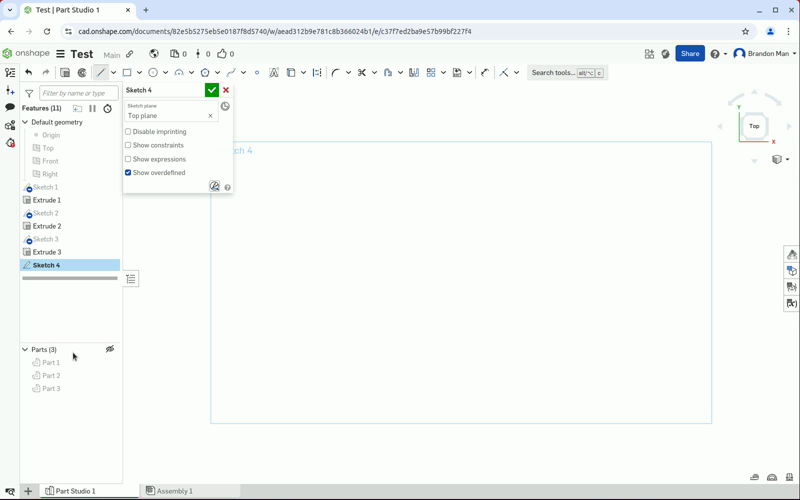
key_down(shift)
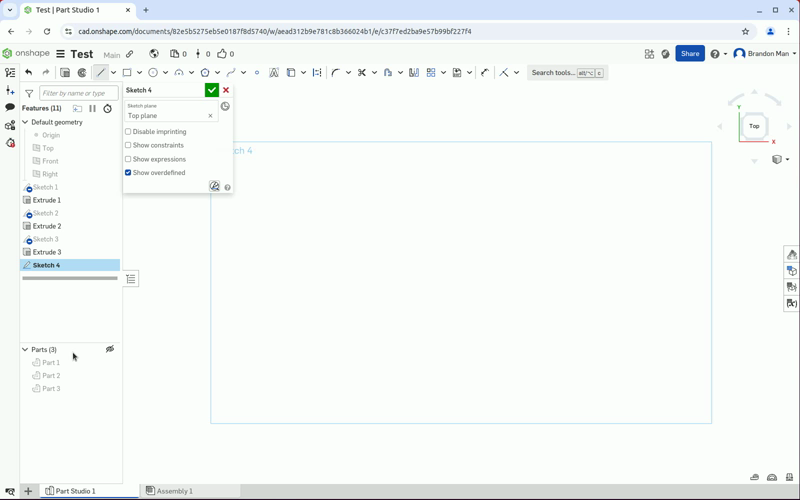
mouse_move(460, 312)
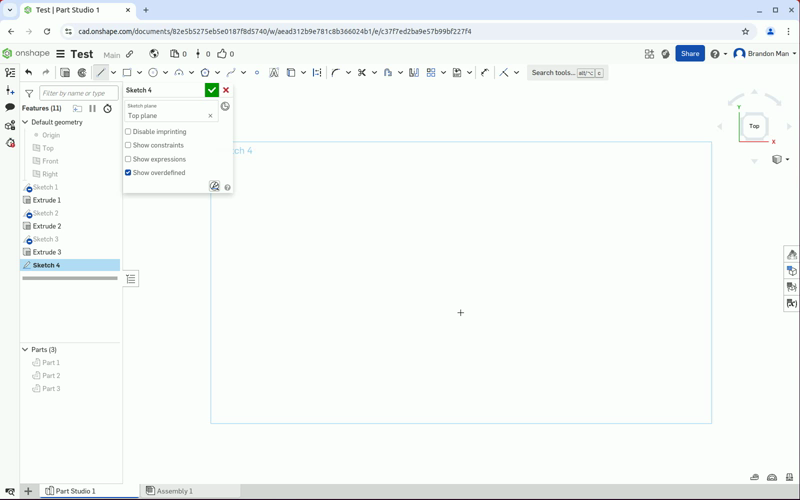
click(460, 312)
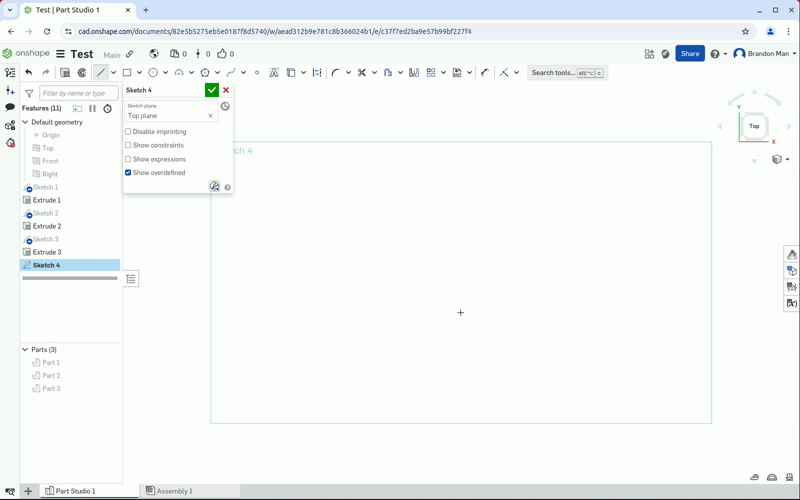
key_up(shift)
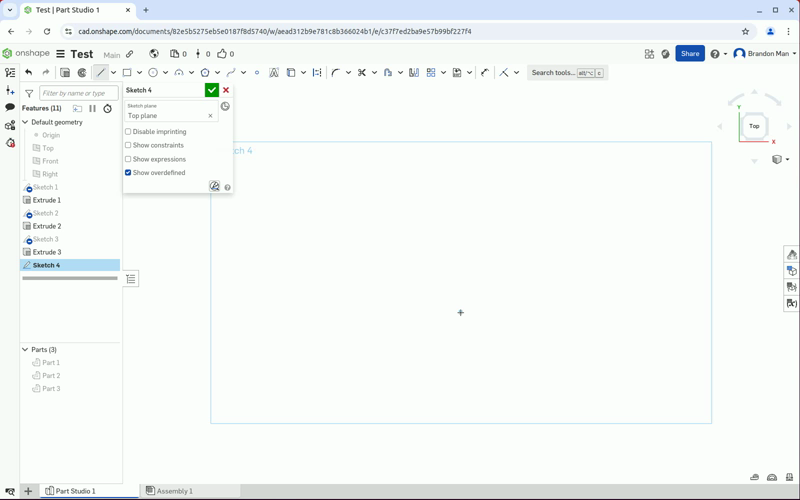
key_down(shift)
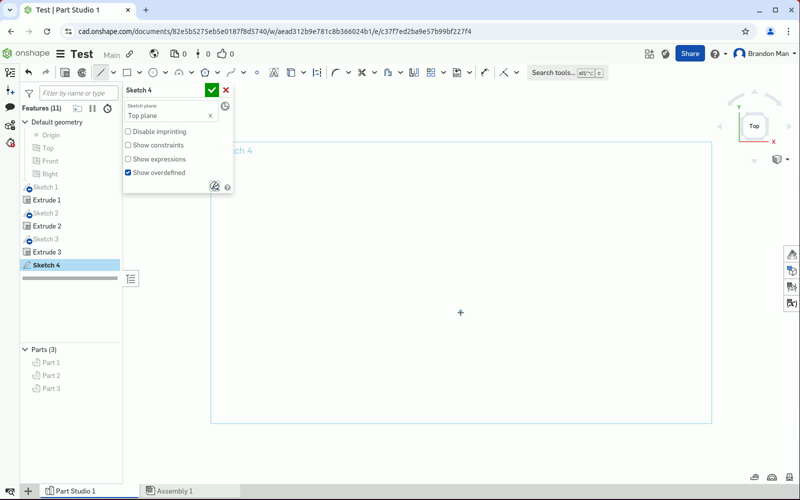
mouse_move(490, 312)
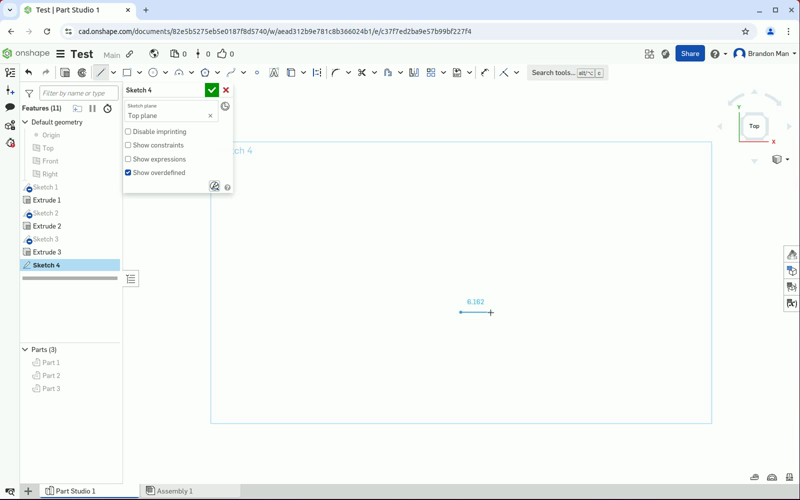
mouse_move(469, 310)
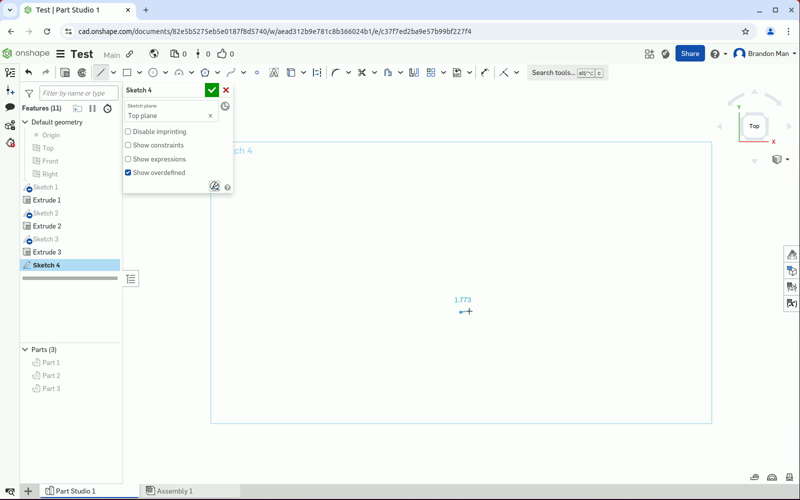
click(469, 310)
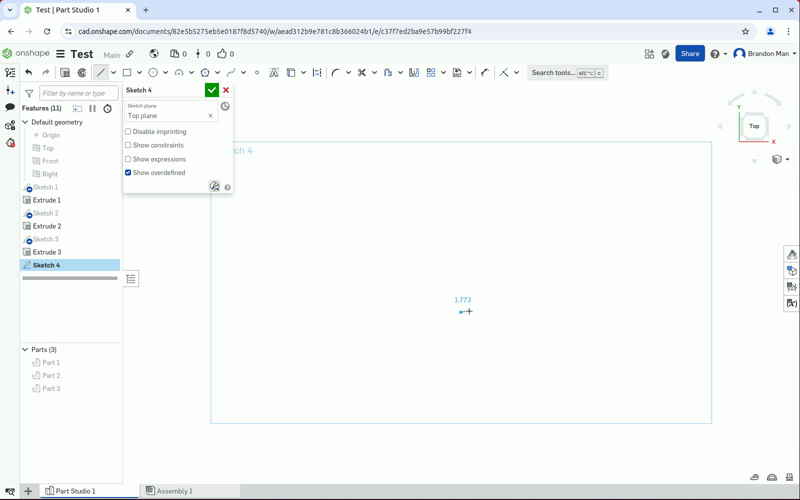
key_up(shift)
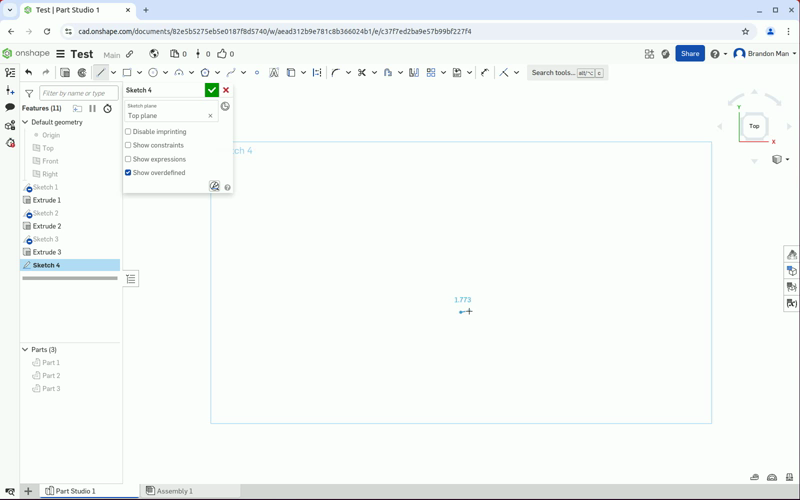
key(esc)
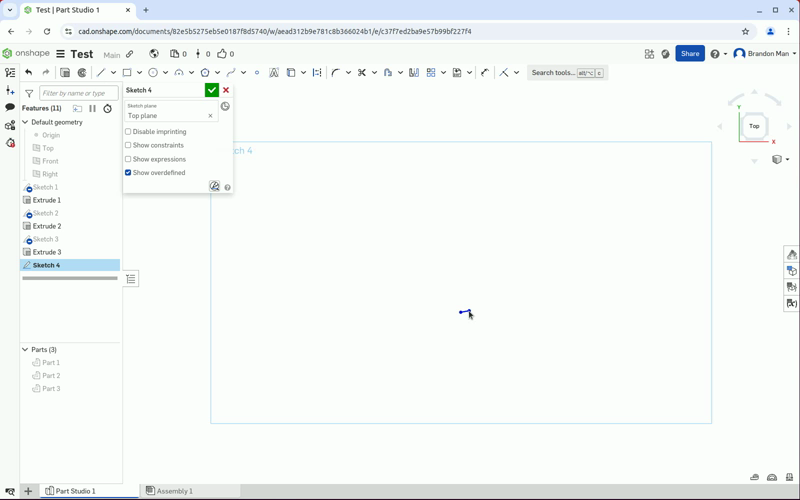
key(a)
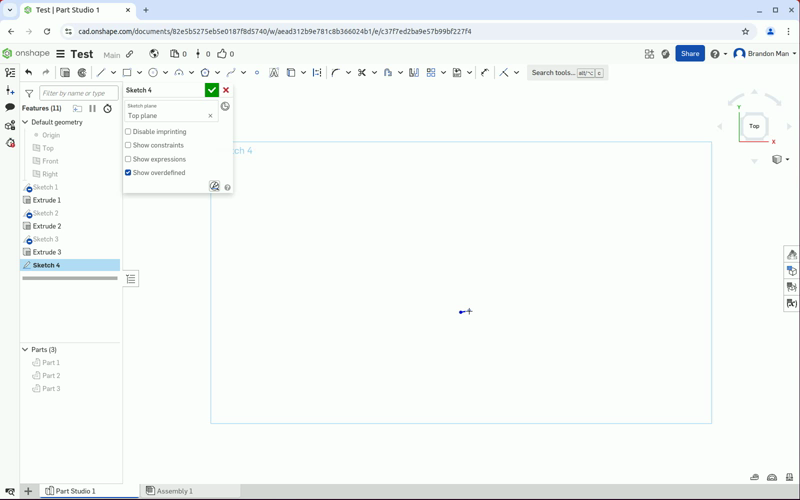
mouse_move(469, 310)
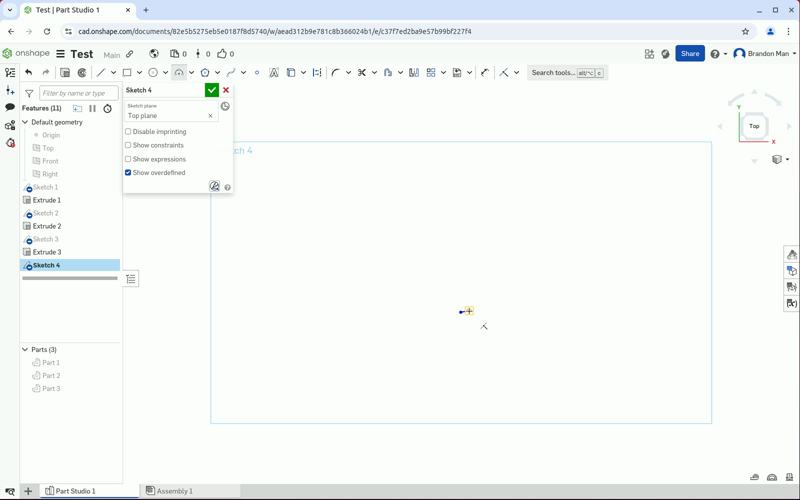
click(469, 310)
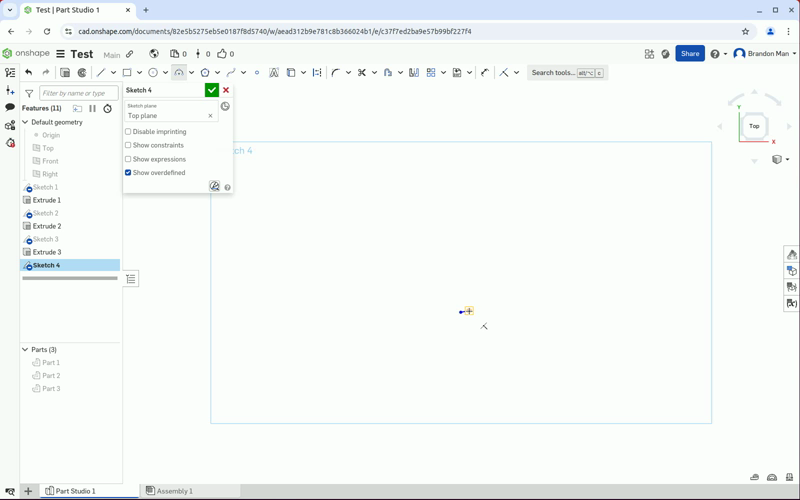
key_down(shift)
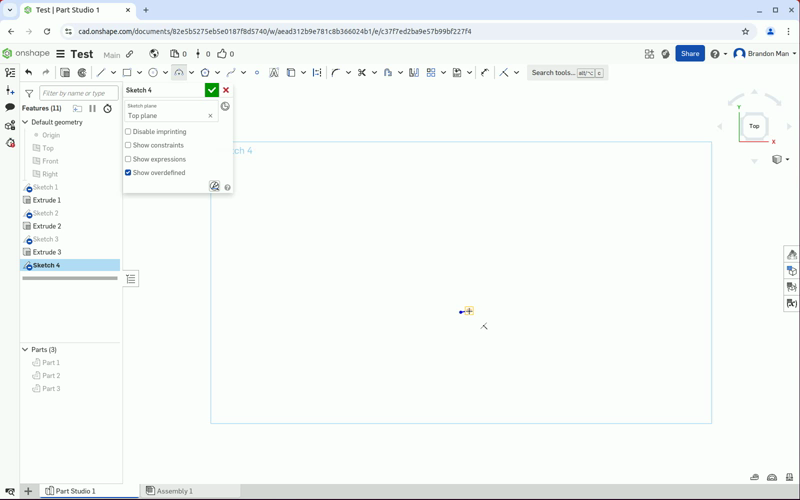
mouse_move(468, 254)
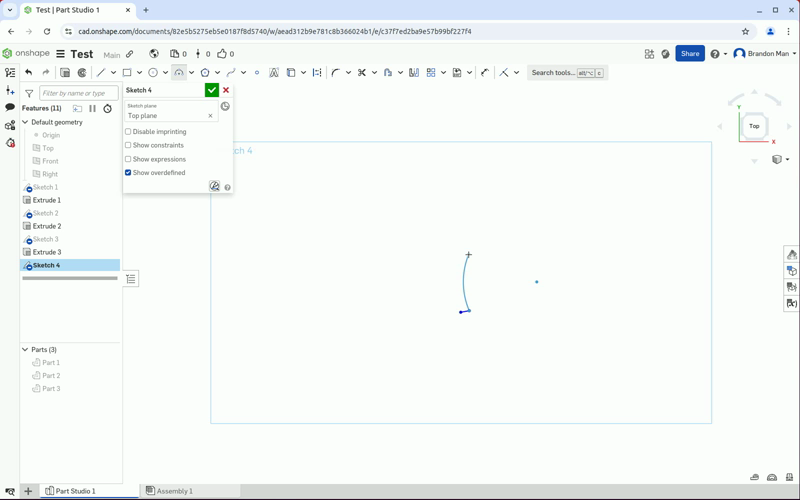
click(468, 254)
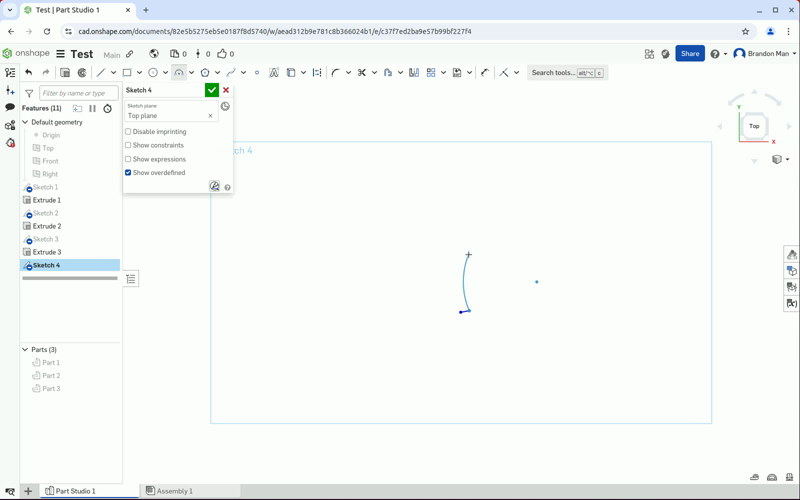
mouse_move(490, 282)
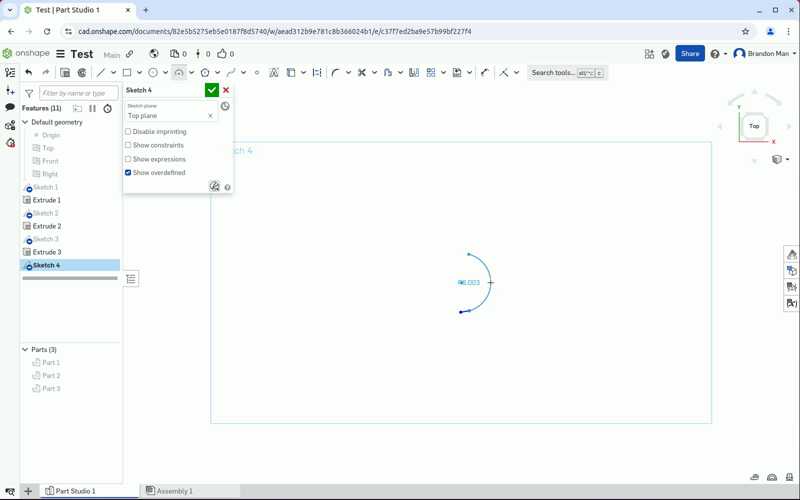
click(490, 282)
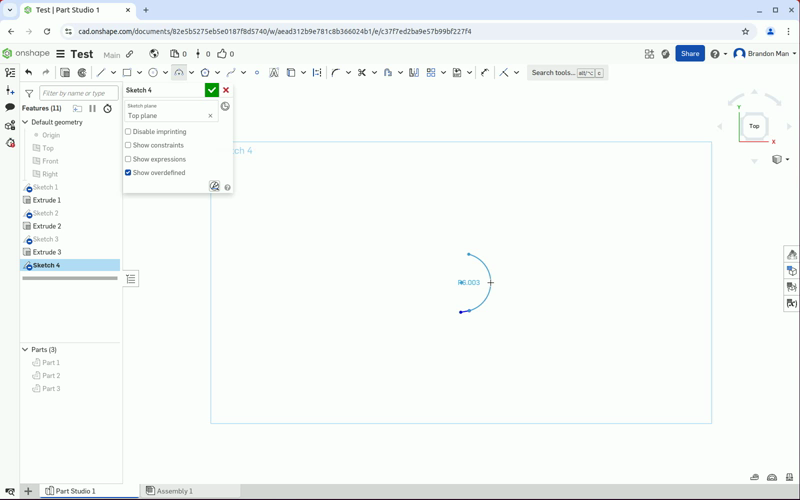
key_up(shift)
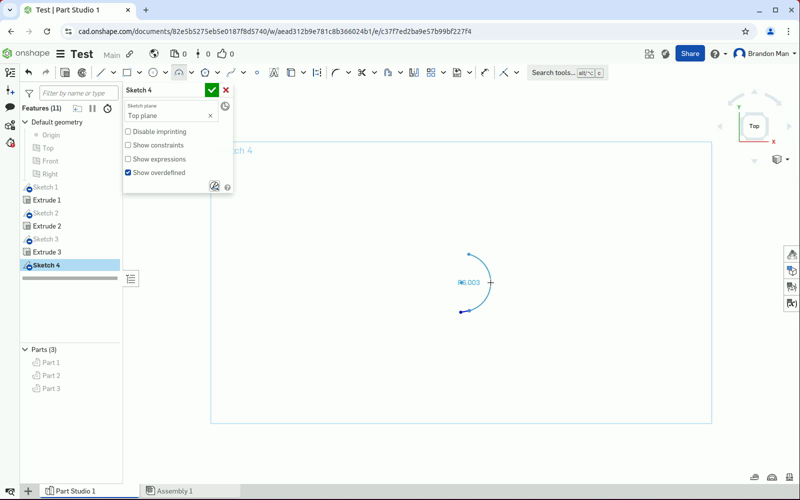
key(esc)
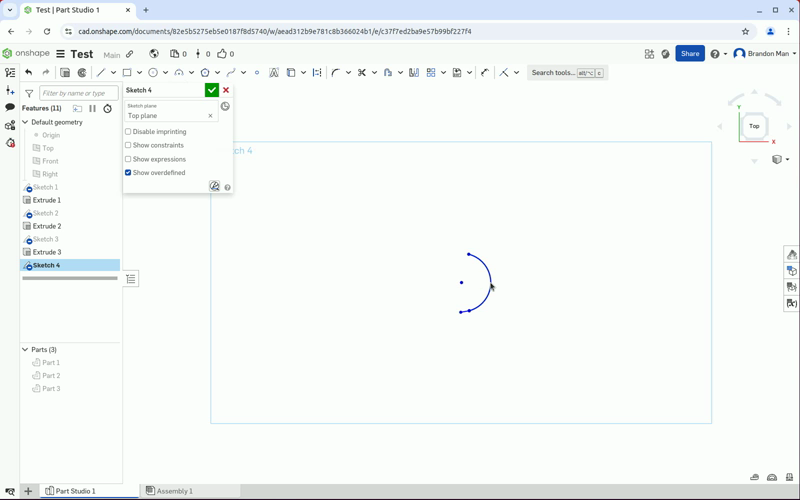
key(l)
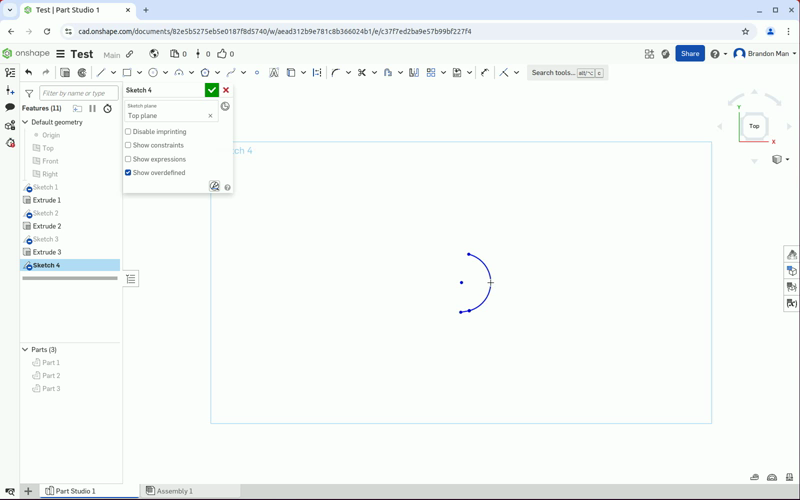
mouse_move(468, 254)
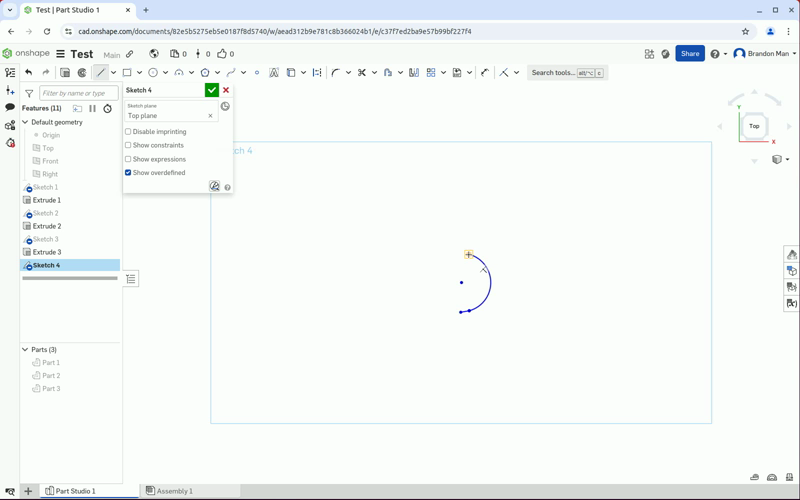
click(468, 254)
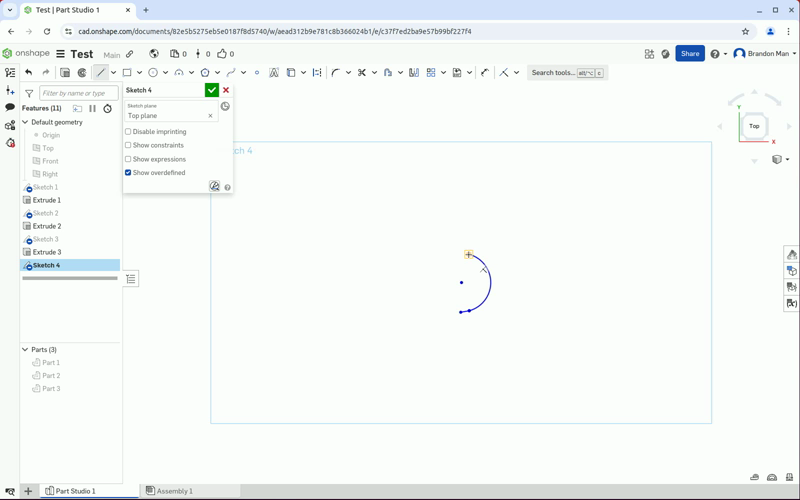
key_down(shift)
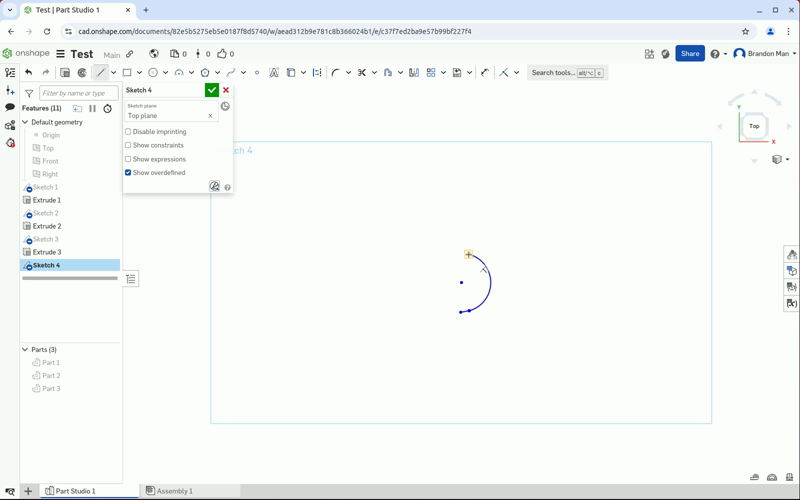
mouse_move(498, 254)
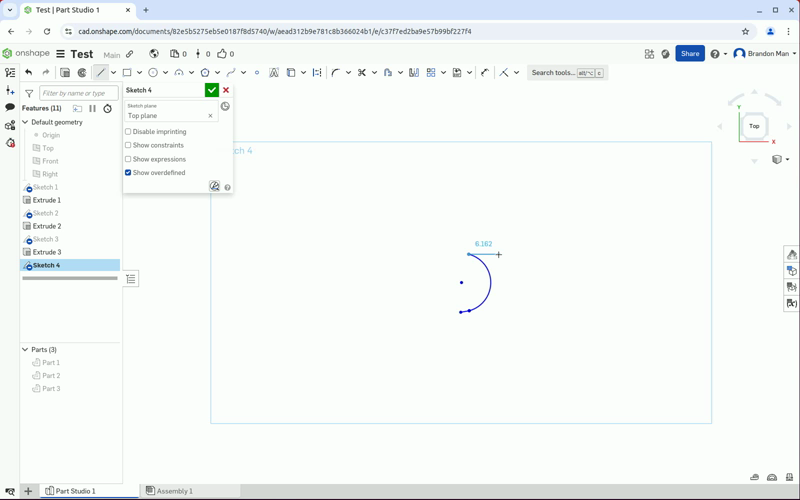
mouse_move(460, 252)
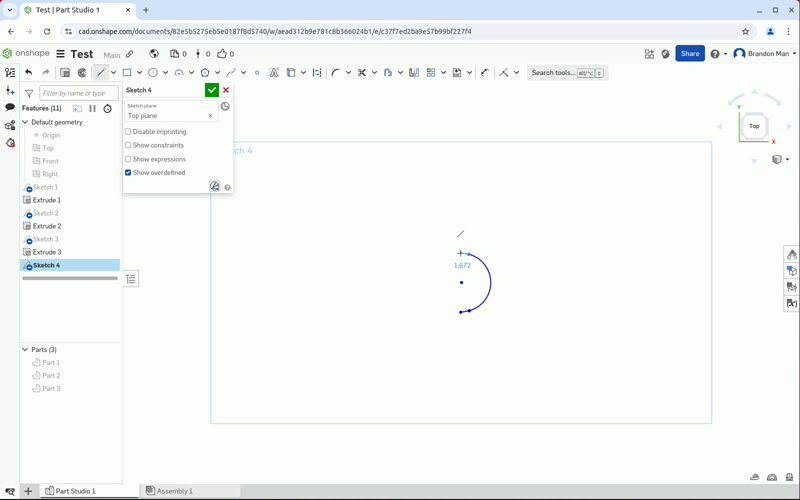
click(460, 252)
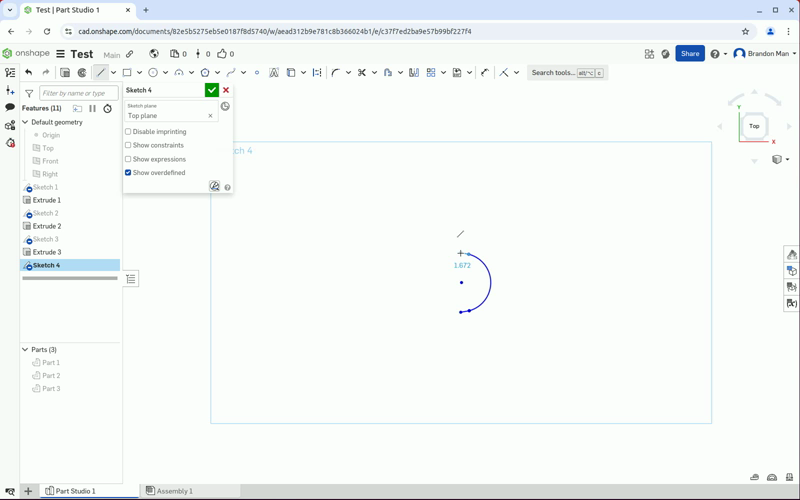
key_up(shift)
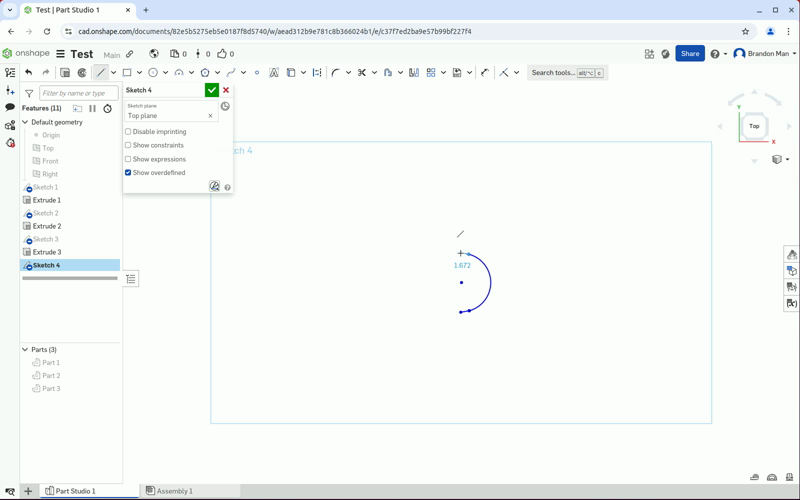
key(esc)
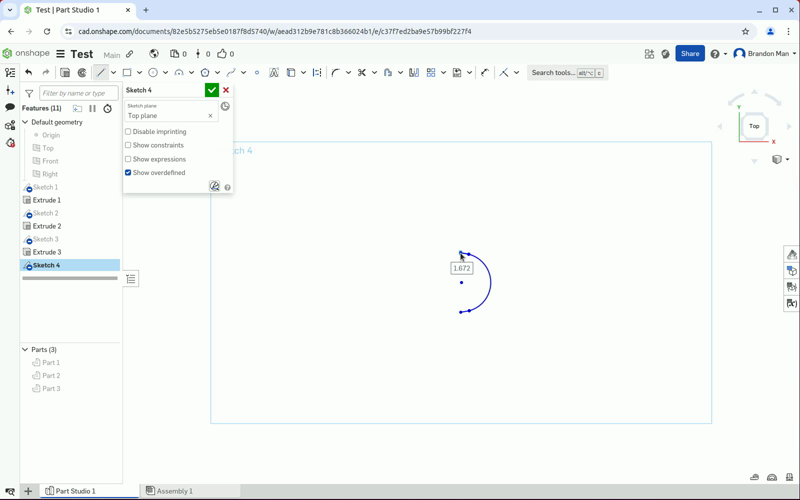
key(a)
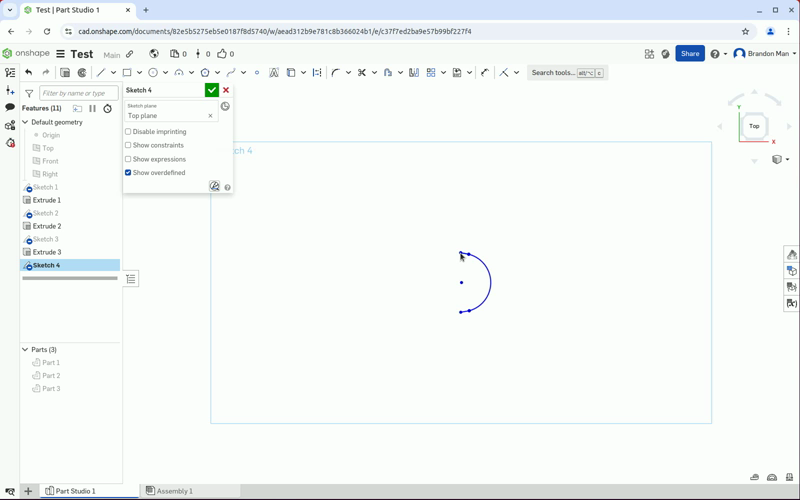
mouse_move(460, 252)
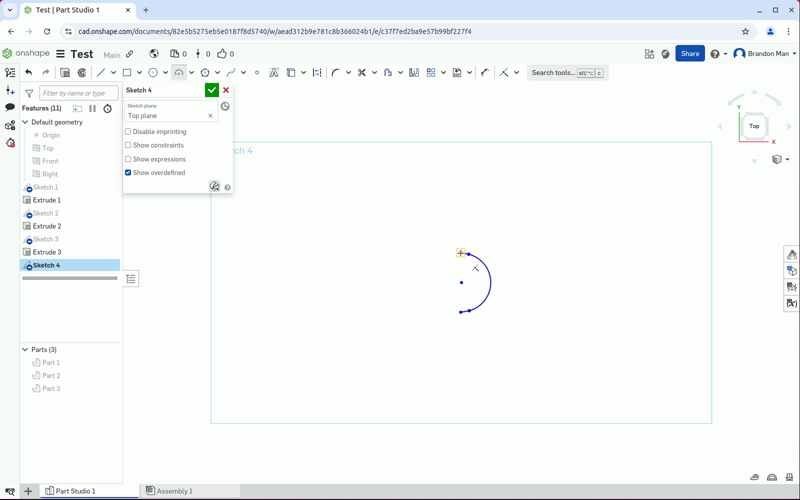
click(460, 252)
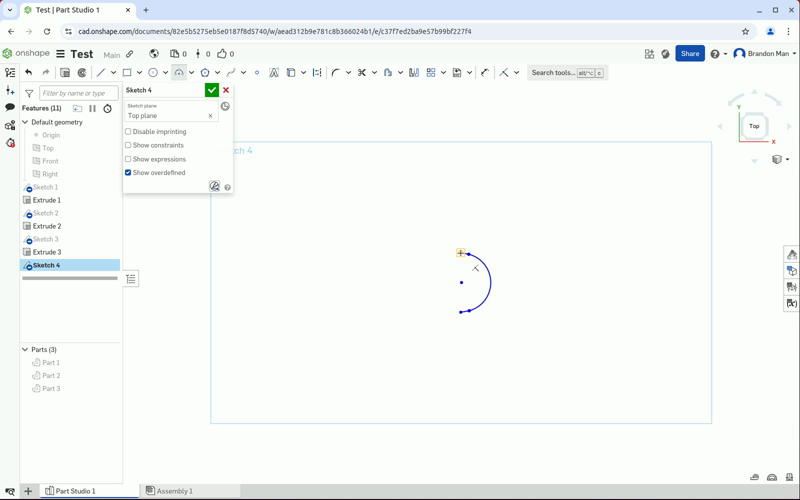
mouse_move(460, 312)
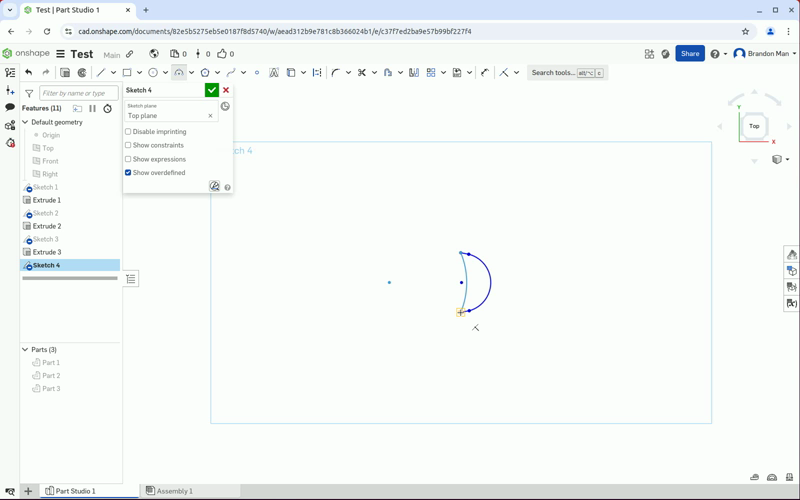
click(460, 312)
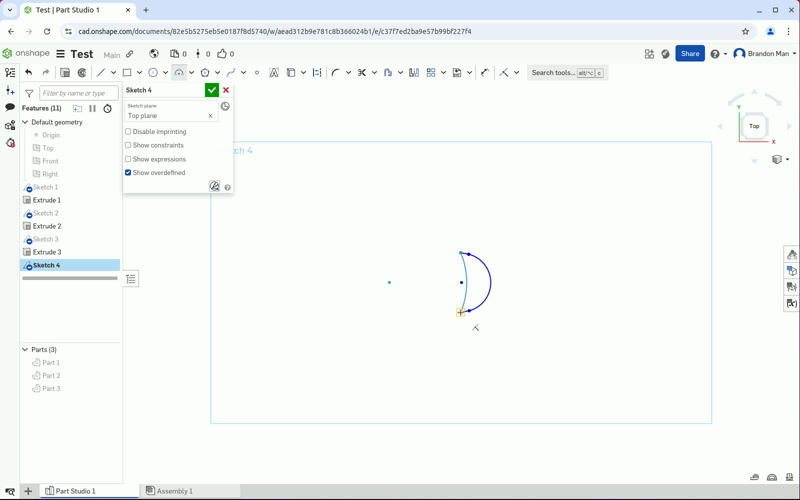
key_down(shift)
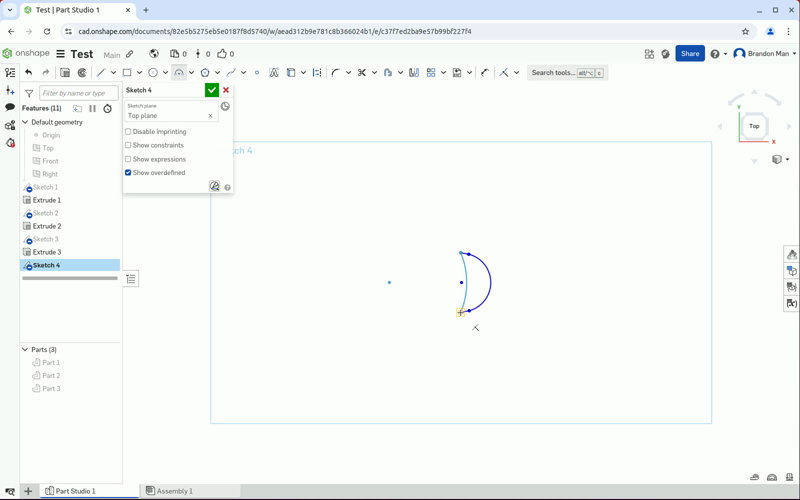
mouse_move(431, 282)
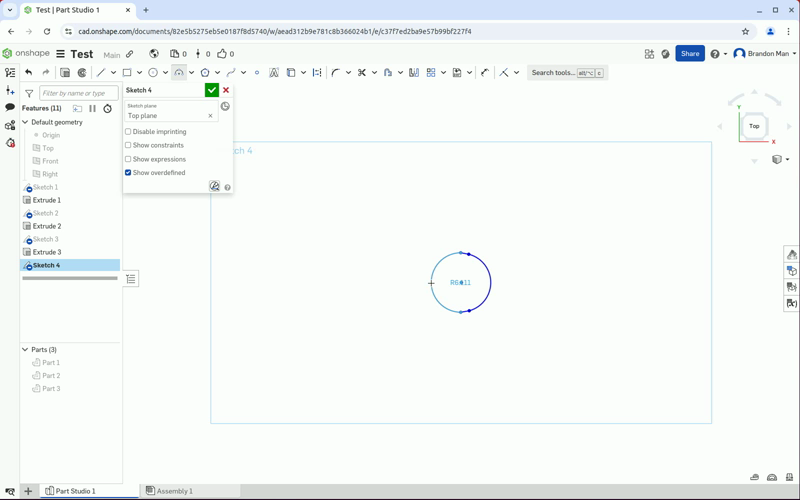
click(431, 282)
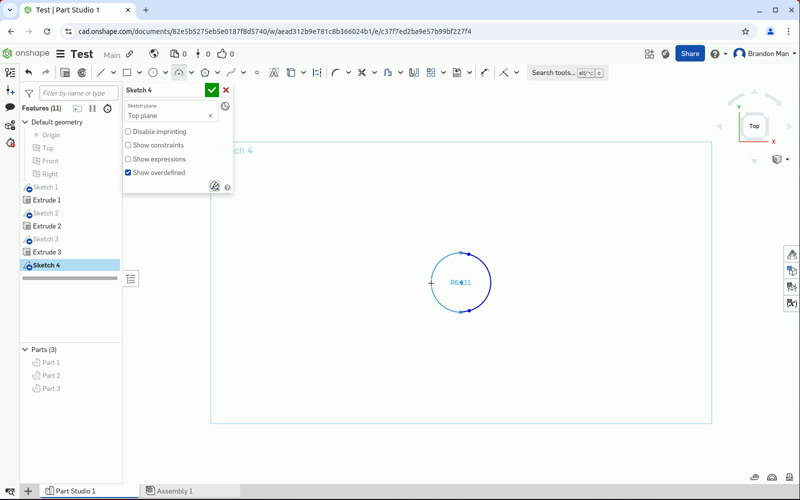
key_up(shift)
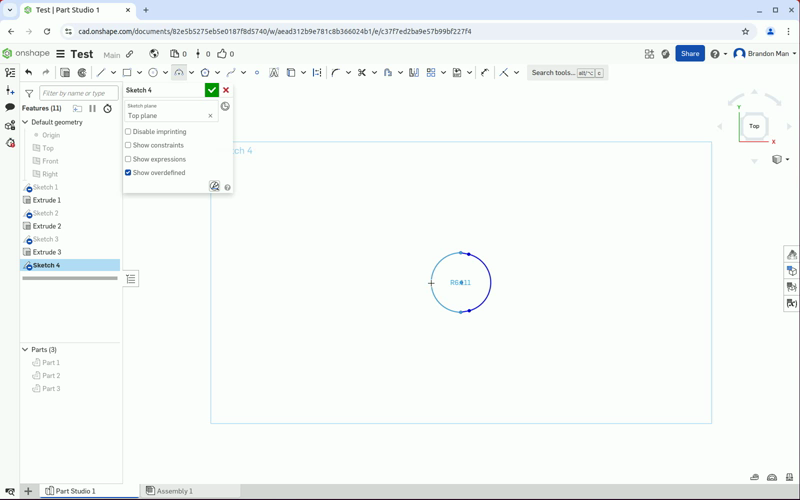
key(esc)
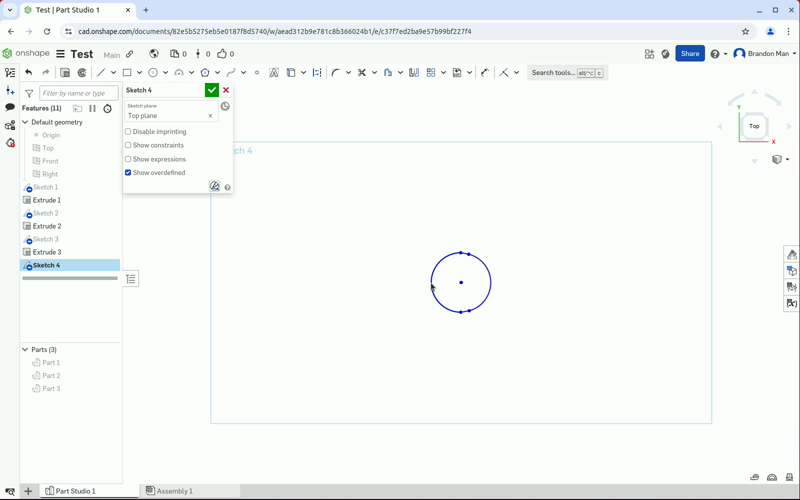
mouse_move(464, 256)
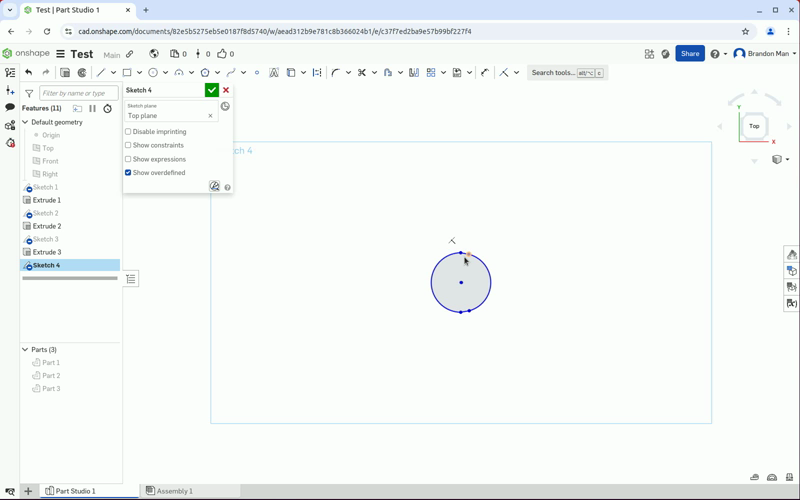
click(464, 256)
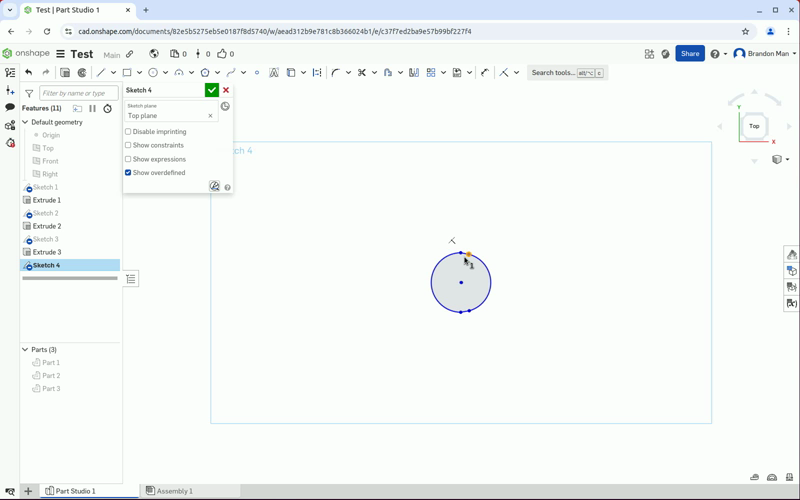
mouse_move(73, 352)
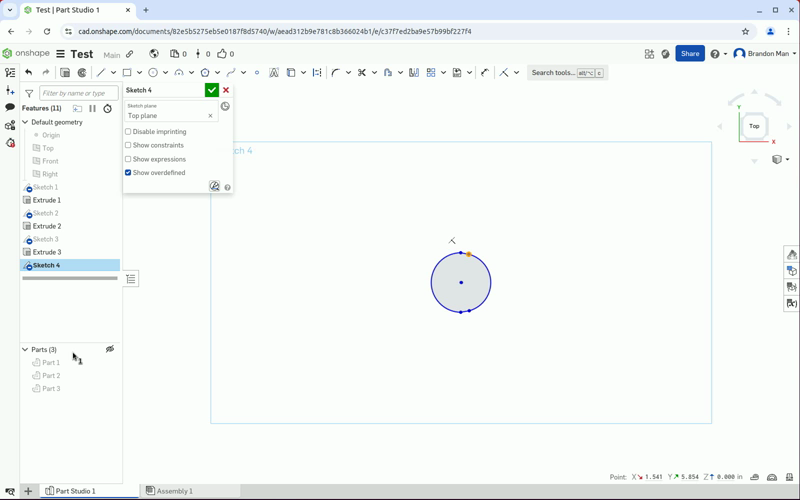
key(shift+y)
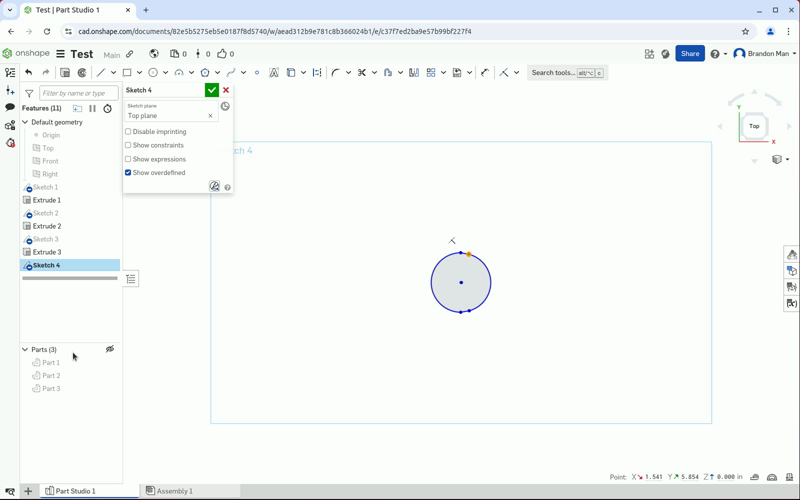
key(shift+e)
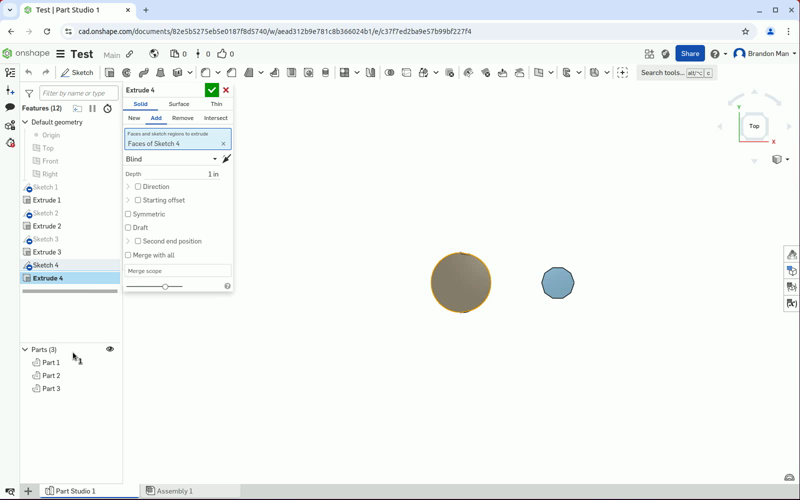
mouse_move(143, 106)
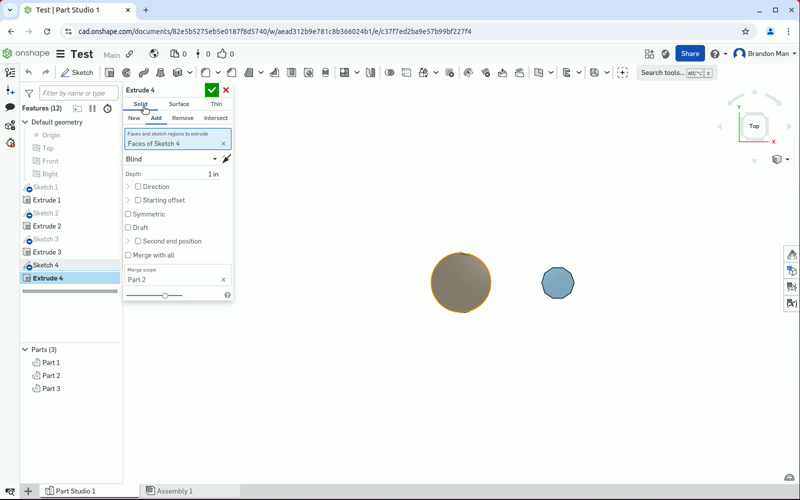
click(143, 106)
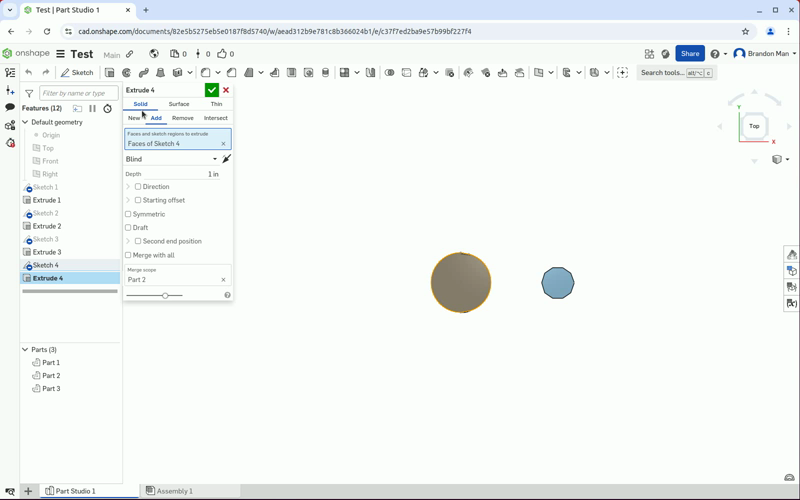
mouse_move(137, 120)
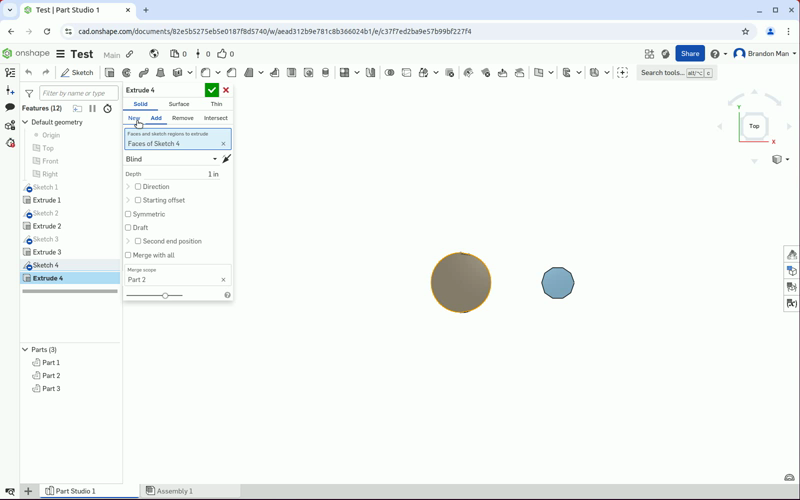
click(137, 120)
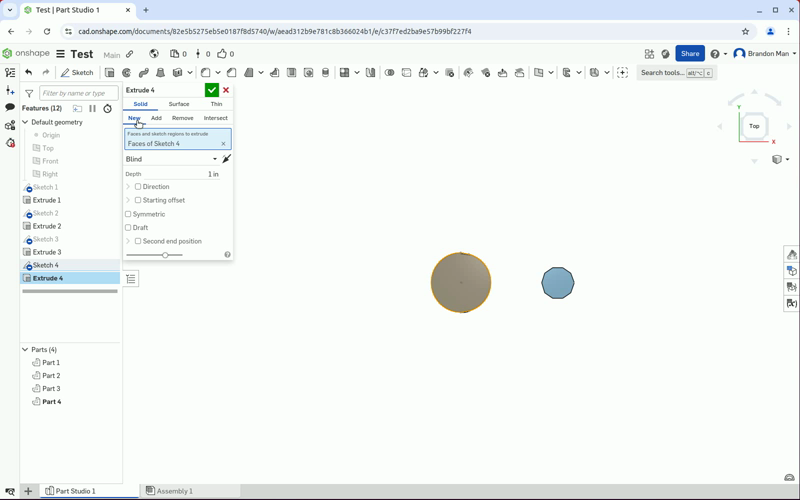
key(tab, 4)
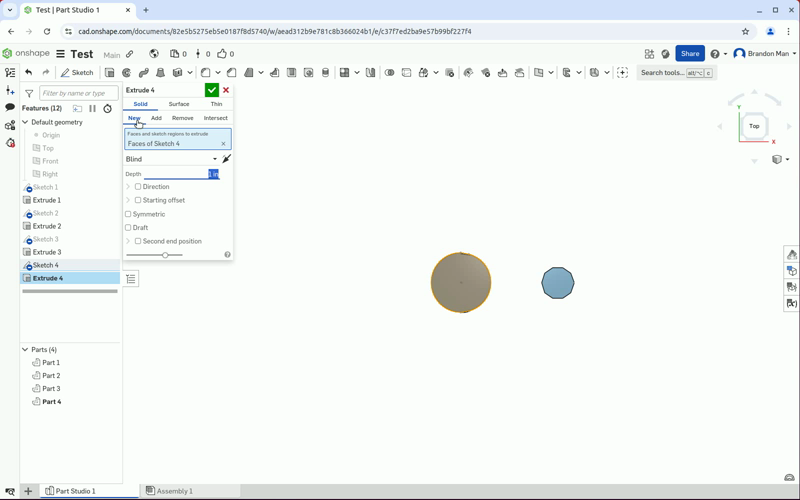
text(3.852)
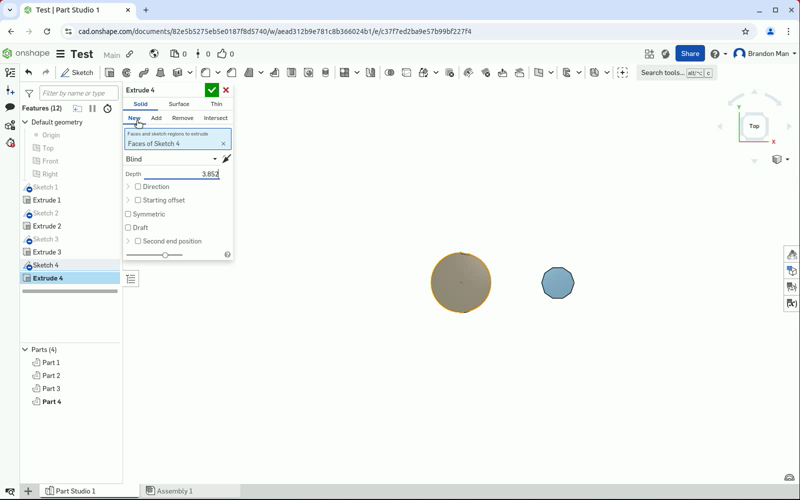
key(tab, 3)
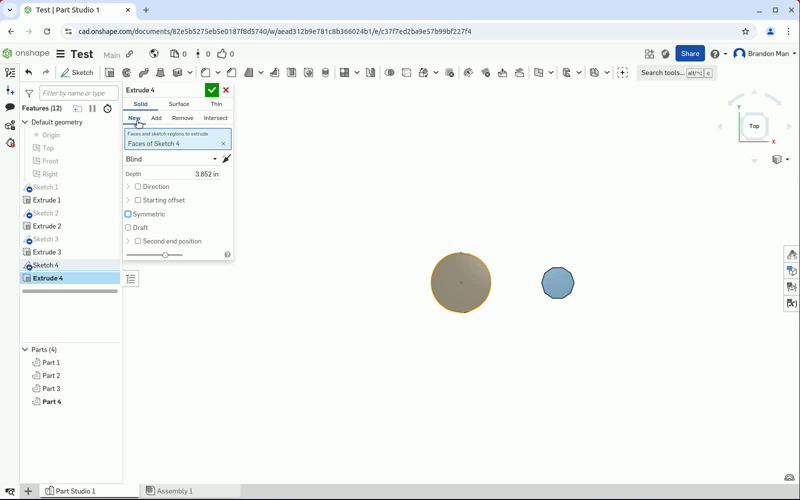
key(space)
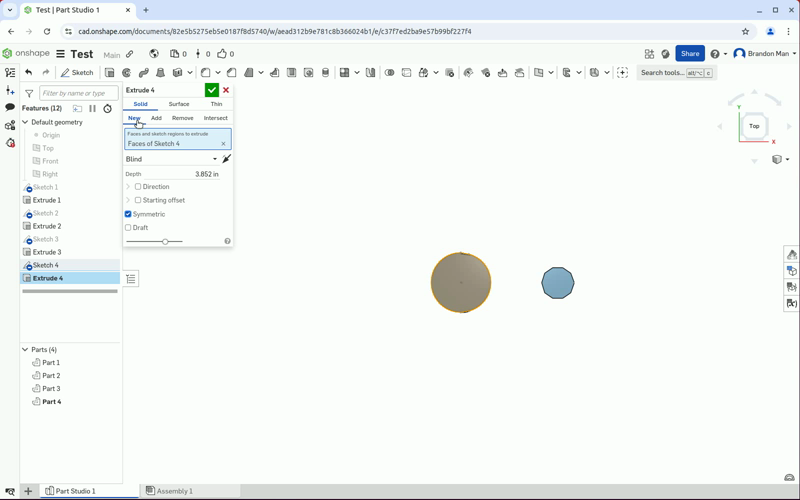
key(enter)
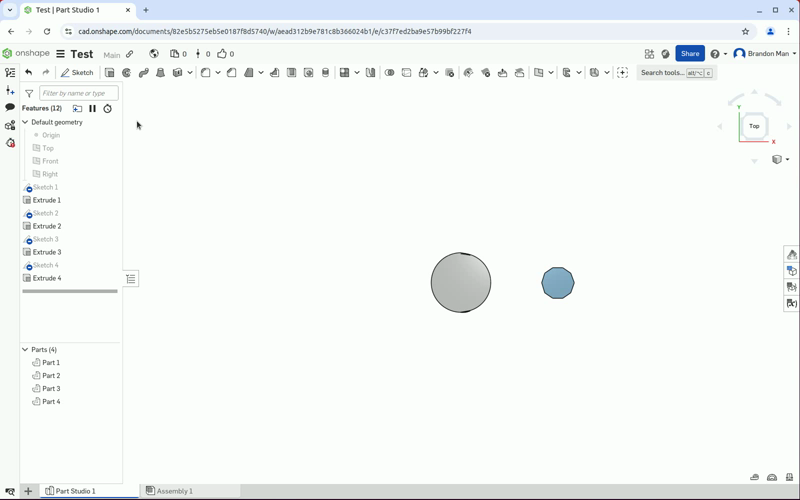
key(shift+h)
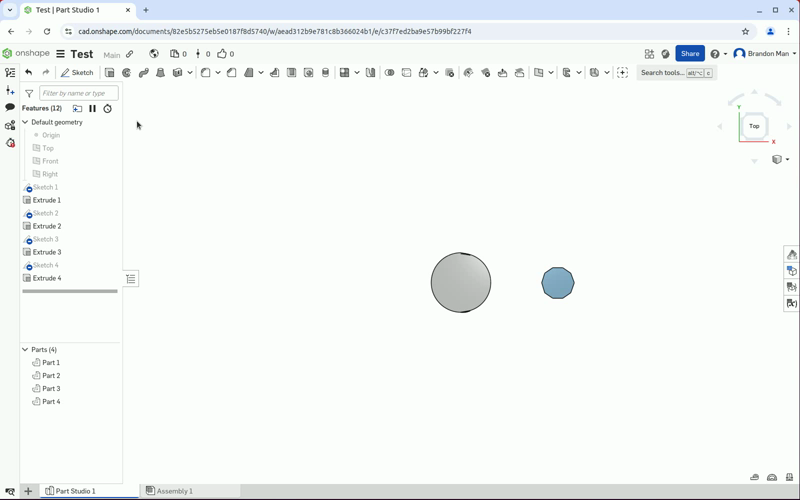
key(shift+h)
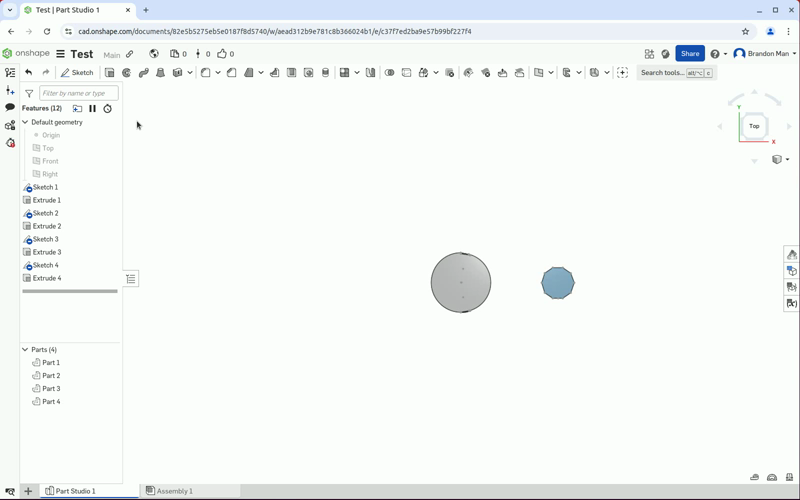
key(shift+7)
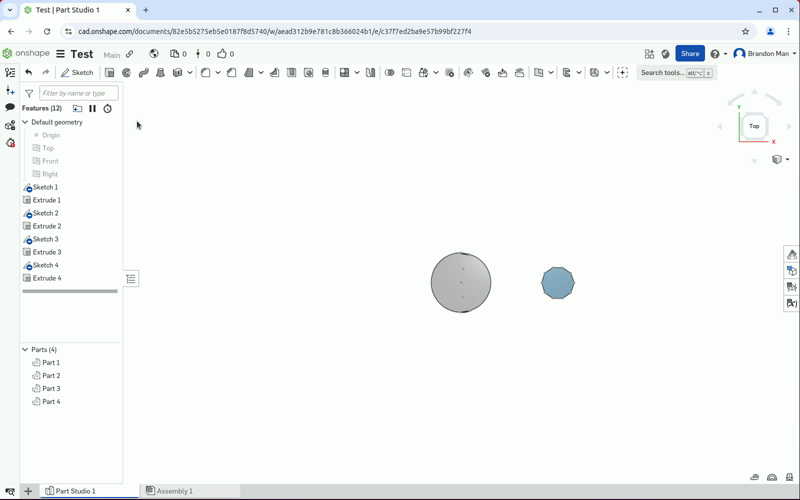
key(up, 3)
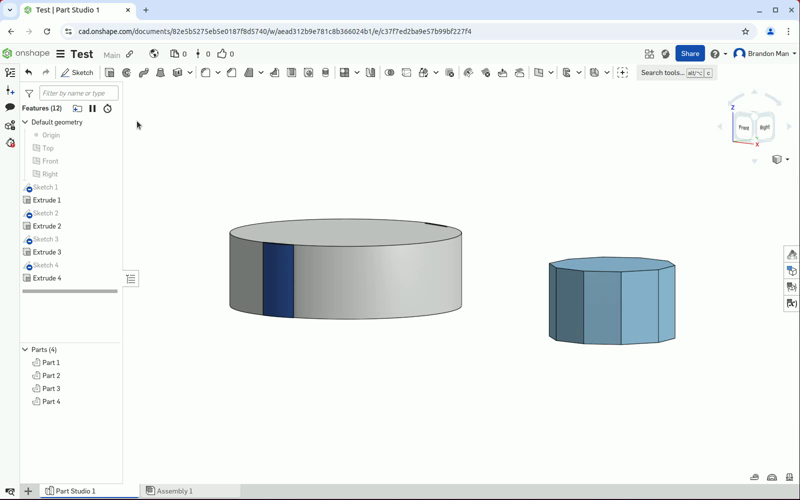
key(left, 3)
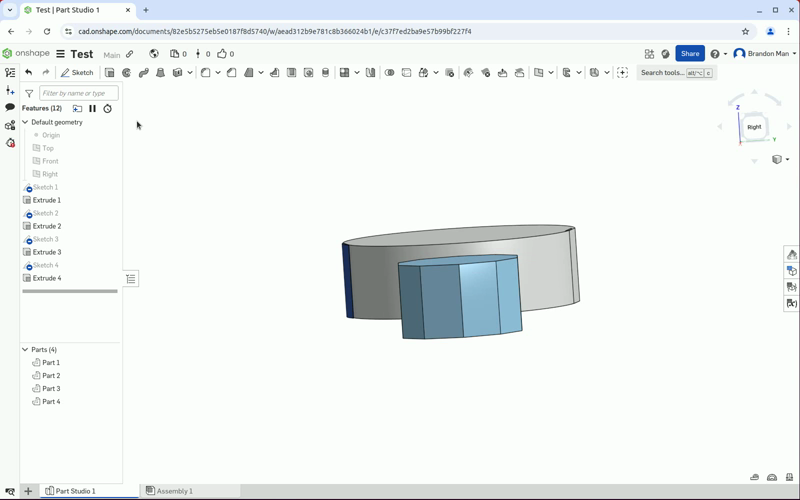
key(right, 3)
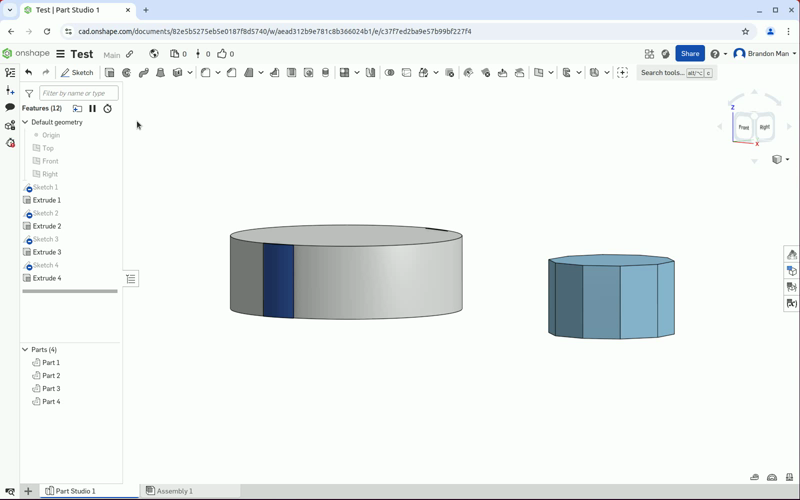
key(down, 3)
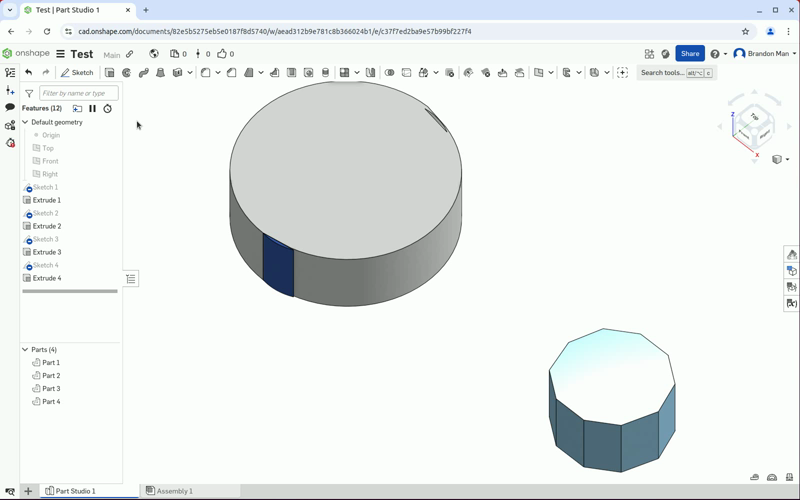
mouse_move(73, 189)
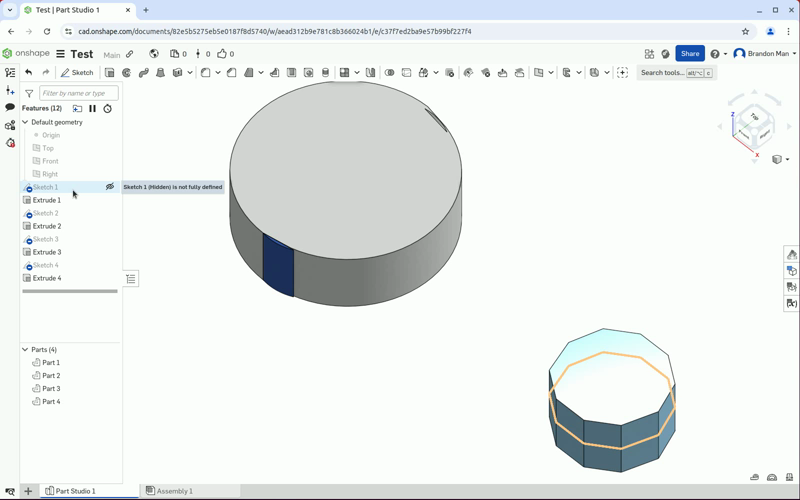
click(73, 189)